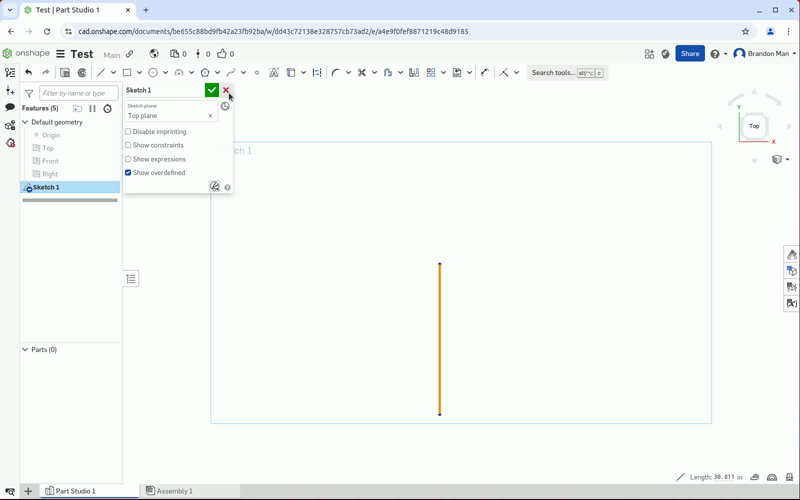
key(shift+h)
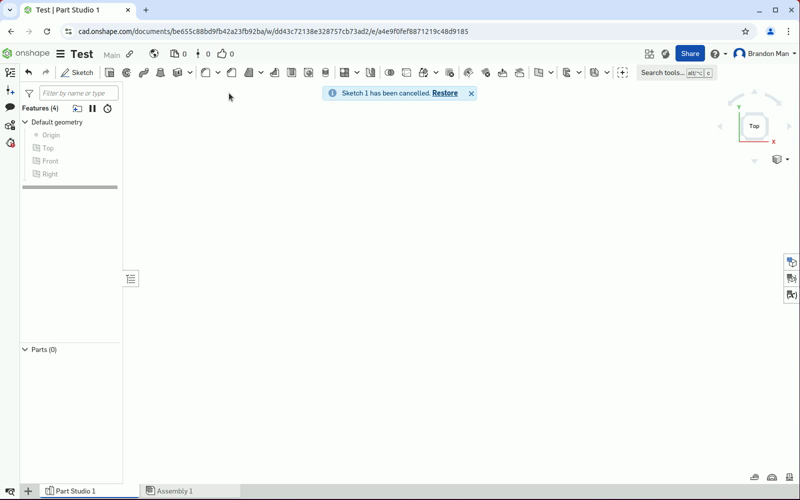
mouse_move(73, 352)
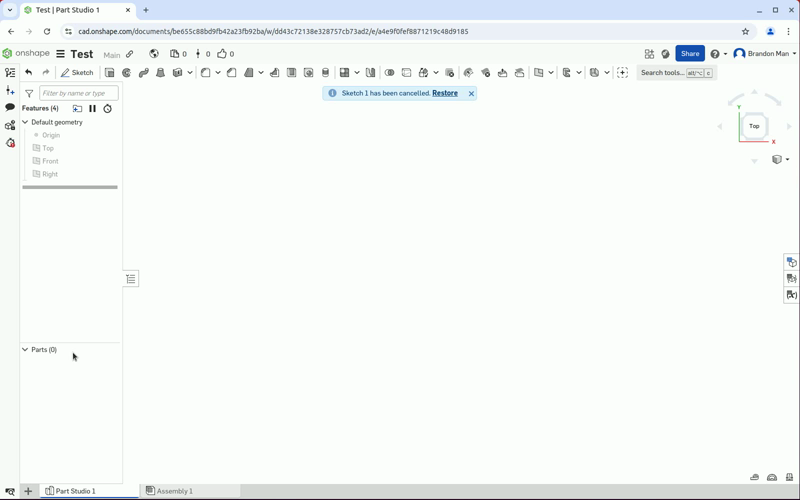
key(y)
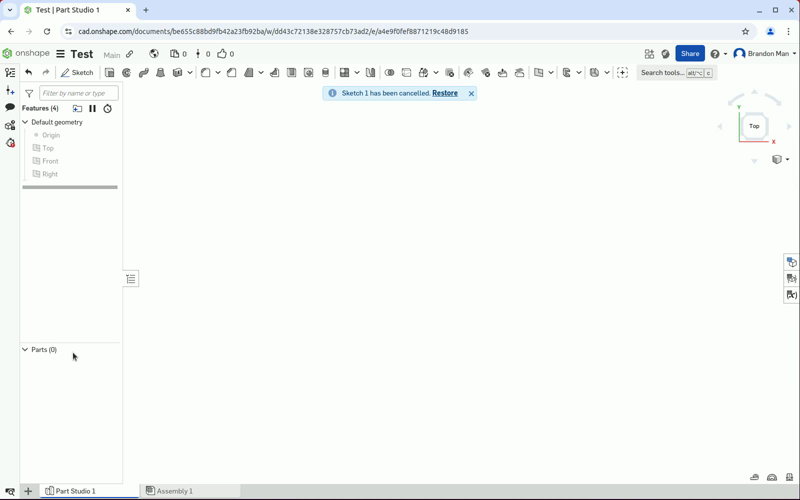
key(shift+p)
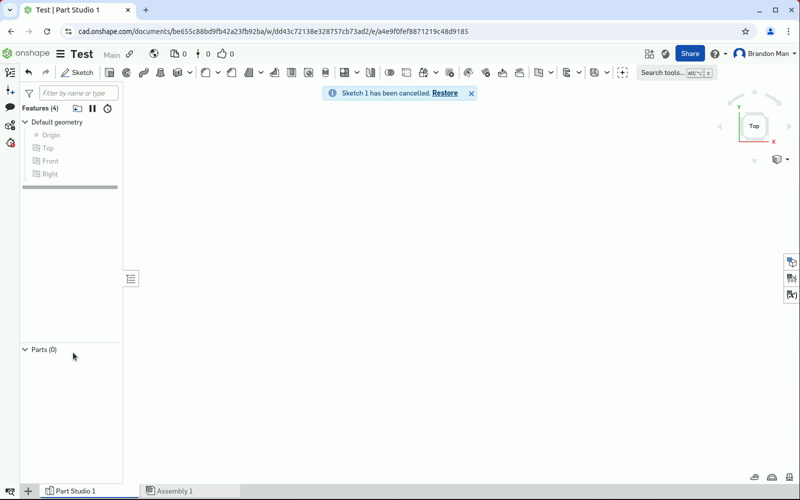
key(space)
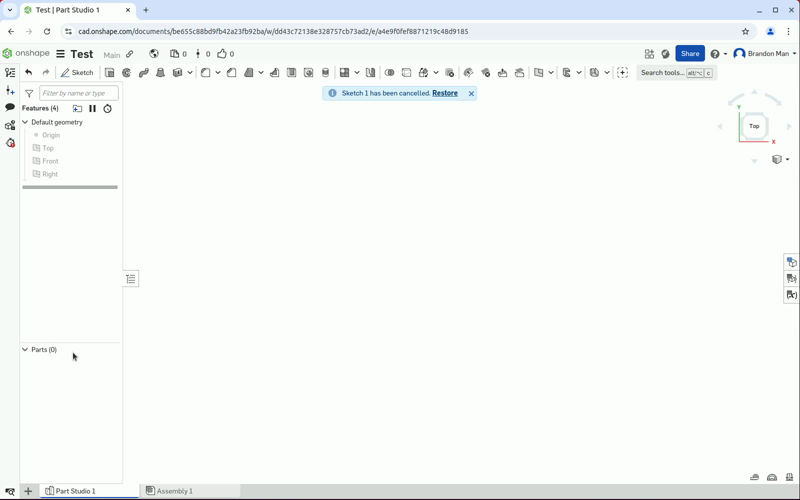
key_down(shift)
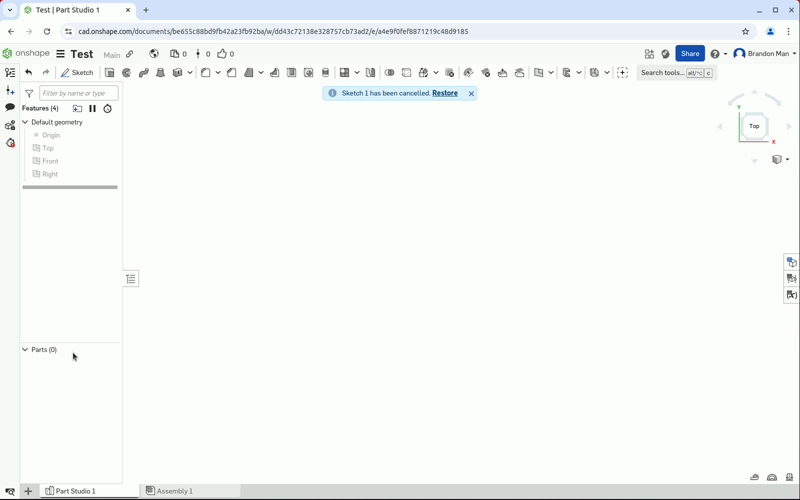
key(up)
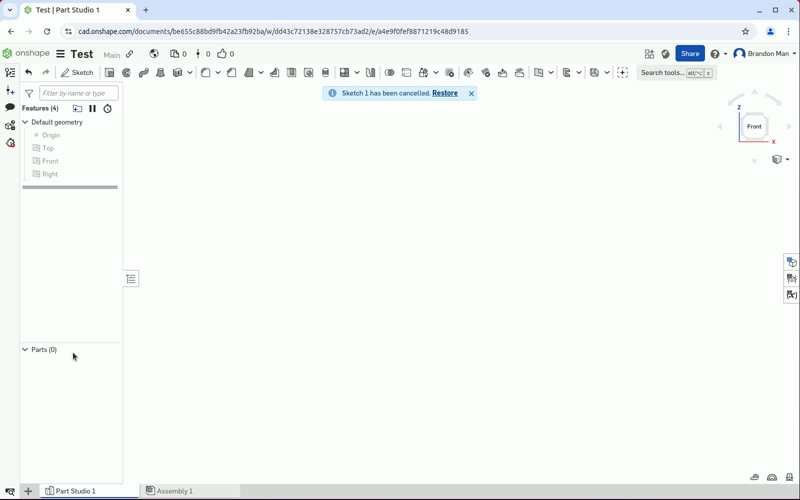
key_up(shift)
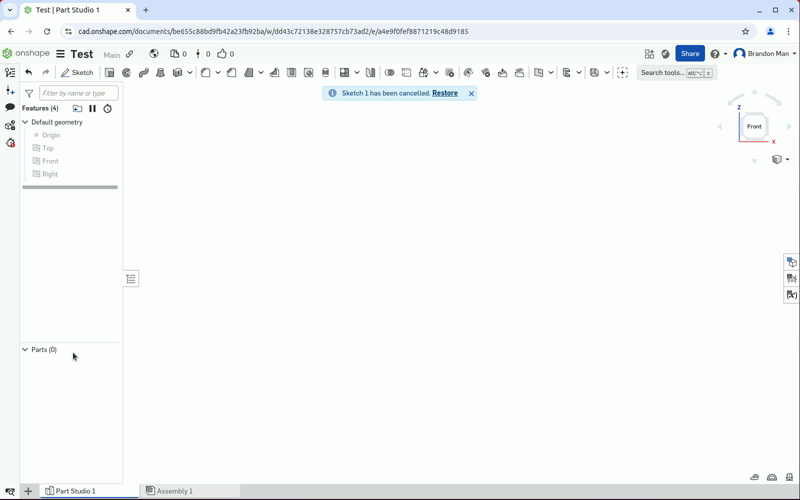
mouse_move(73, 352)
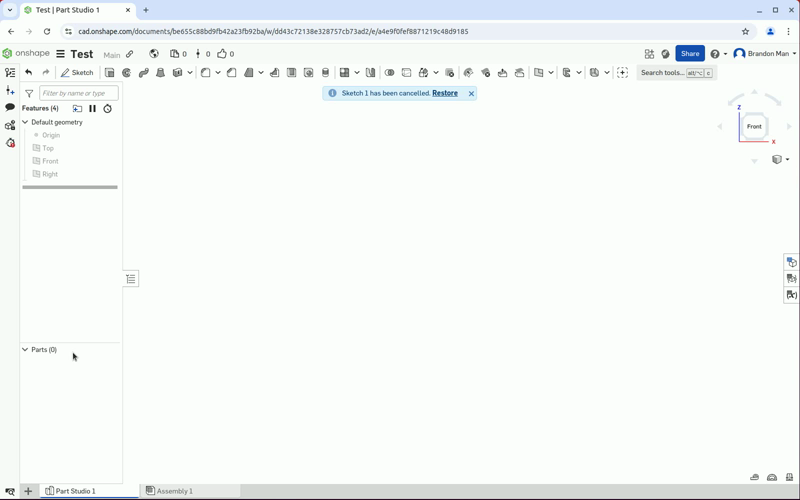
key(shift+y)
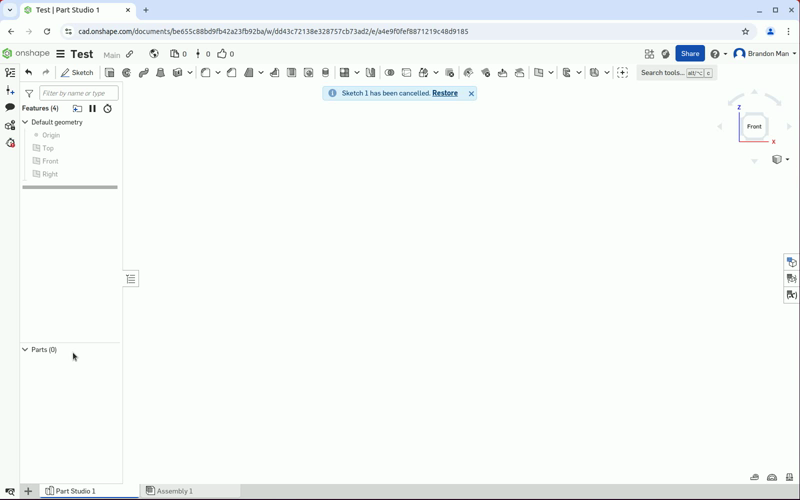
key(shift+s)
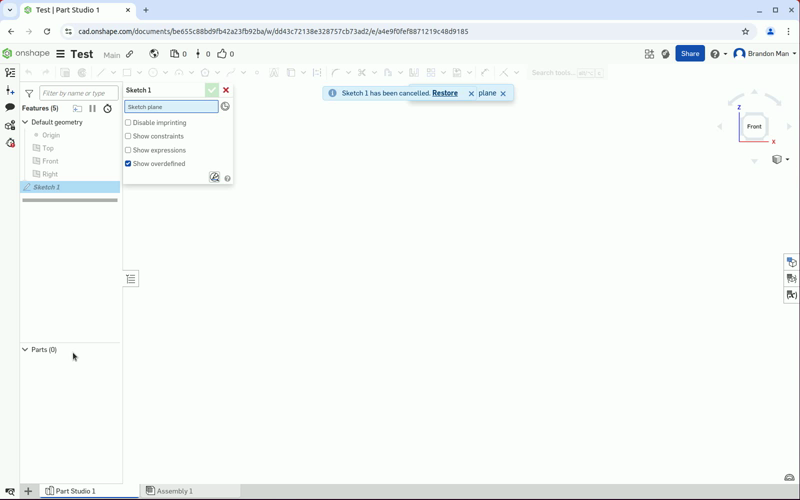
mouse_move(73, 163)
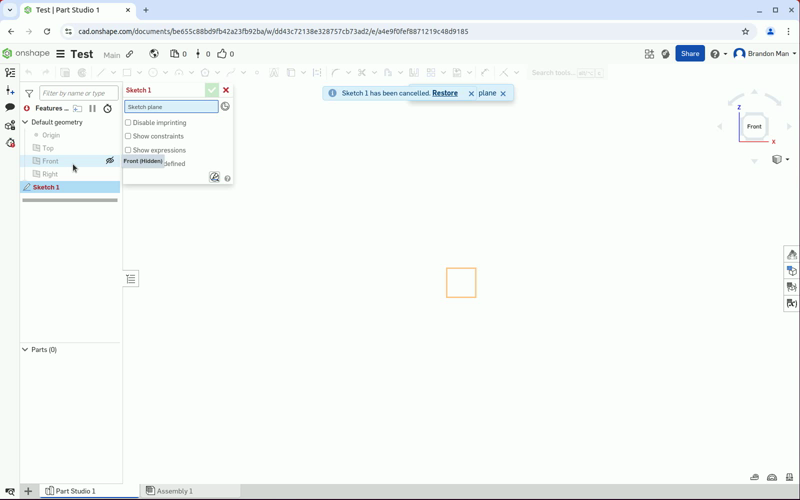
click(73, 163)
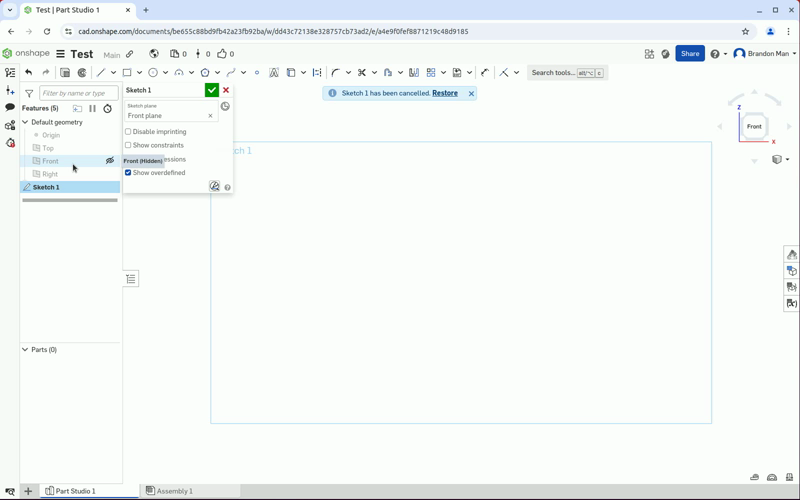
mouse_move(73, 352)
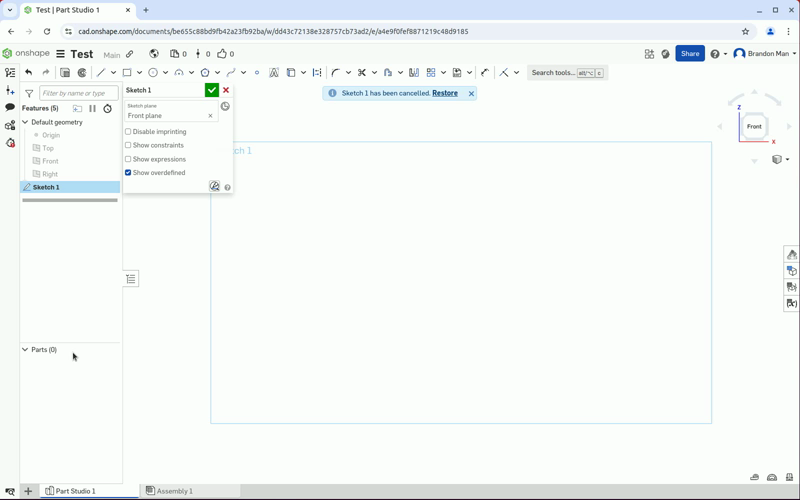
key(y)
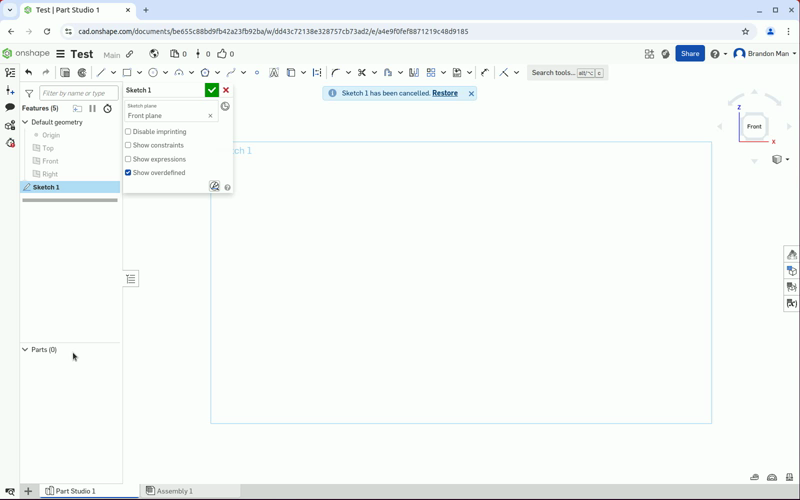
key(l)
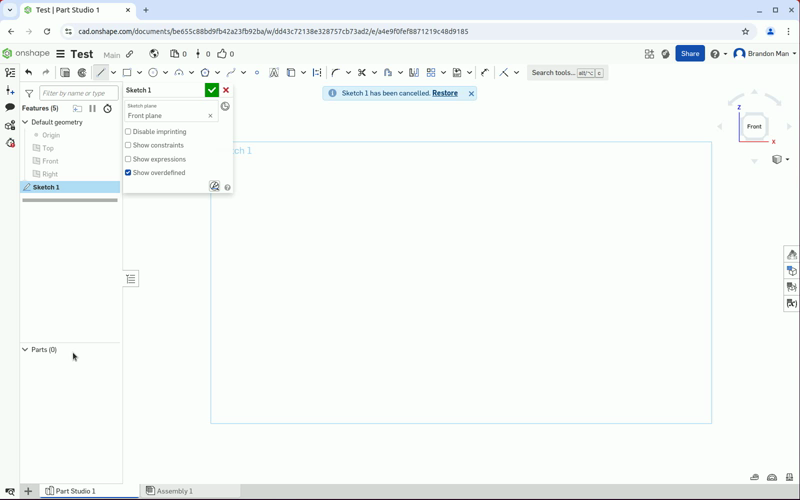
key_down(shift)
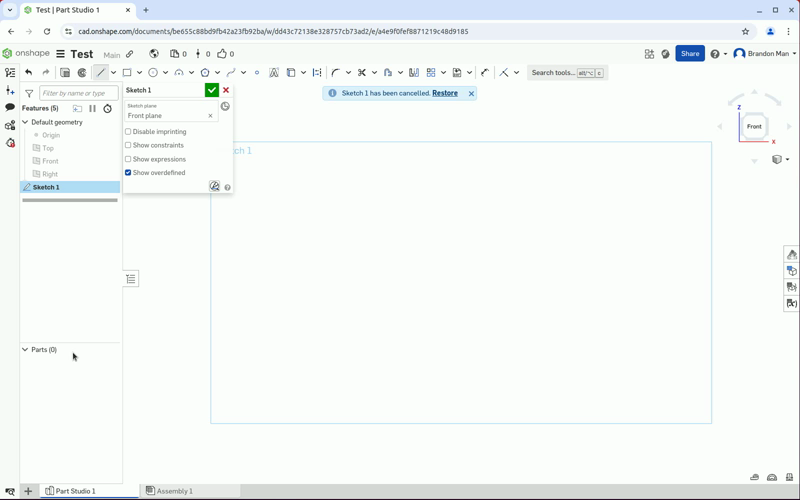
mouse_move(471, 180)
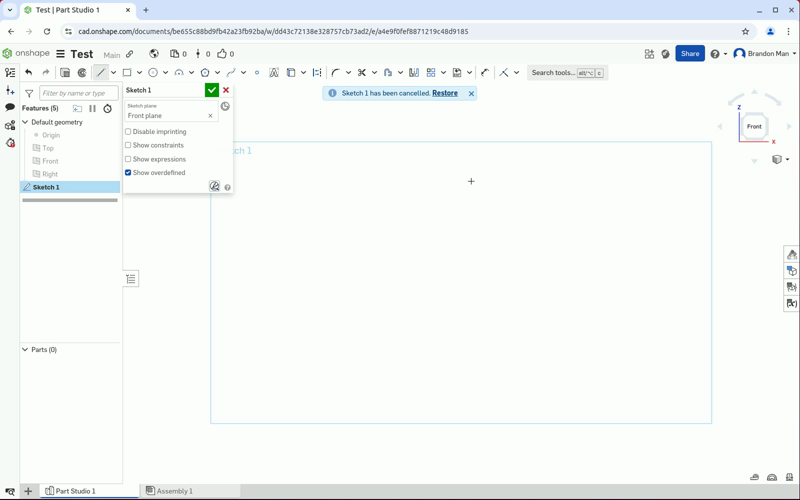
click(471, 180)
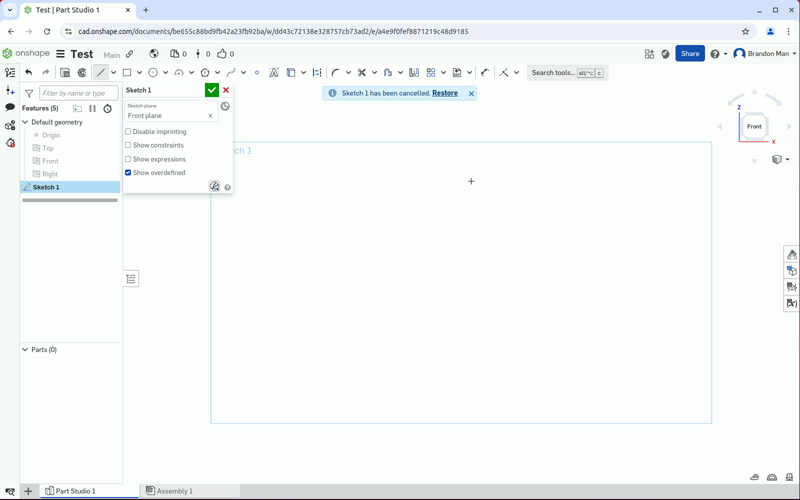
key_up(shift)
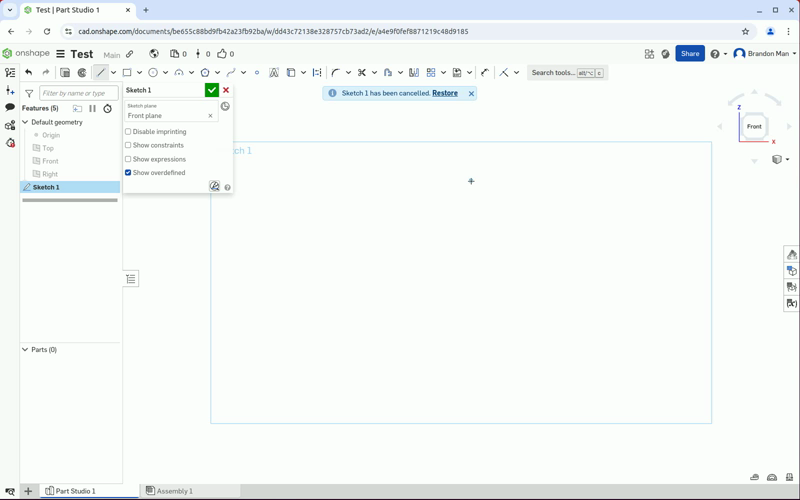
key_down(shift)
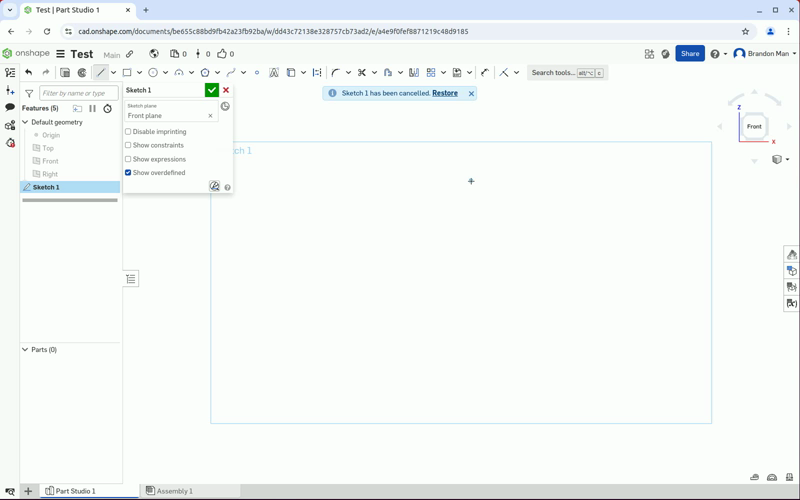
mouse_move(547, 180)
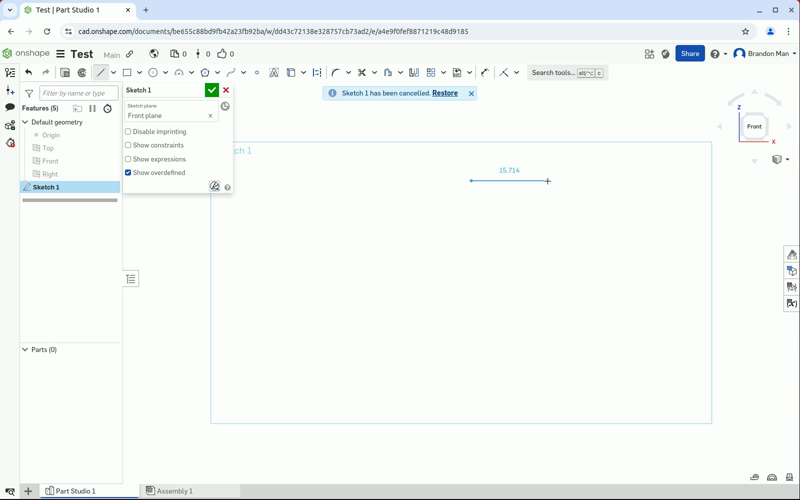
click(547, 180)
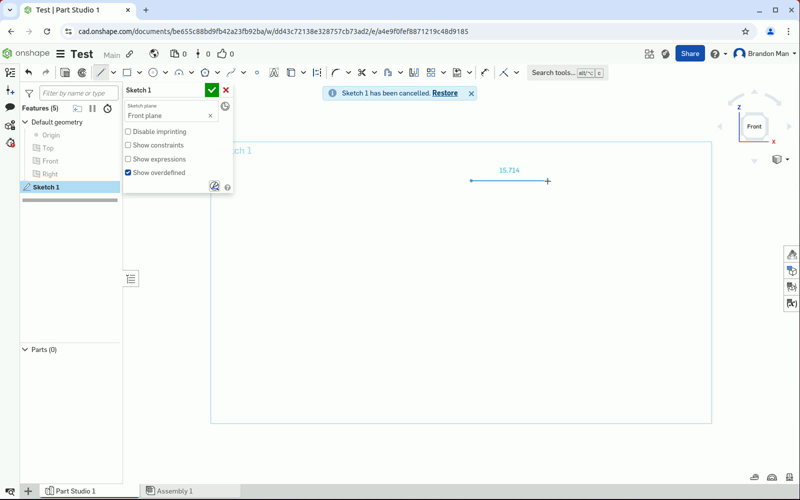
key_up(shift)
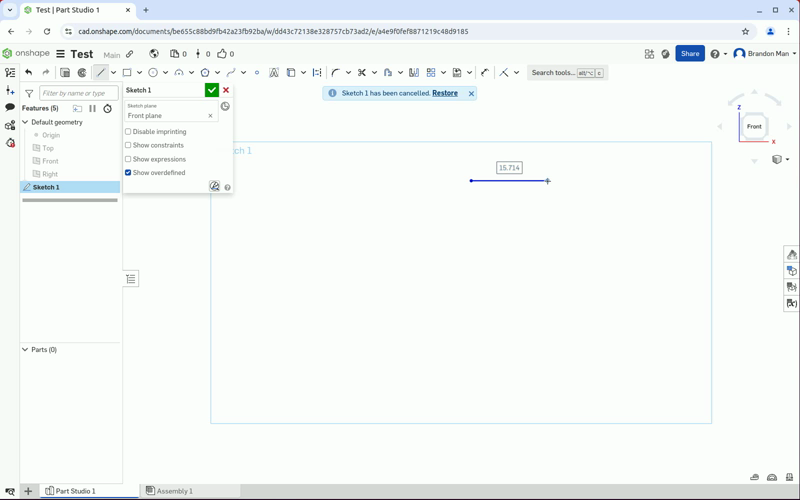
key_down(shift)
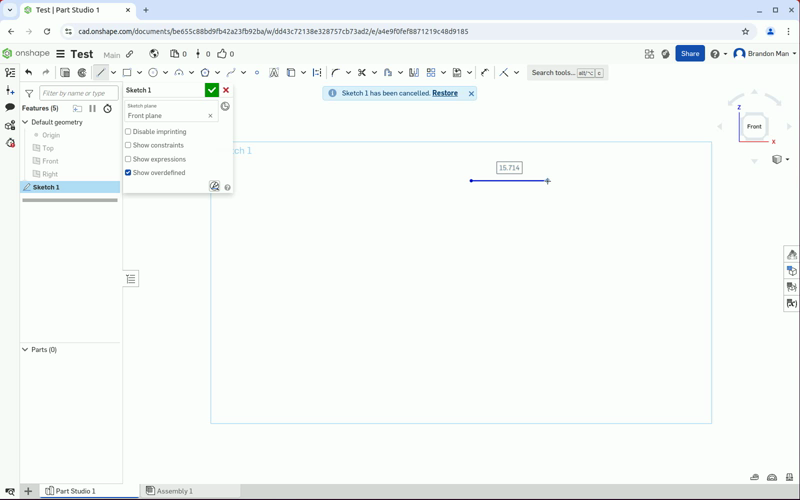
mouse_move(577, 180)
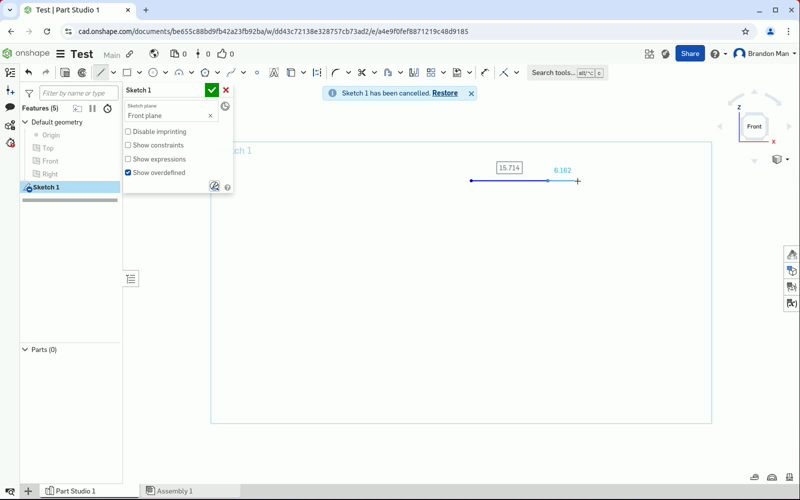
mouse_move(547, 170)
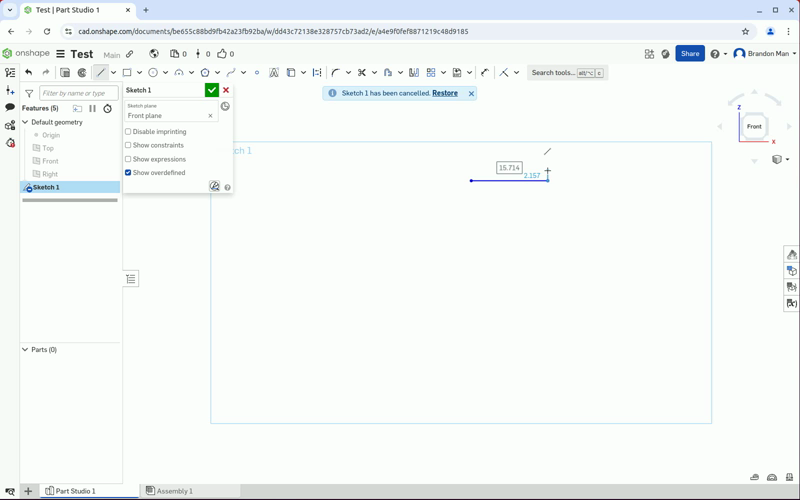
click(547, 170)
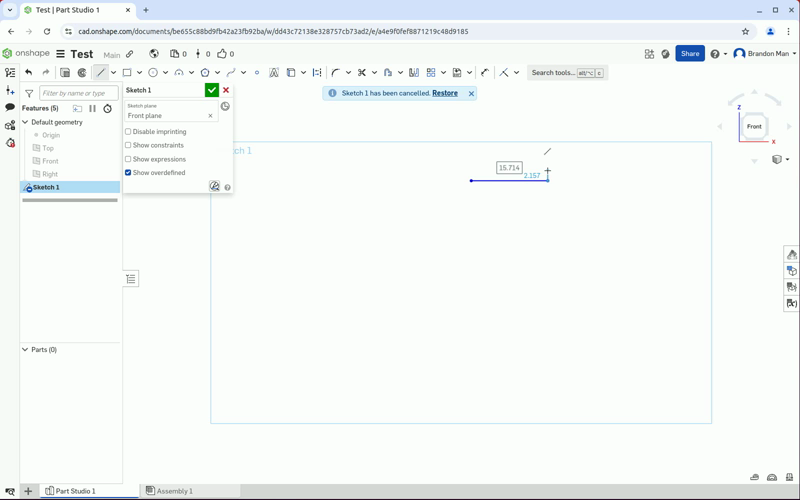
key_up(shift)
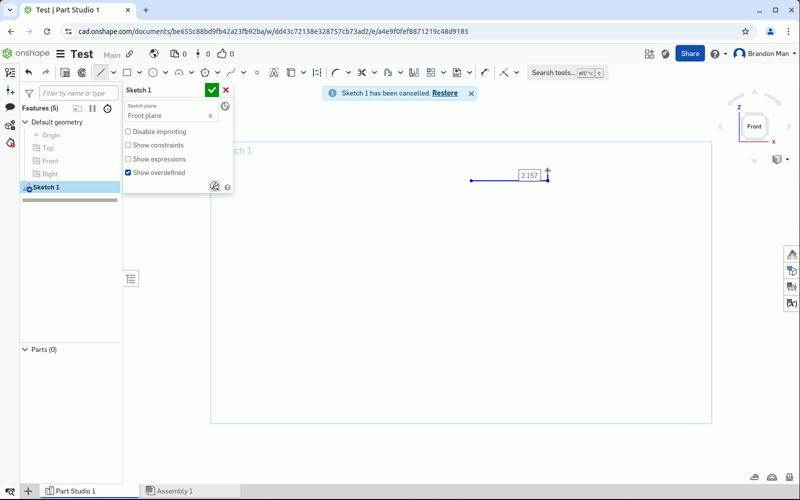
key_down(shift)
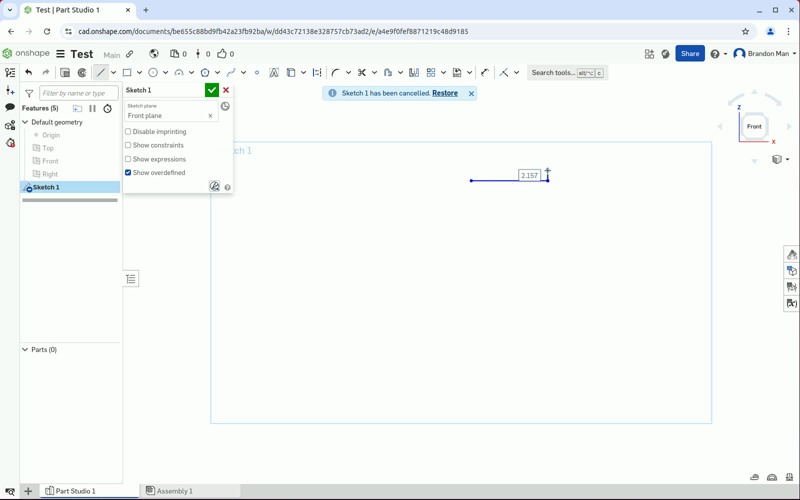
mouse_move(471, 170)
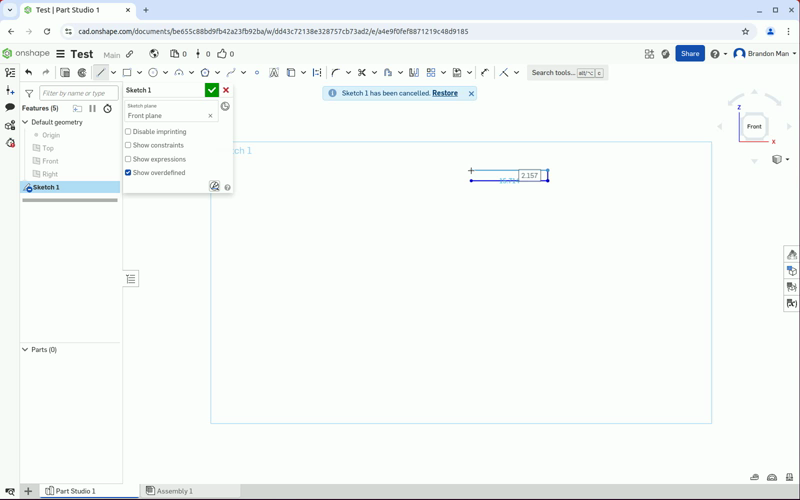
click(471, 170)
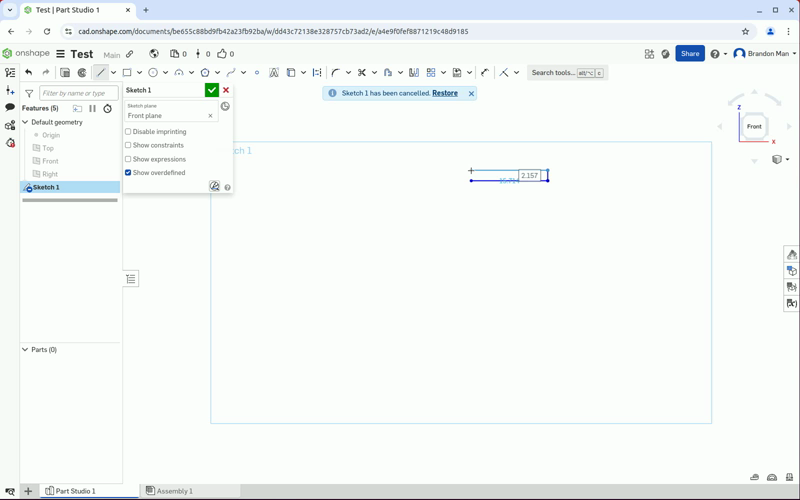
key_up(shift)
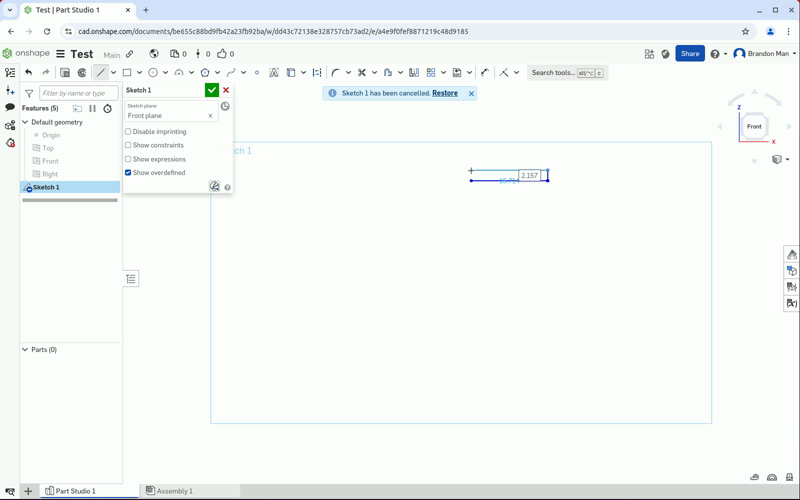
mouse_move(501, 170)
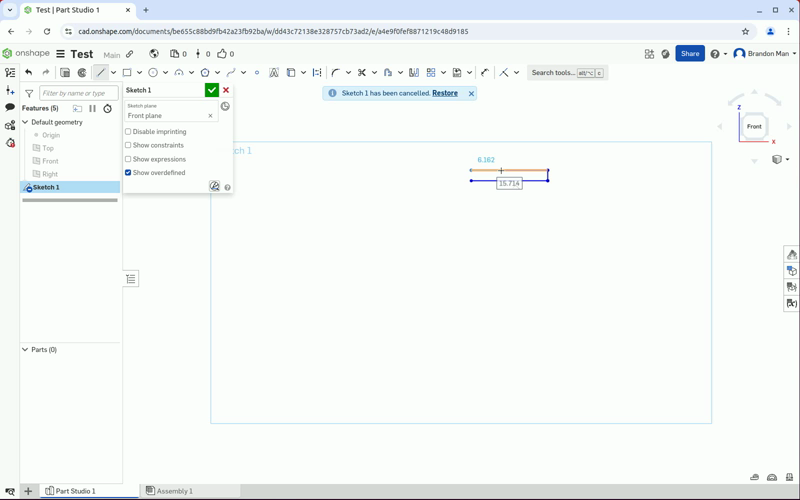
key_down(shift)
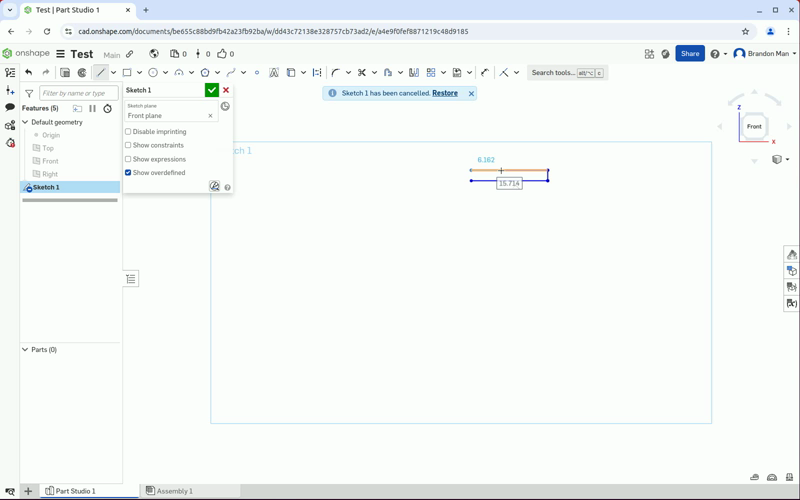
mouse_move(471, 180)
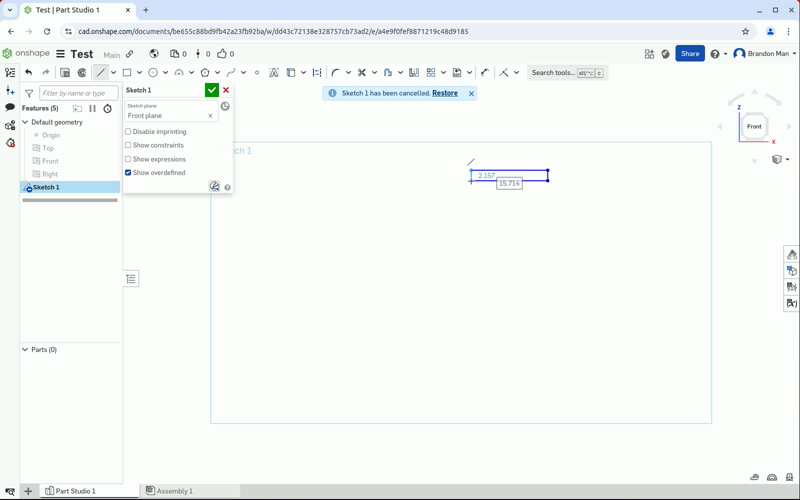
key_up(shift)
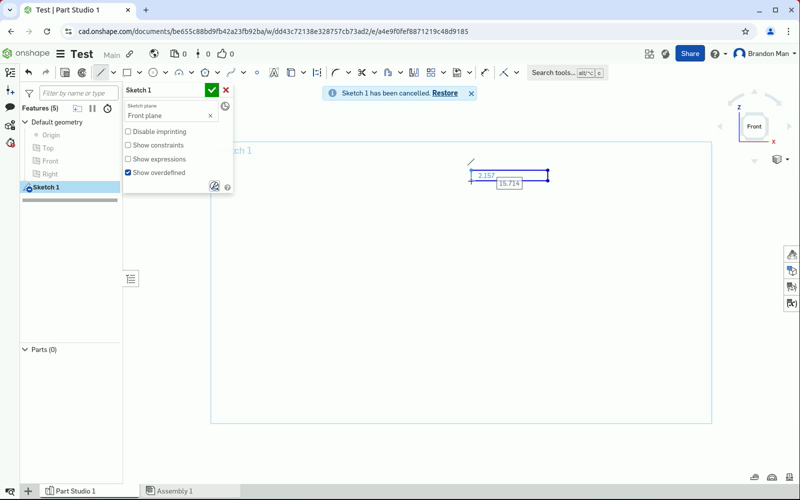
click(471, 180)
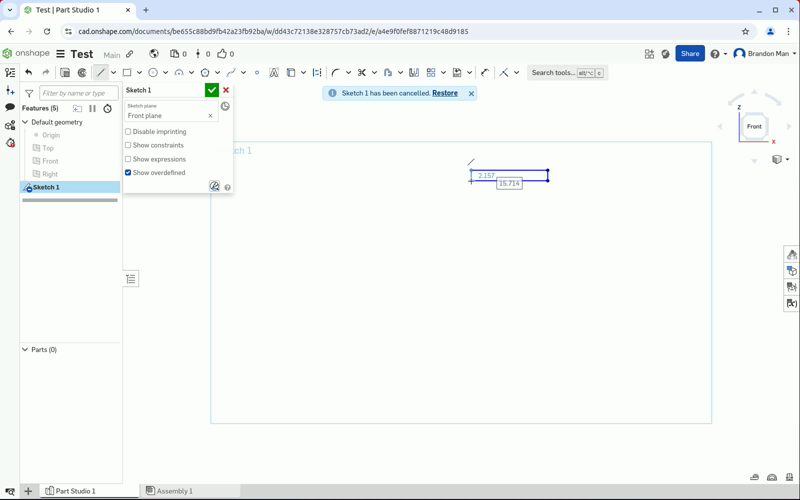
key(esc)
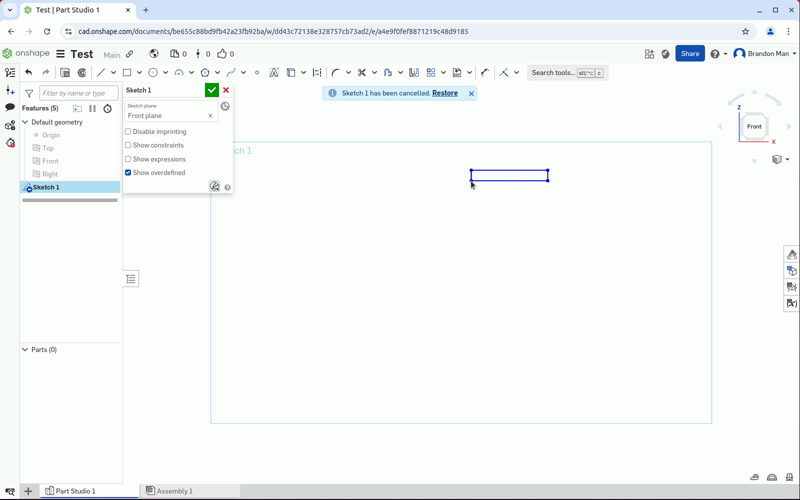
mouse_move(480, 174)
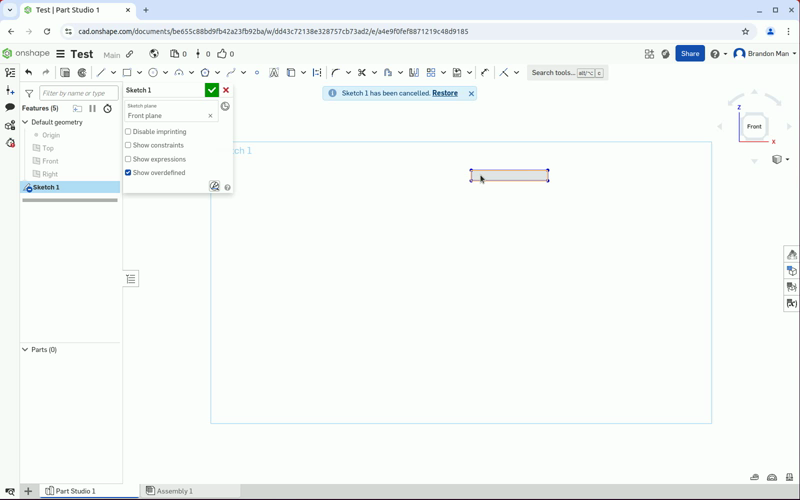
scroll(6)
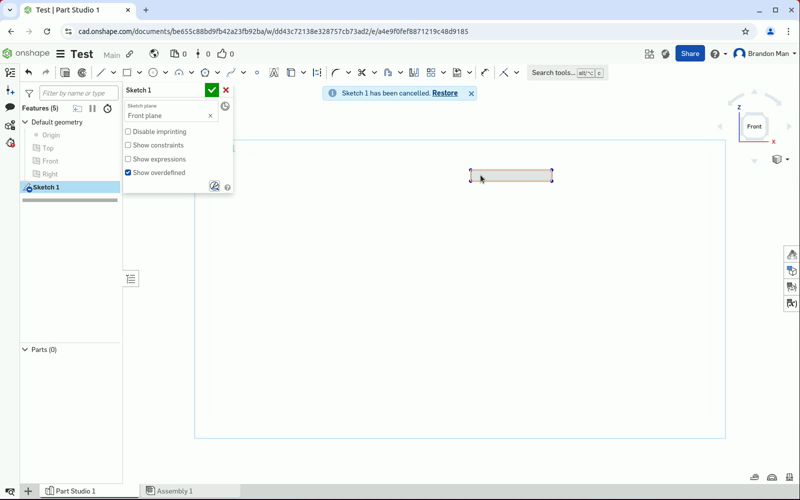
scroll(6)
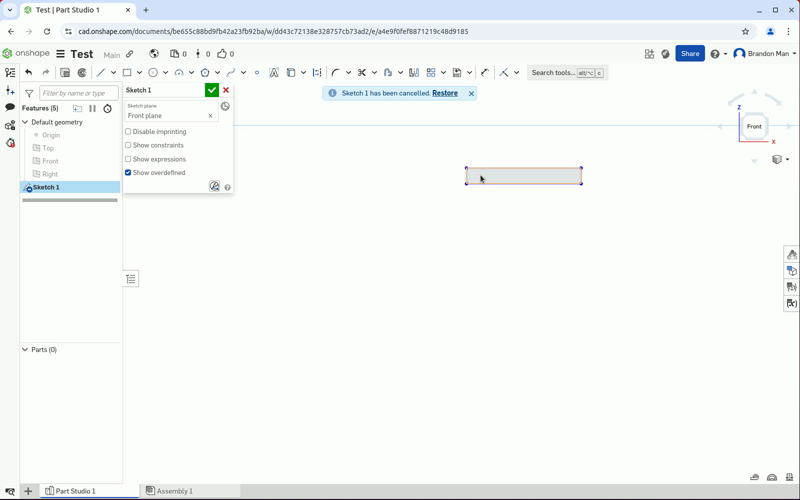
scroll(6)
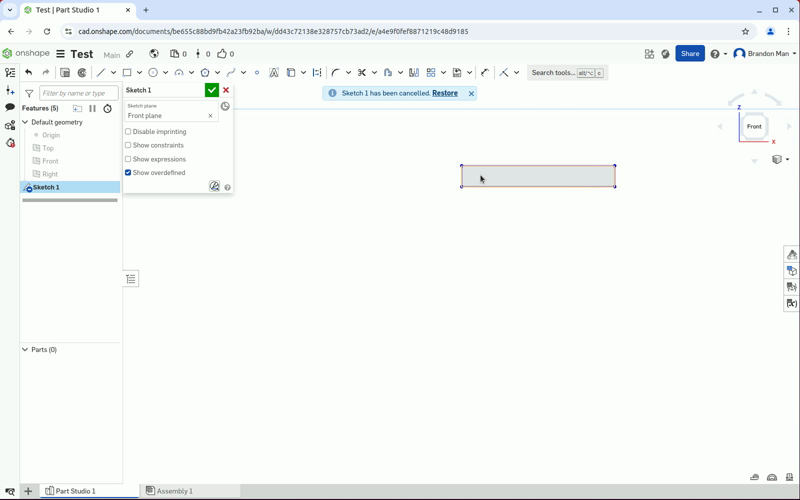
scroll(6)
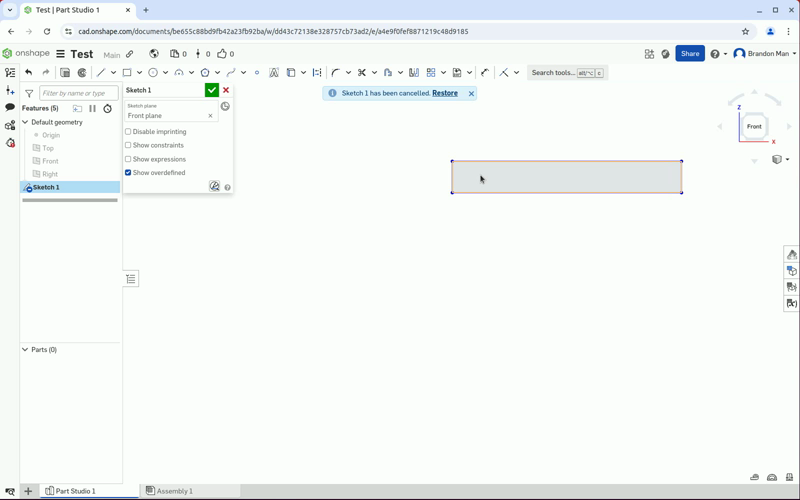
scroll(6)
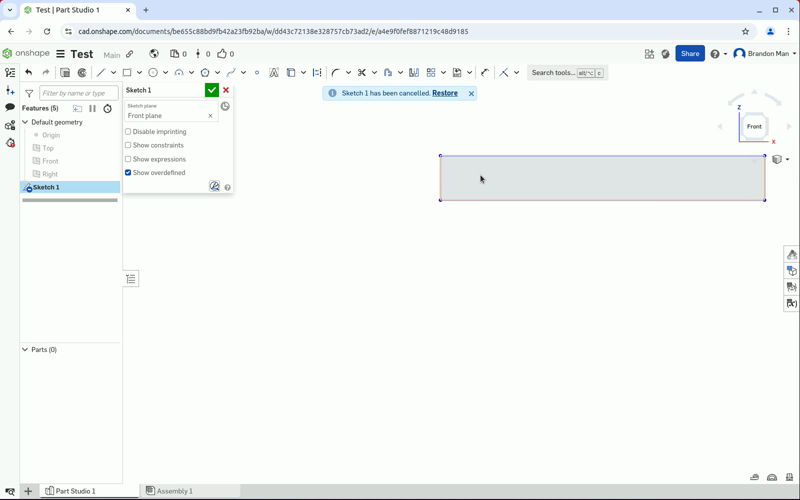
scroll(6)
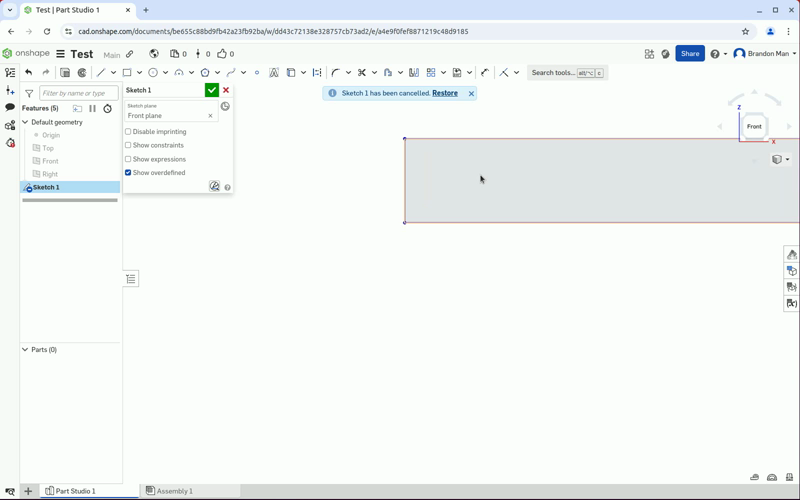
scroll(6)
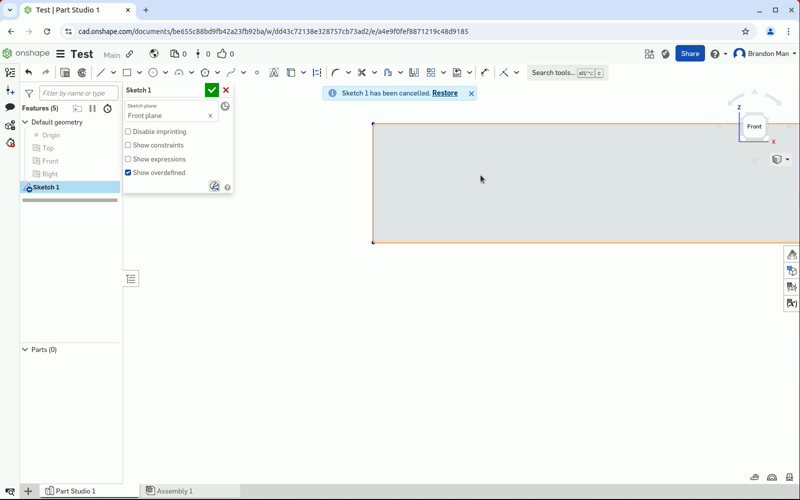
click(480, 174)
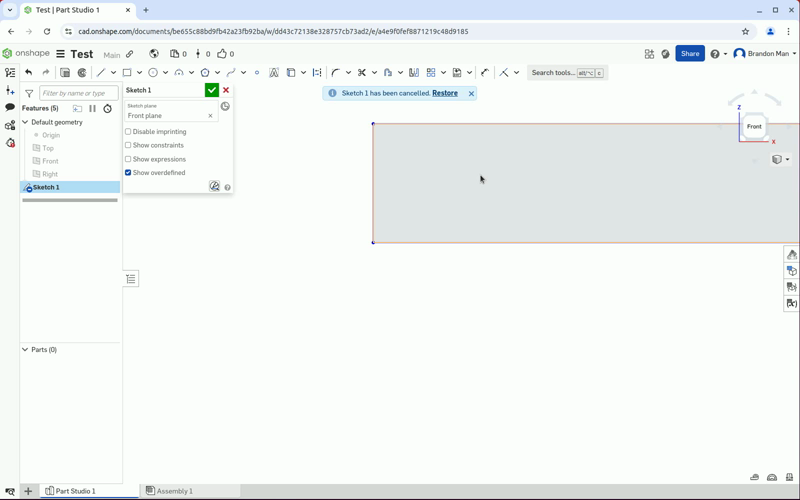
scroll(-6)
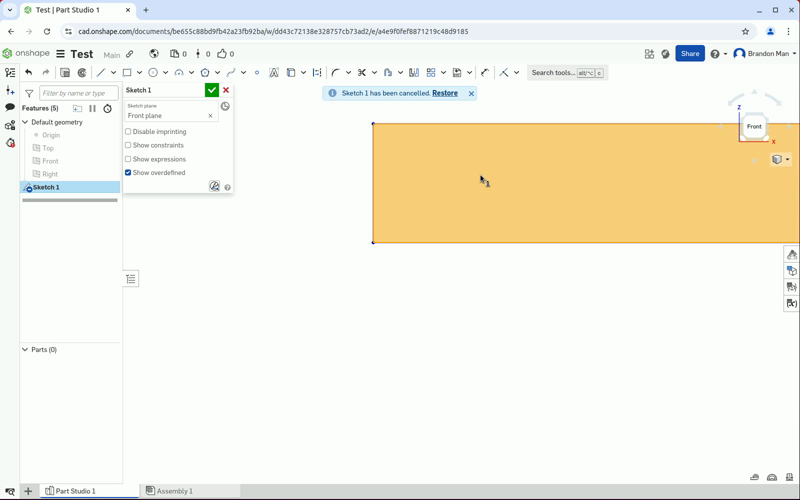
scroll(-6)
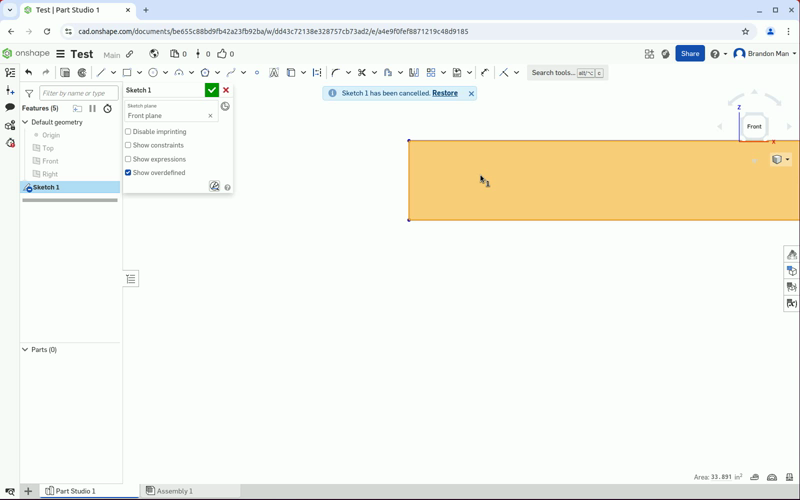
scroll(-6)
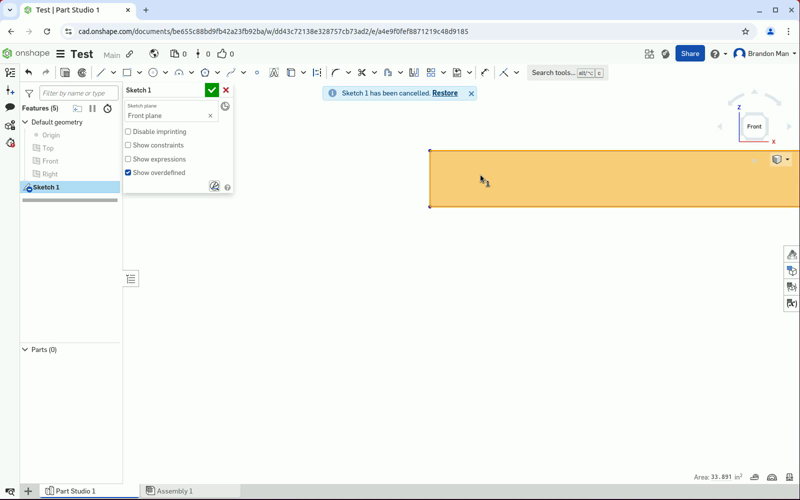
scroll(-6)
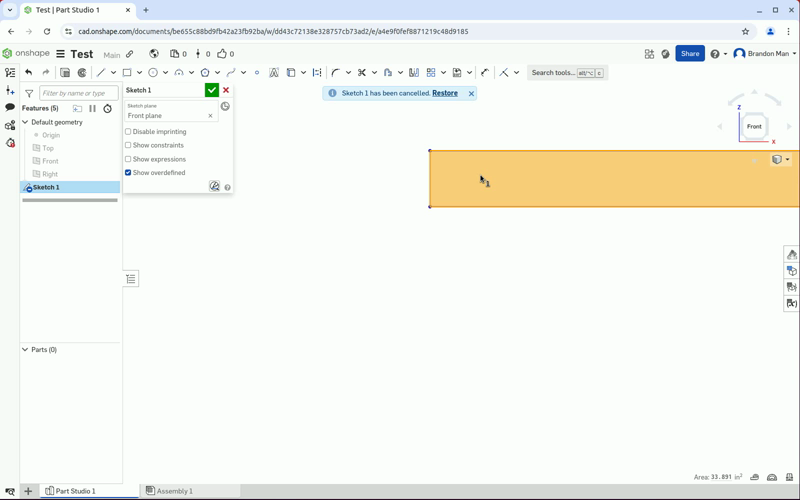
scroll(-6)
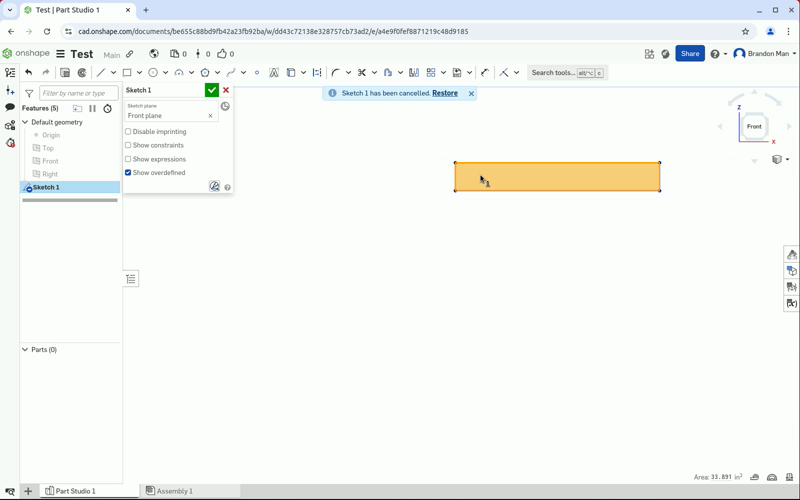
scroll(-6)
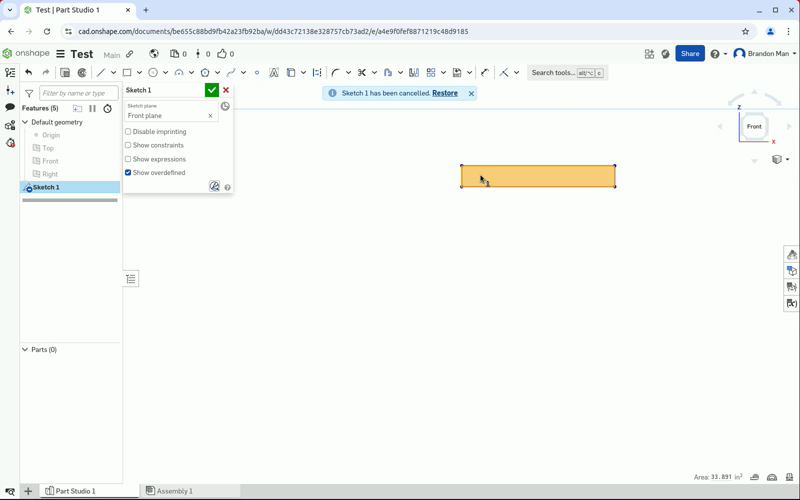
scroll(-6)
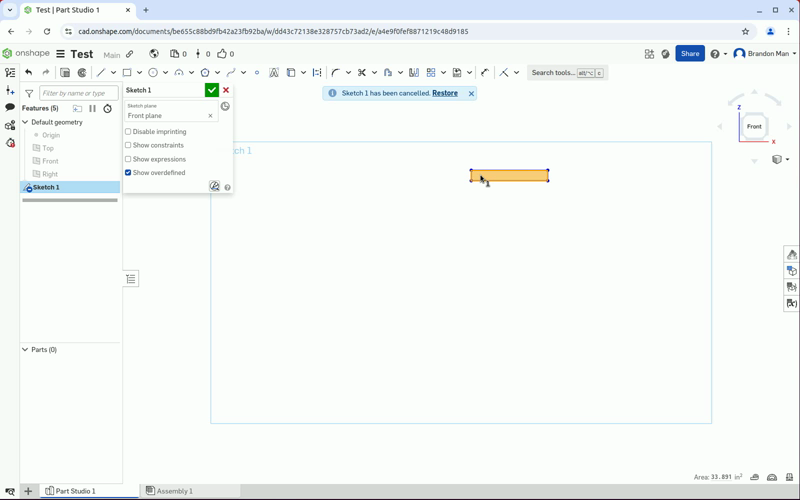
mouse_move(73, 352)
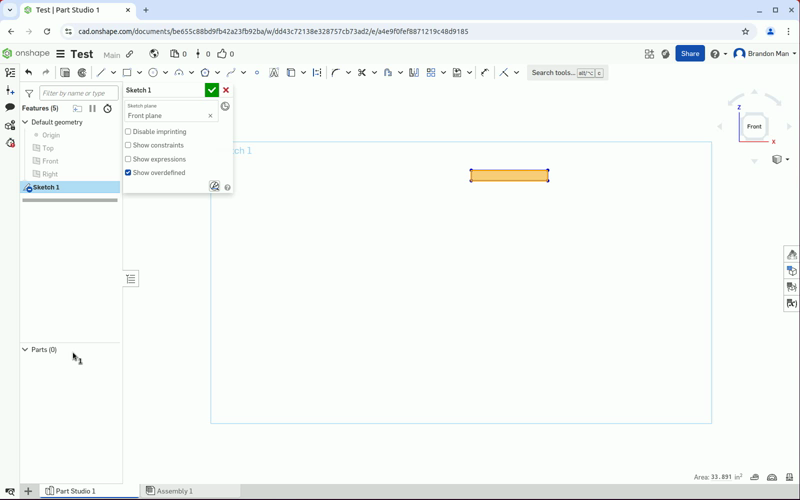
key(shift+y)
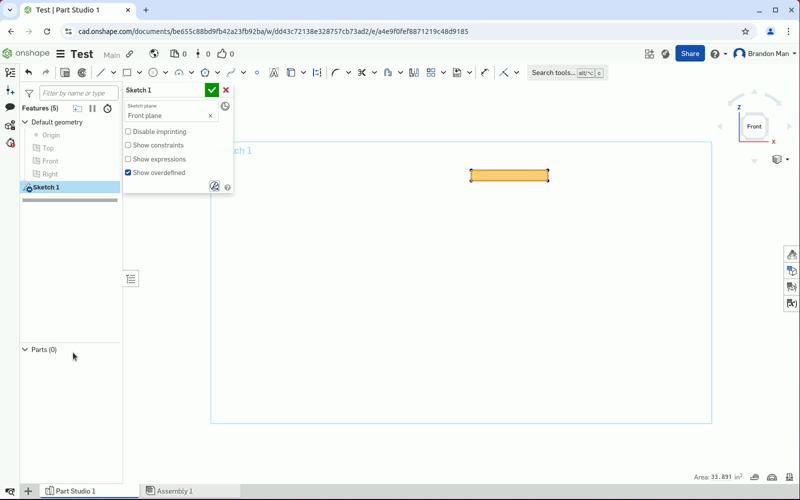
key(shift+e)
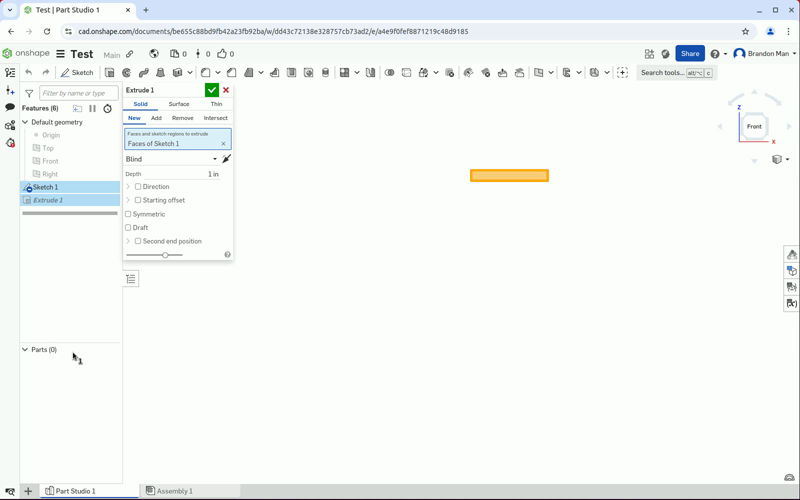
mouse_move(143, 106)
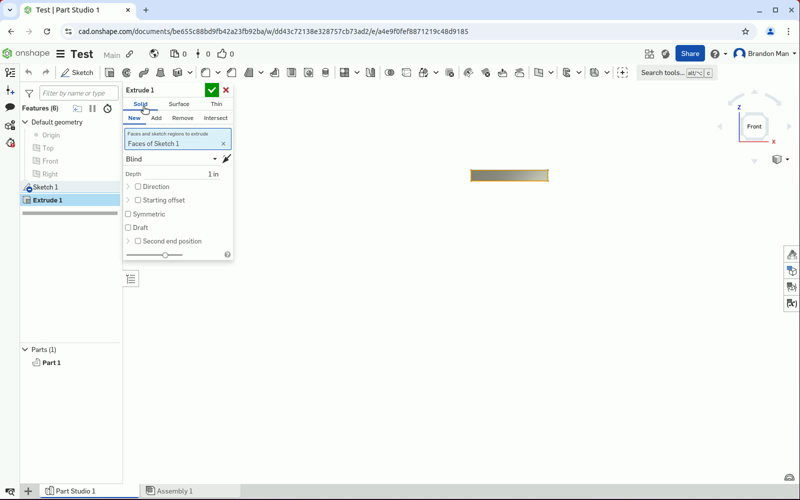
click(143, 106)
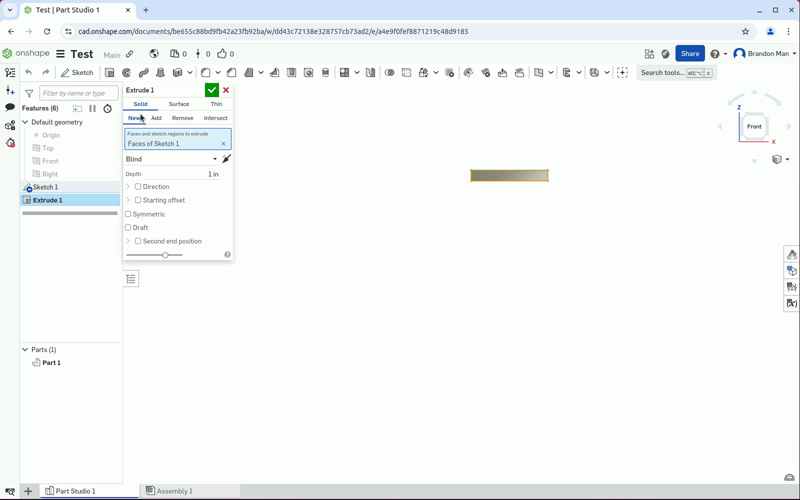
mouse_move(137, 120)
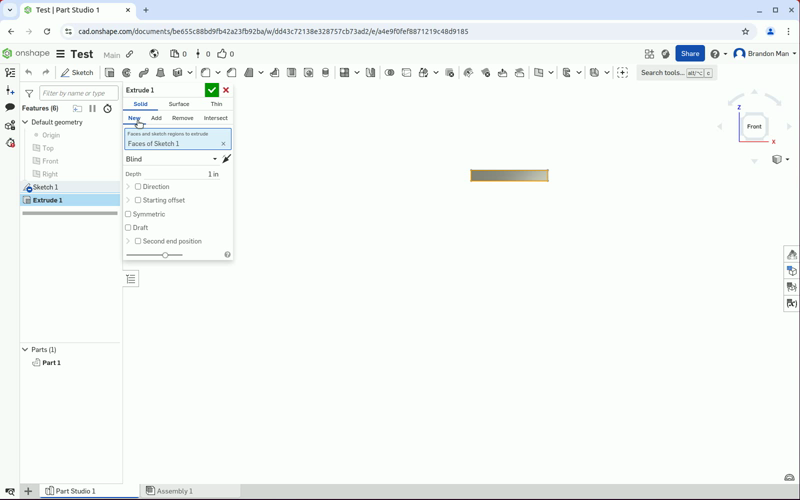
click(137, 120)
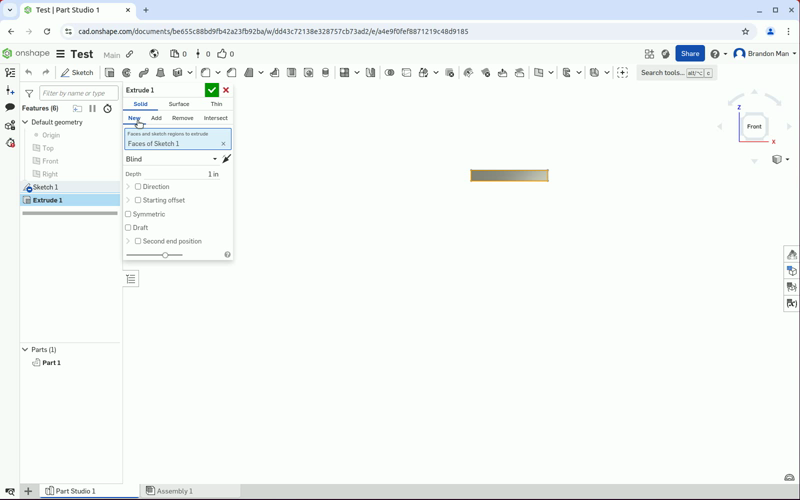
key(tab, 4)
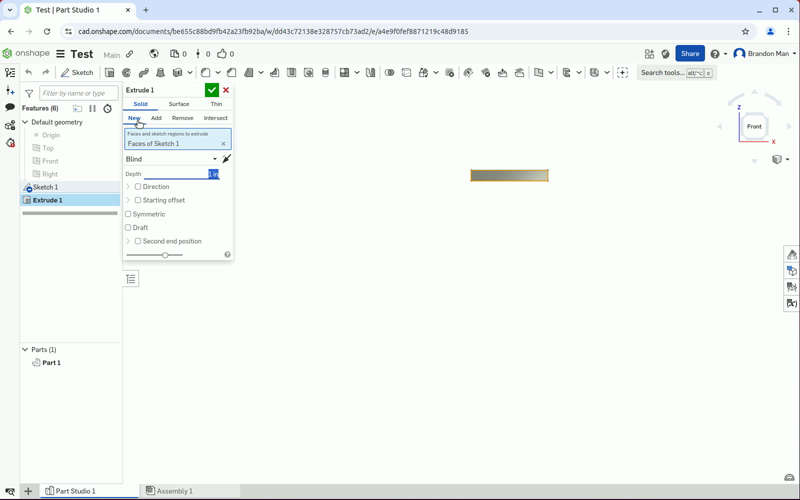
text(10.591)
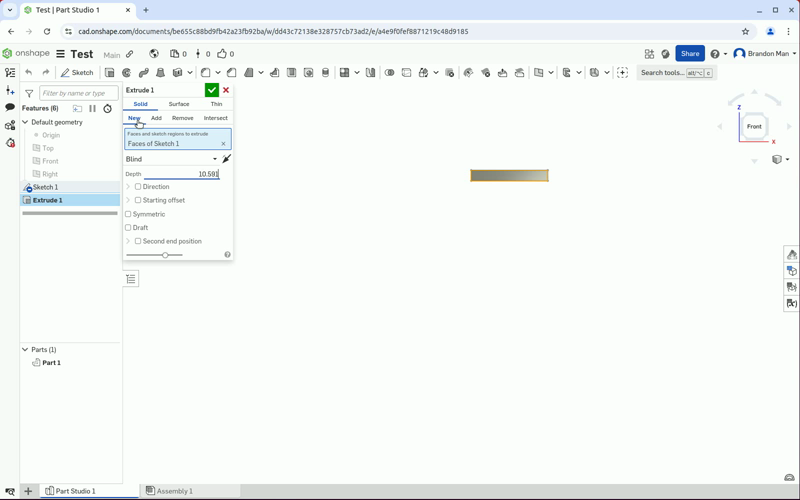
key(enter)
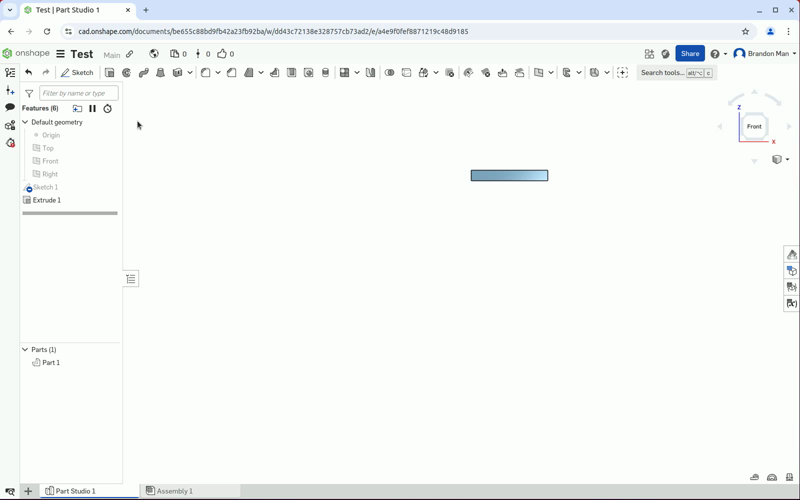
key(shift+h)
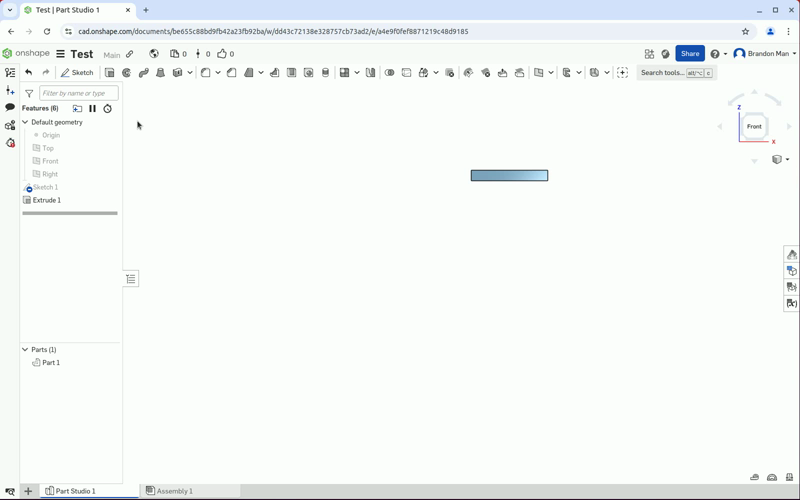
key(shift+h)
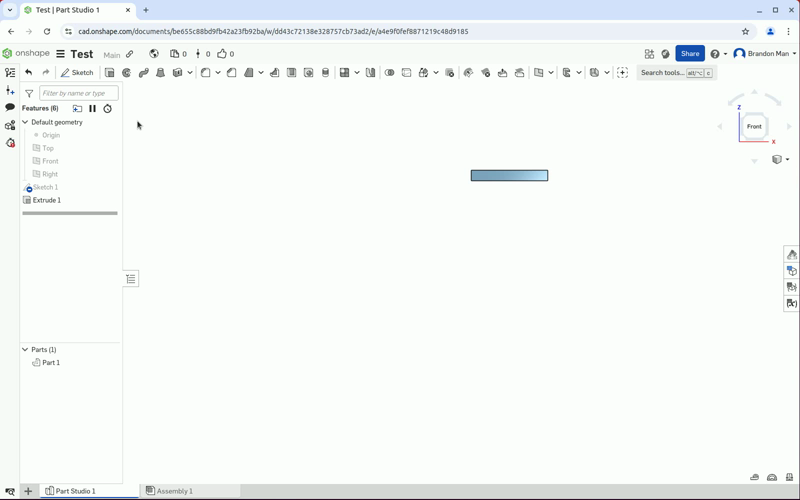
mouse_move(73, 189)
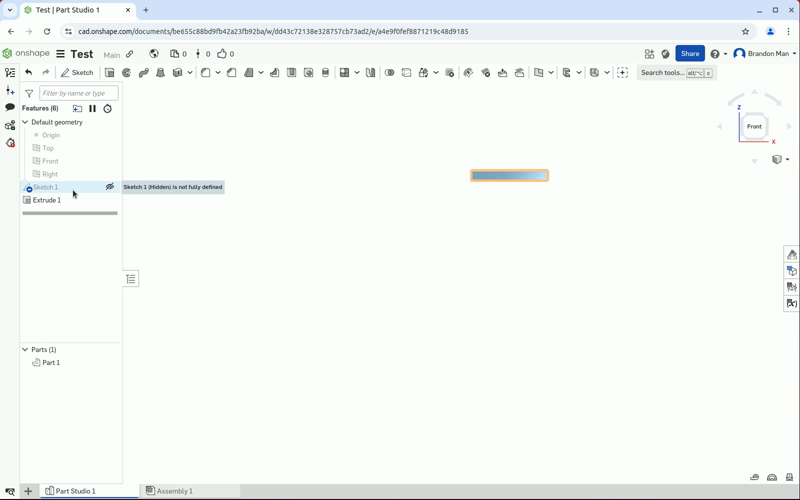
click(73, 189)
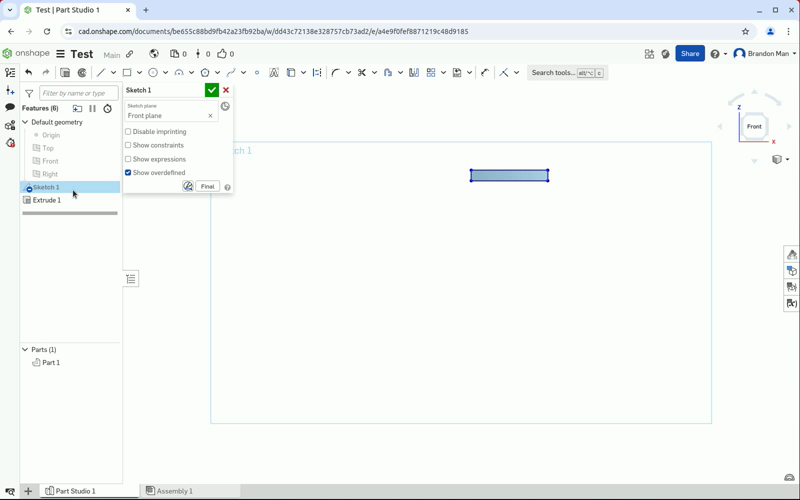
mouse_move(229, 92)
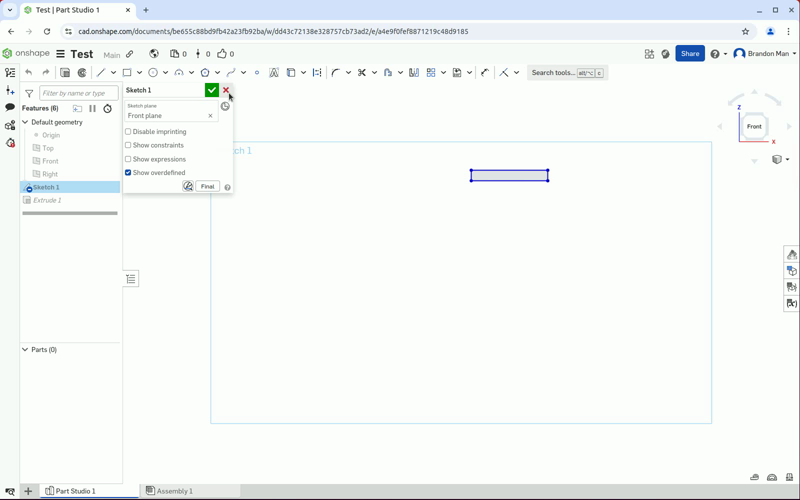
click(229, 92)
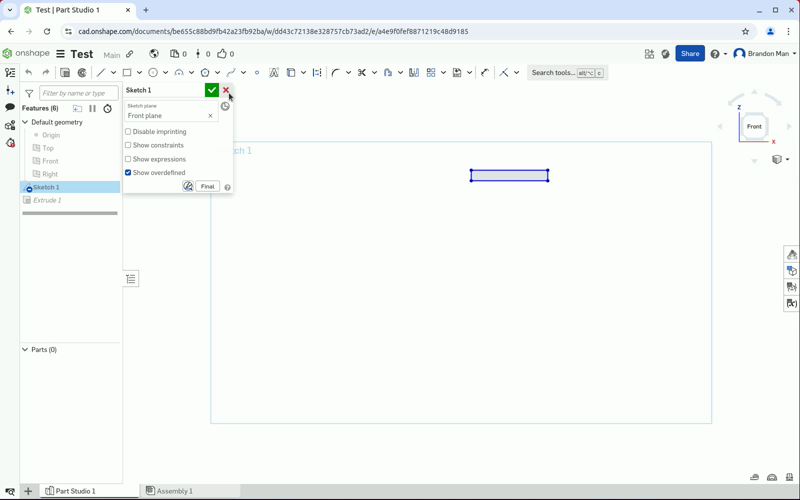
key(shift+s)
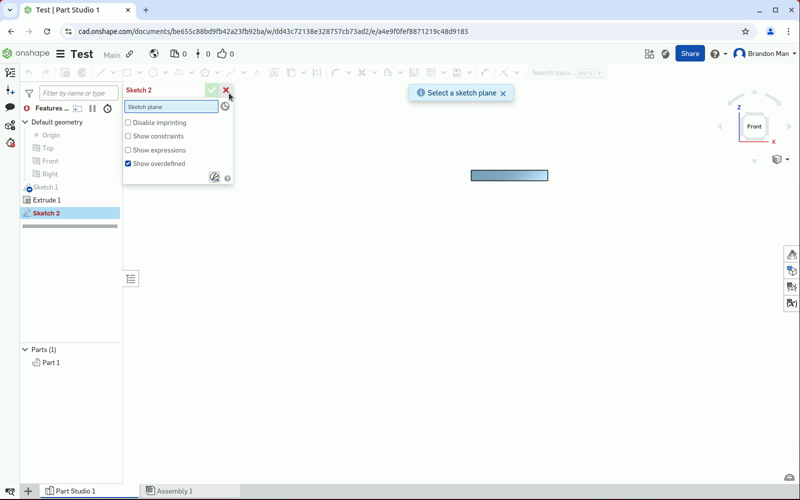
mouse_move(73, 163)
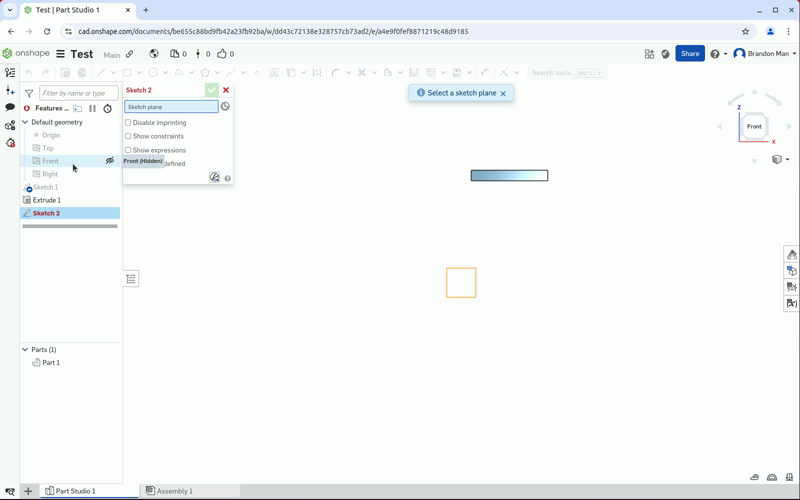
click(73, 163)
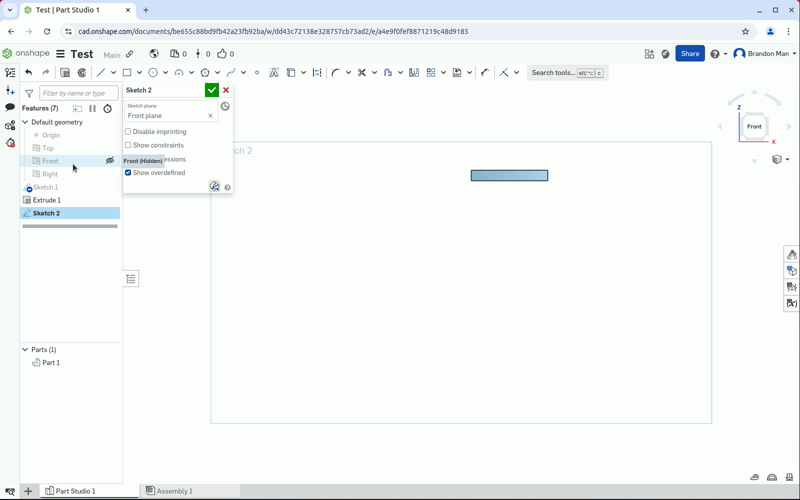
mouse_move(73, 352)
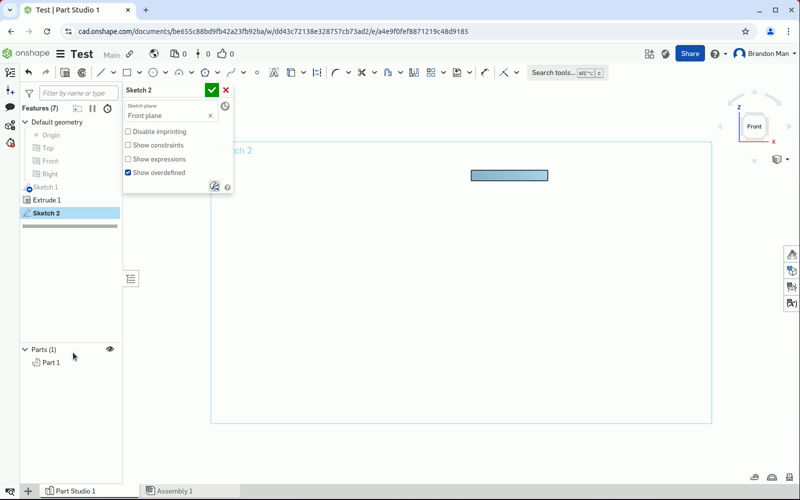
key(y)
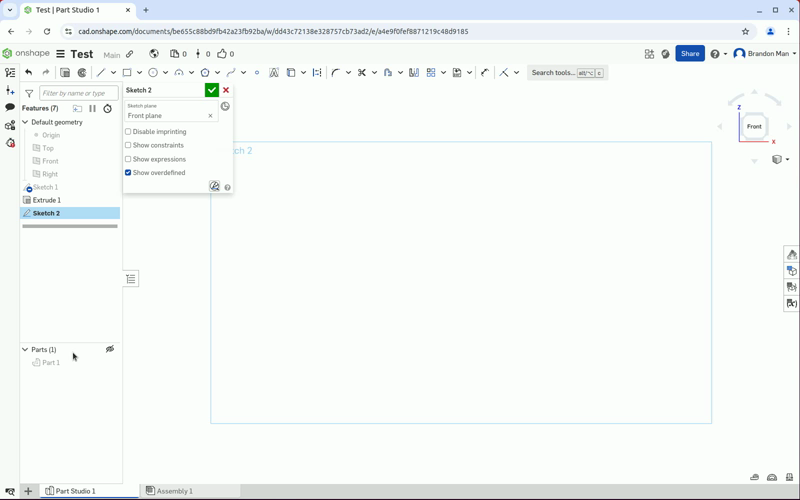
key(l)
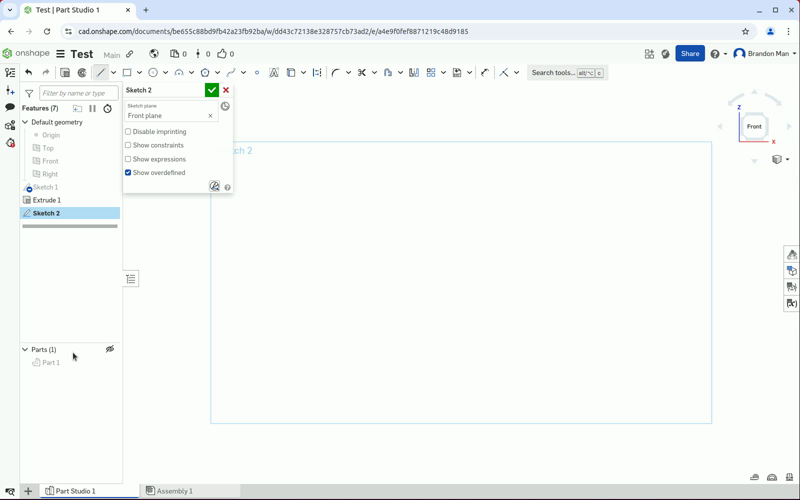
key_down(shift)
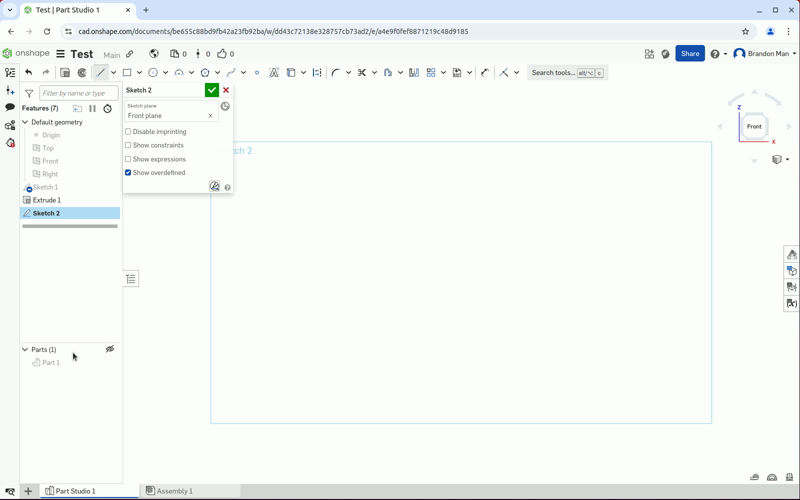
mouse_move(460, 282)
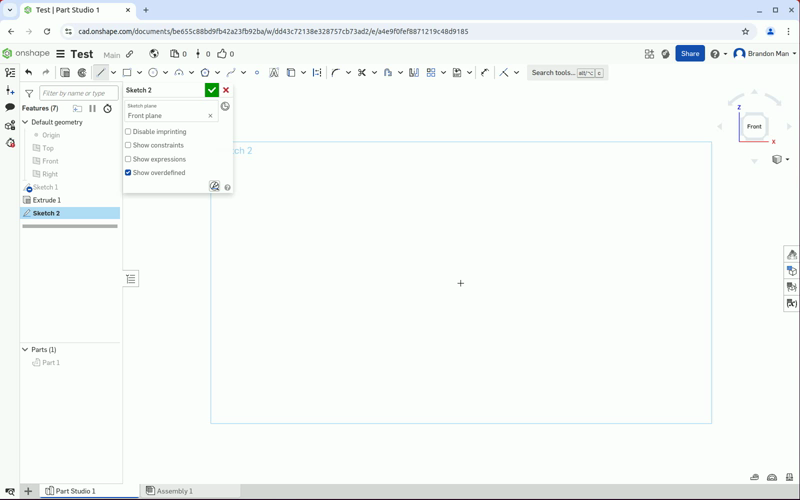
click(460, 282)
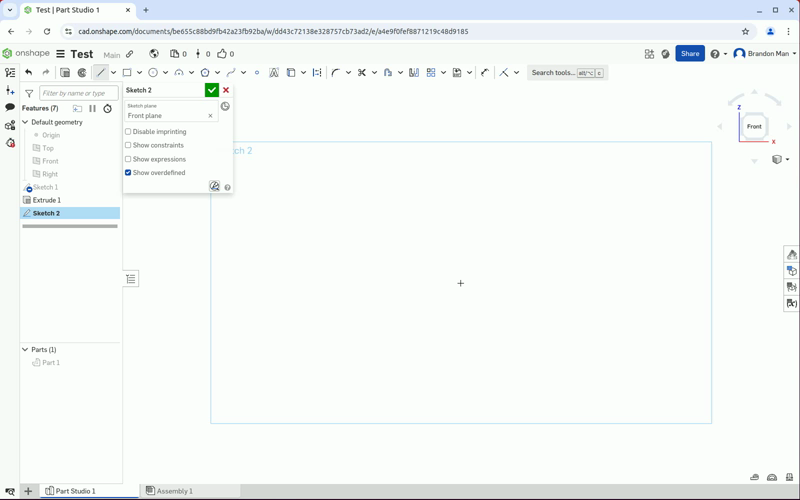
key_up(shift)
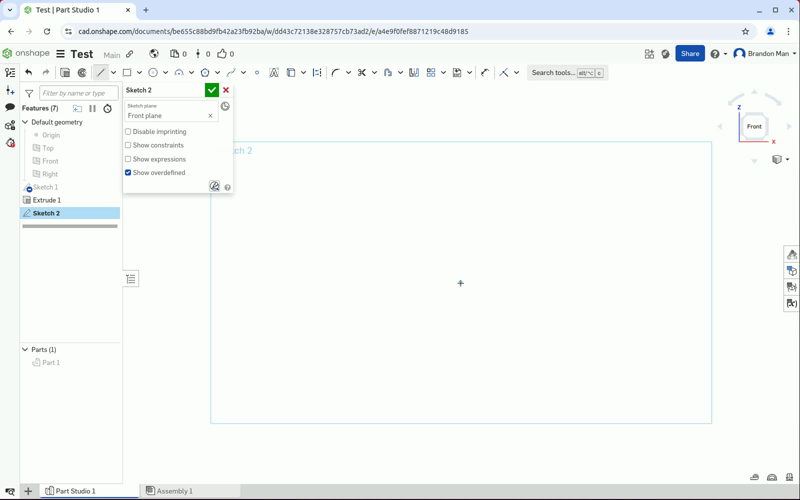
key_down(shift)
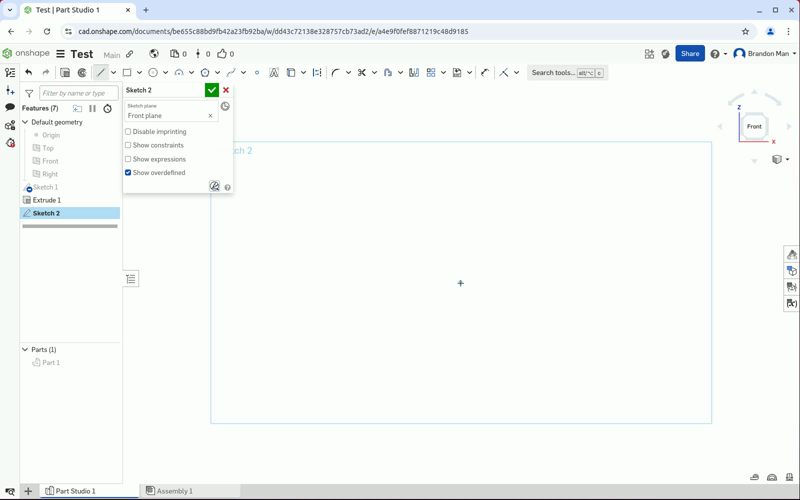
mouse_move(490, 282)
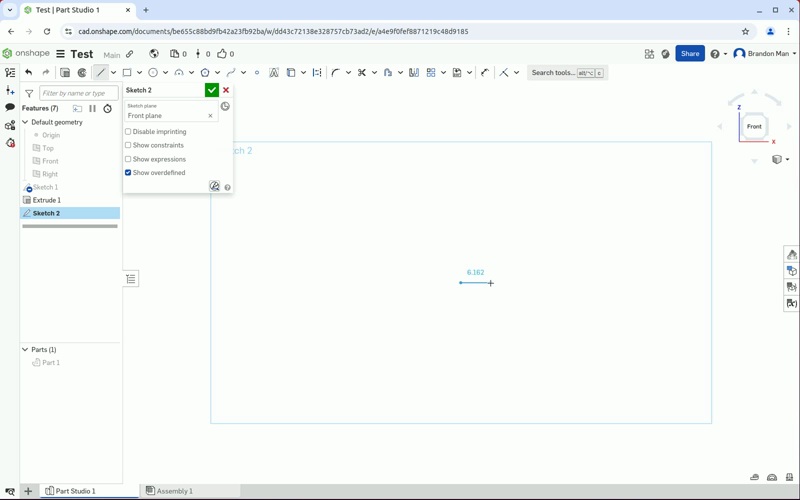
mouse_move(471, 282)
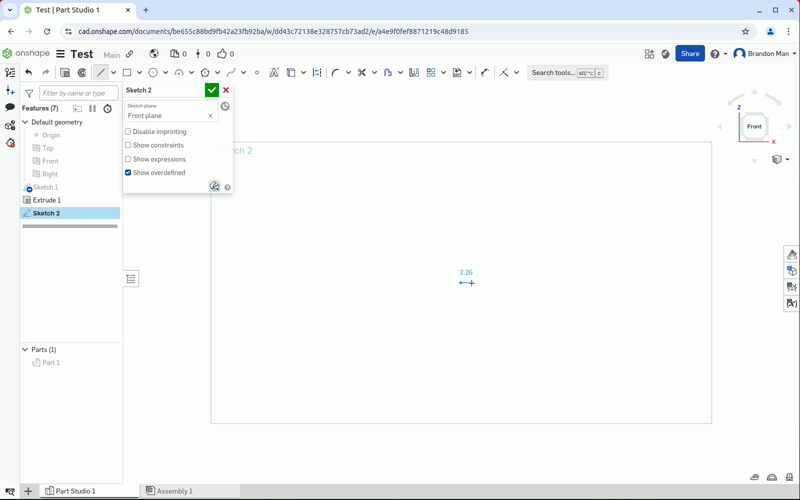
click(471, 282)
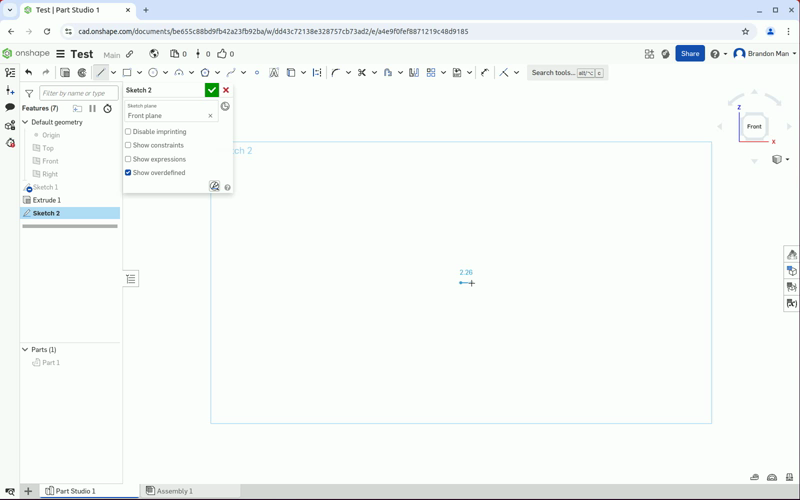
key_up(shift)
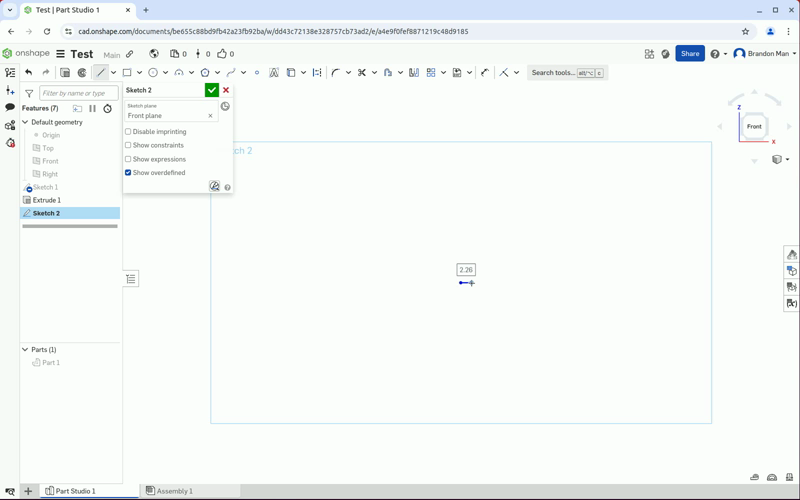
key_down(shift)
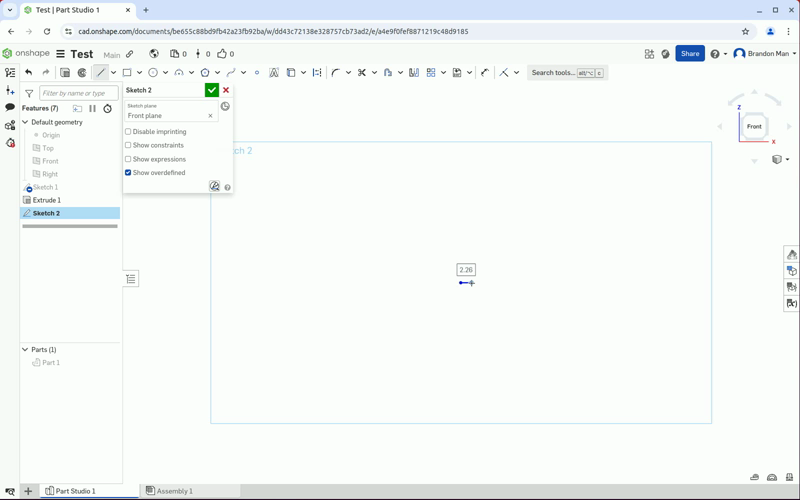
mouse_move(471, 181)
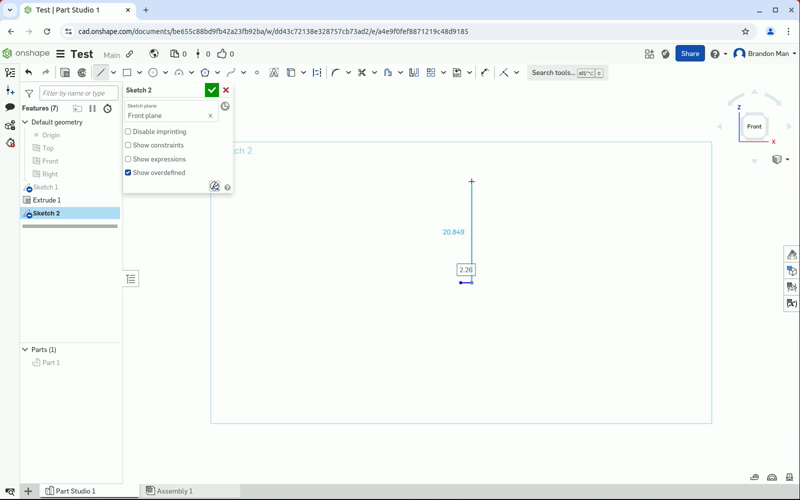
click(471, 181)
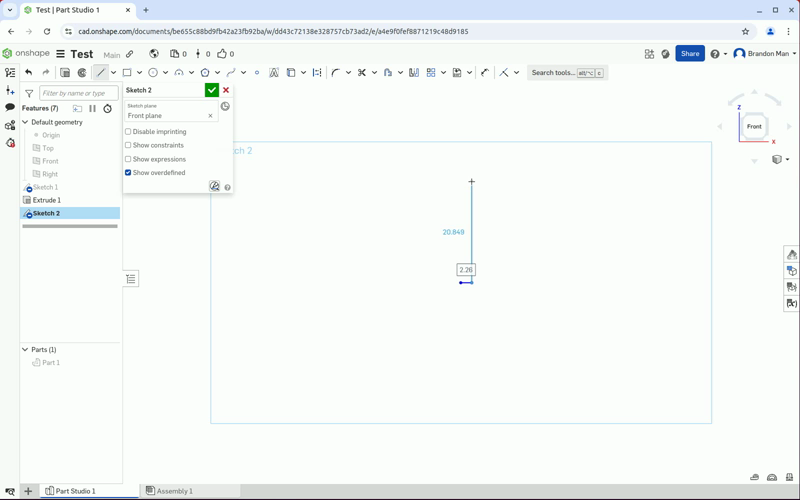
key_up(shift)
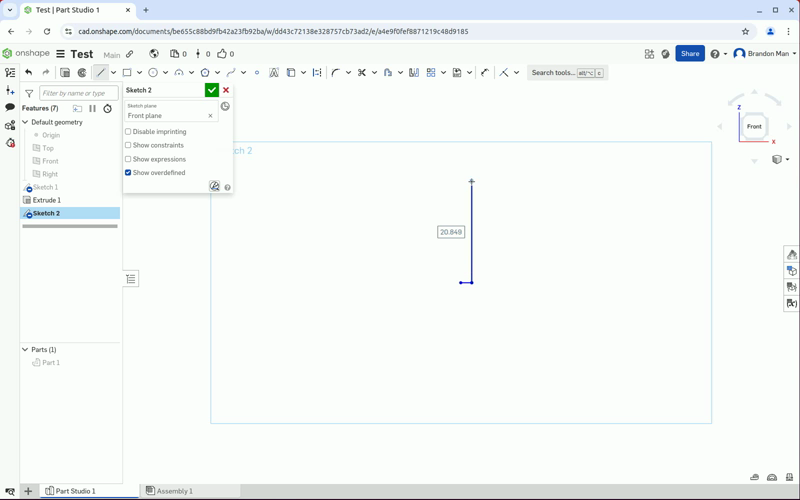
key_down(shift)
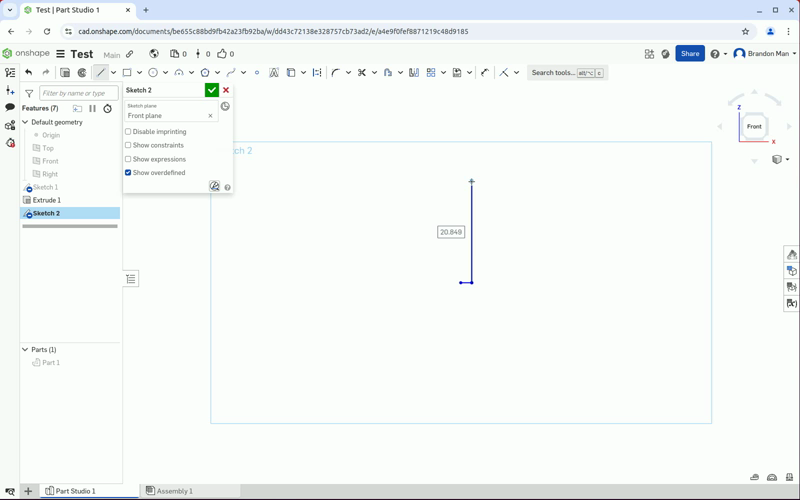
mouse_move(501, 181)
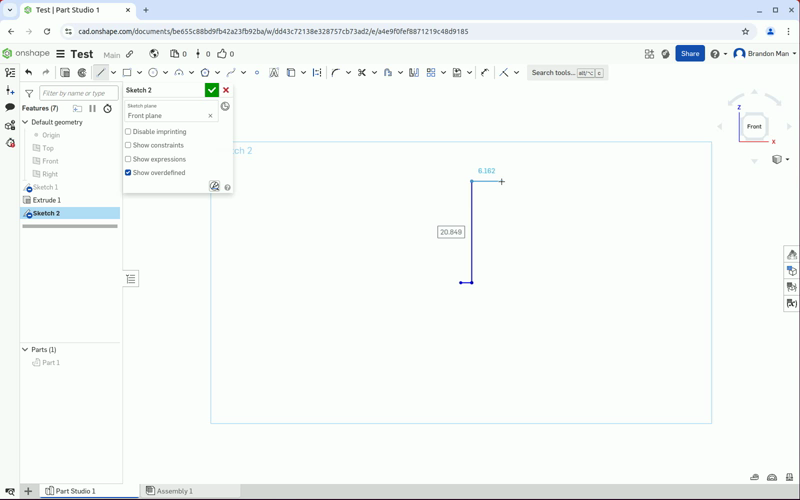
mouse_move(471, 170)
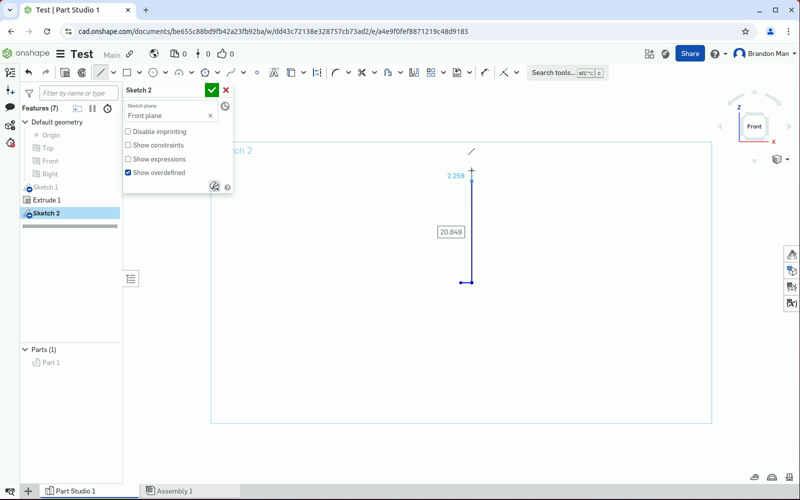
click(471, 170)
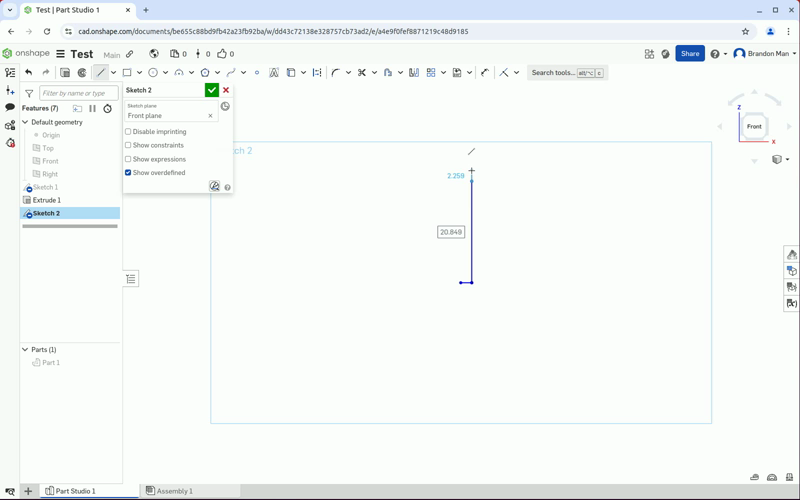
key_up(shift)
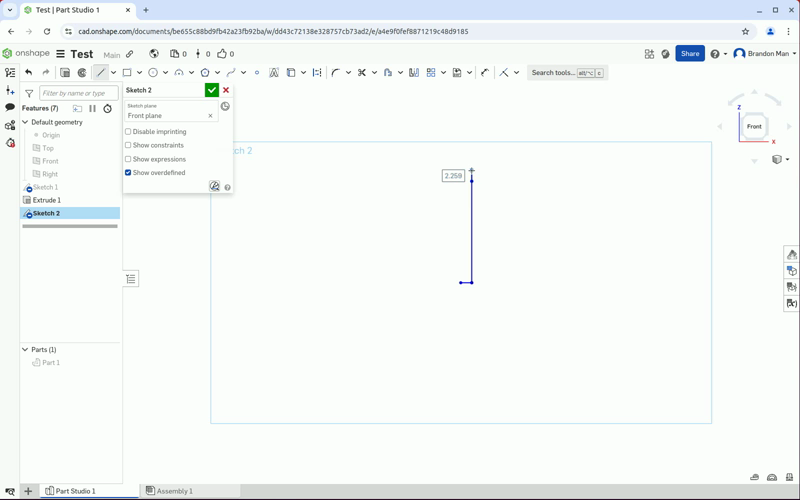
key_down(shift)
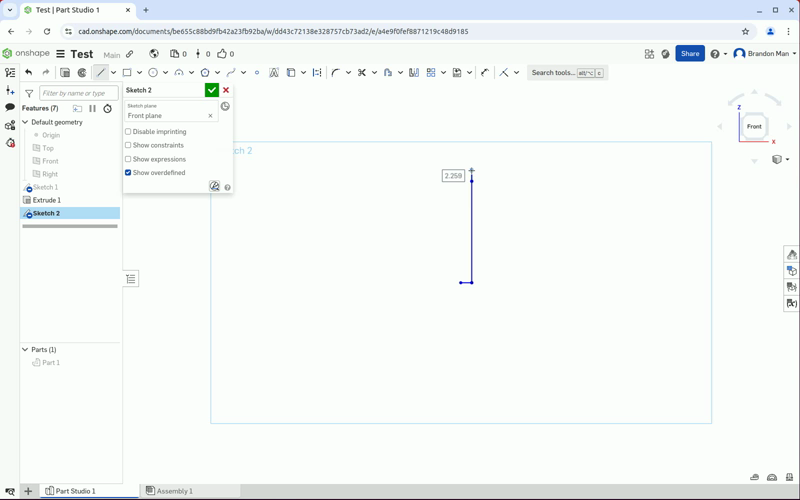
mouse_move(501, 170)
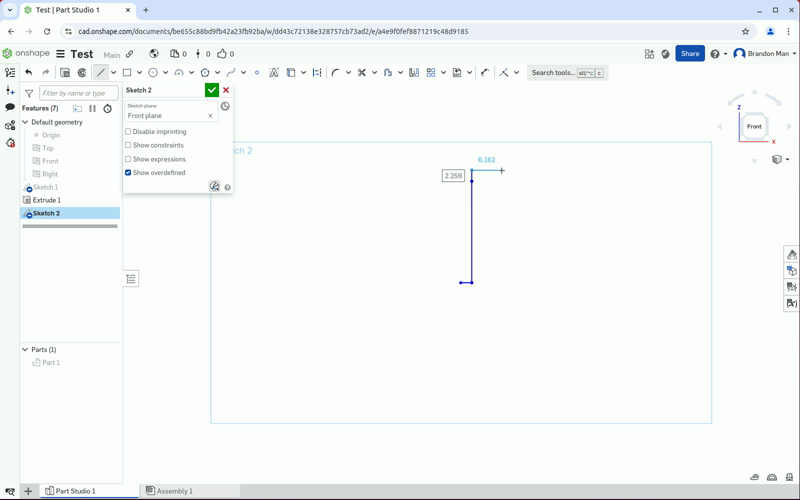
mouse_move(460, 170)
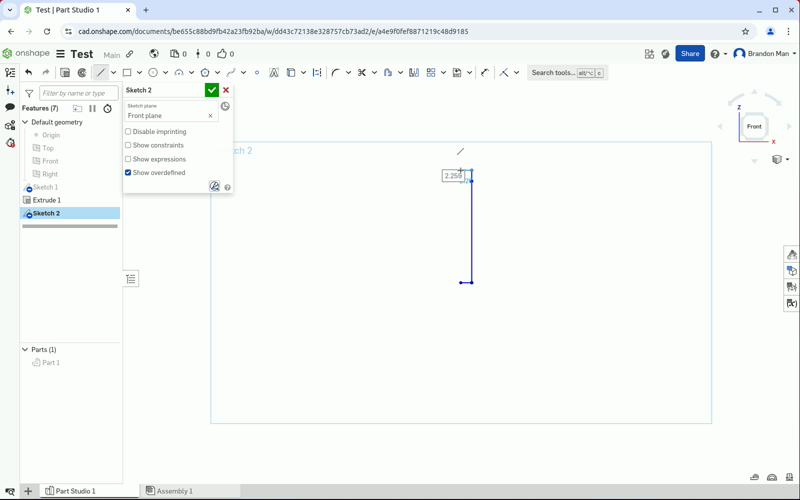
click(460, 170)
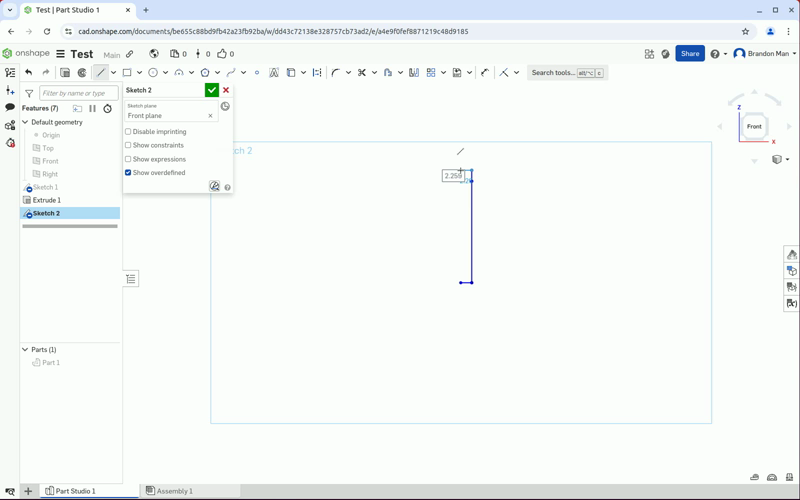
key_up(shift)
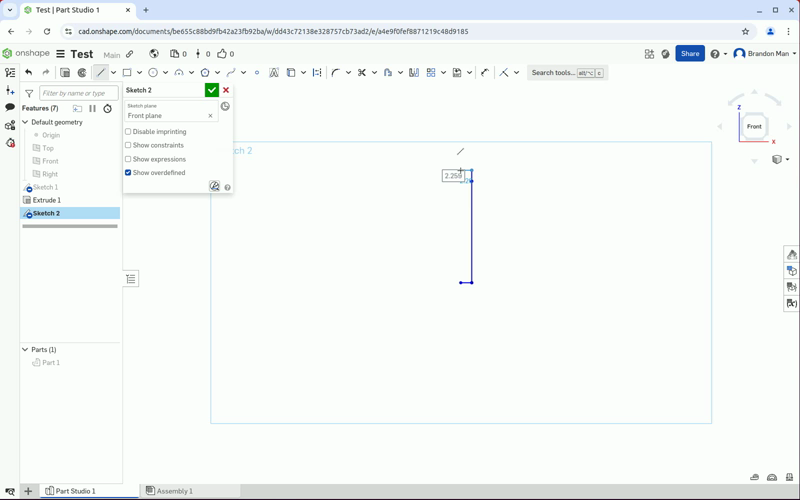
key_down(shift)
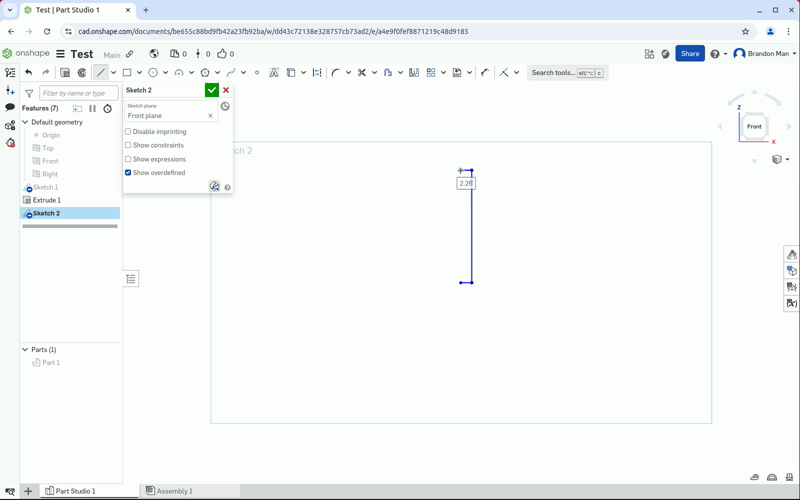
mouse_move(460, 282)
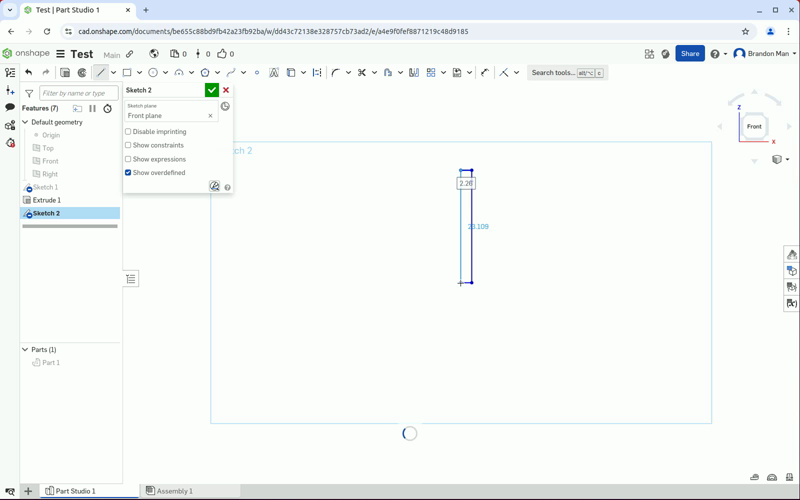
key_up(shift)
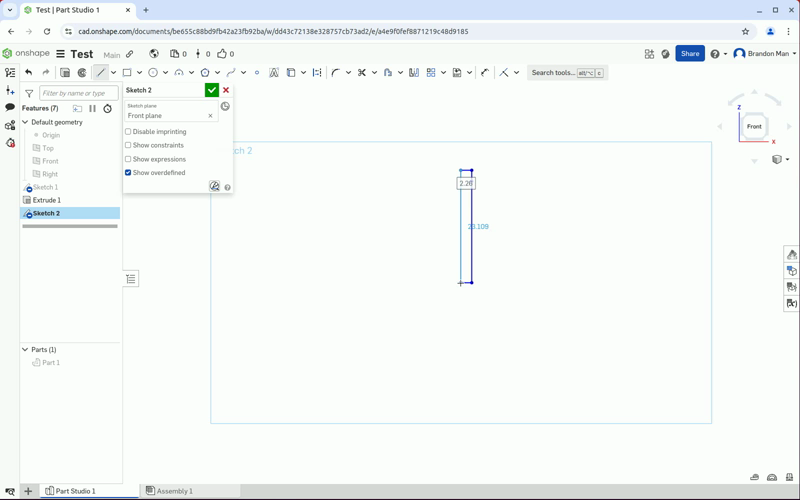
click(460, 282)
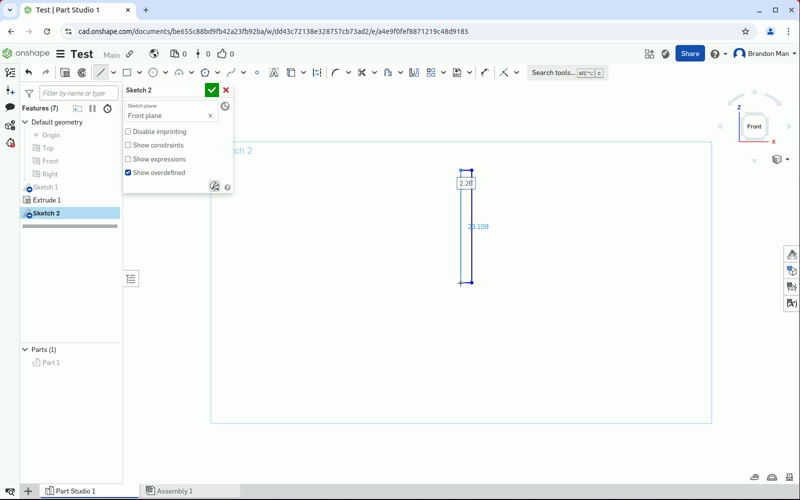
key(esc)
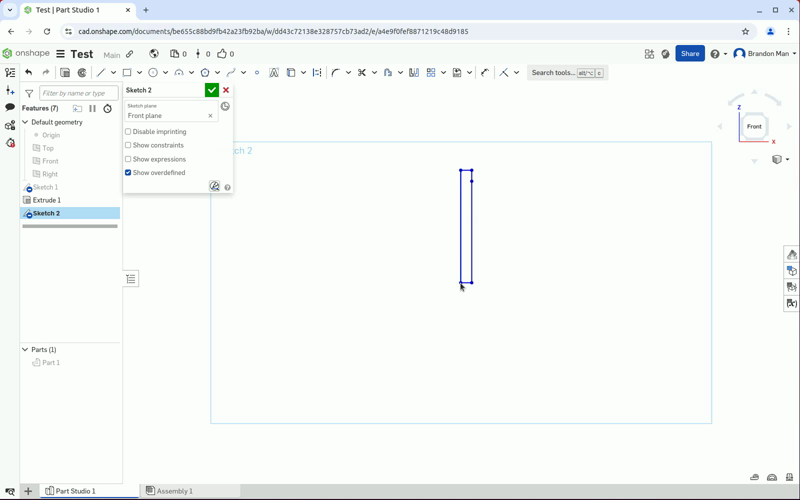
mouse_move(463, 231)
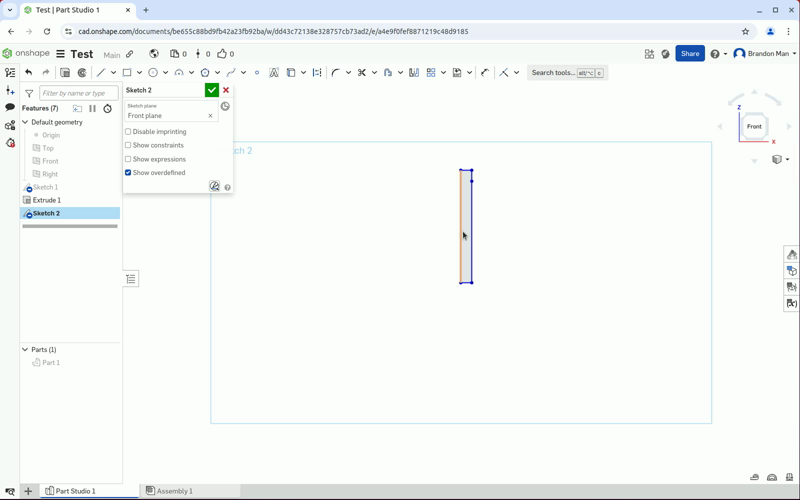
scroll(6)
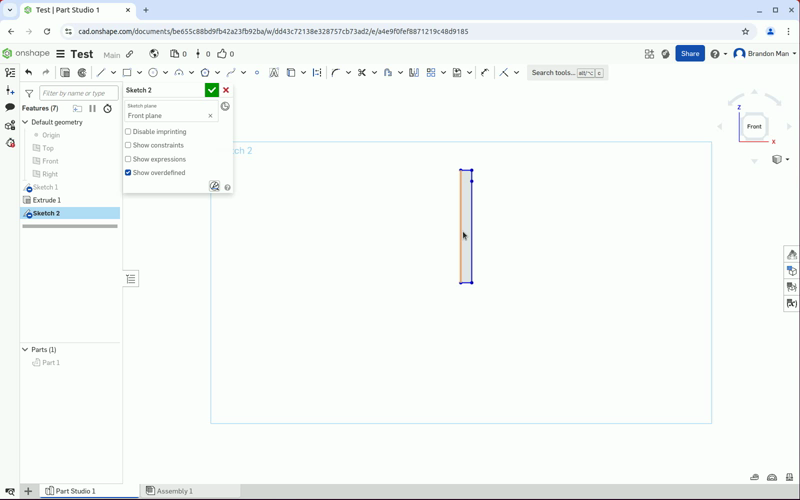
scroll(6)
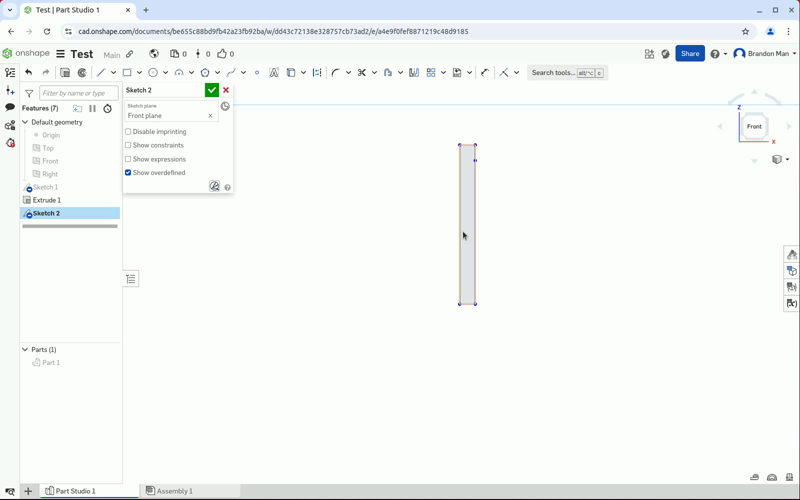
scroll(6)
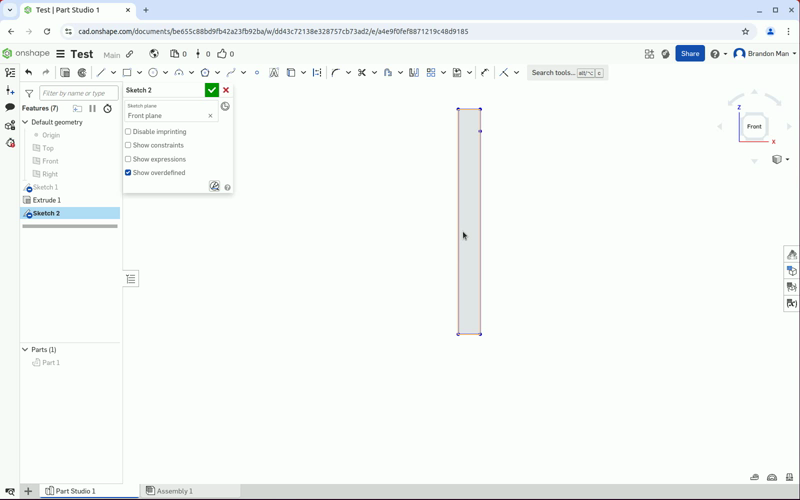
scroll(6)
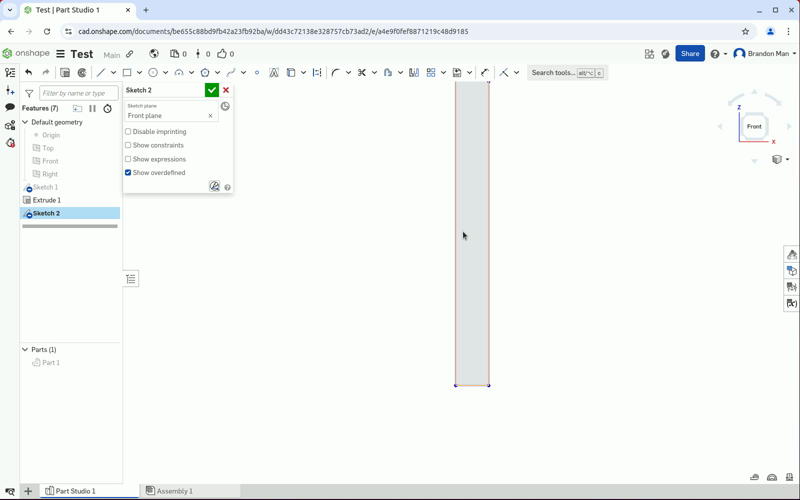
scroll(6)
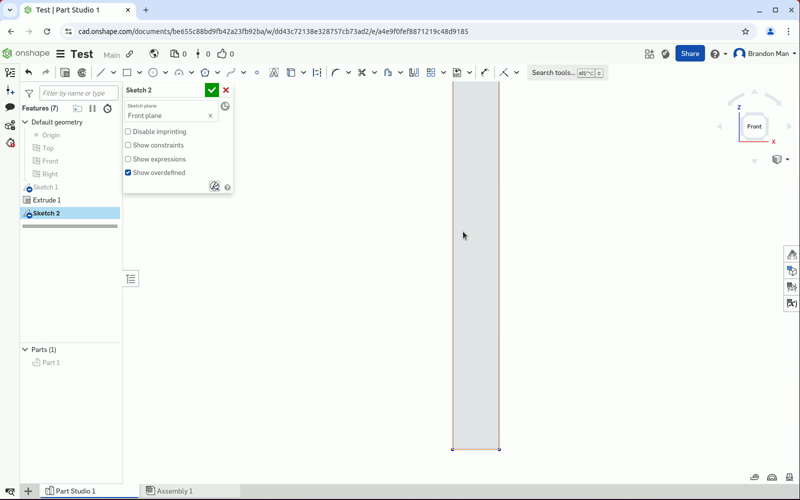
scroll(6)
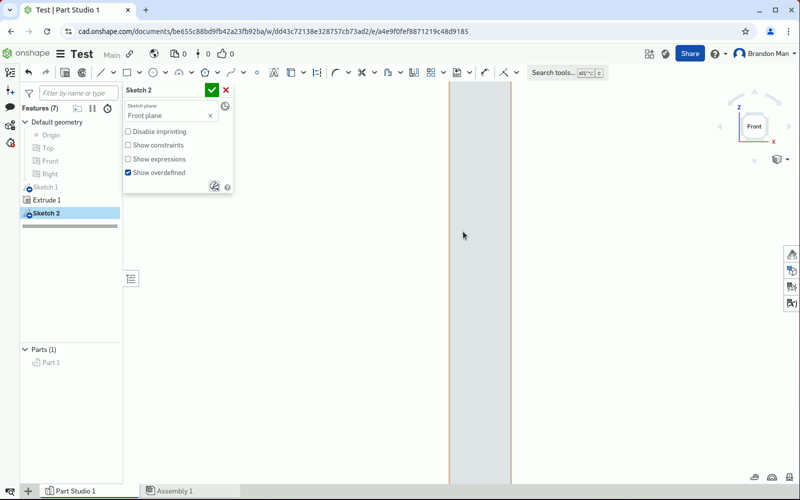
scroll(6)
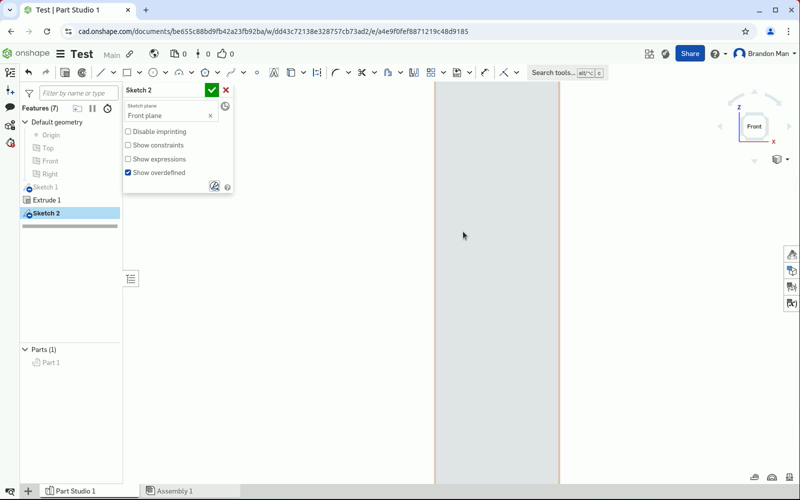
click(463, 231)
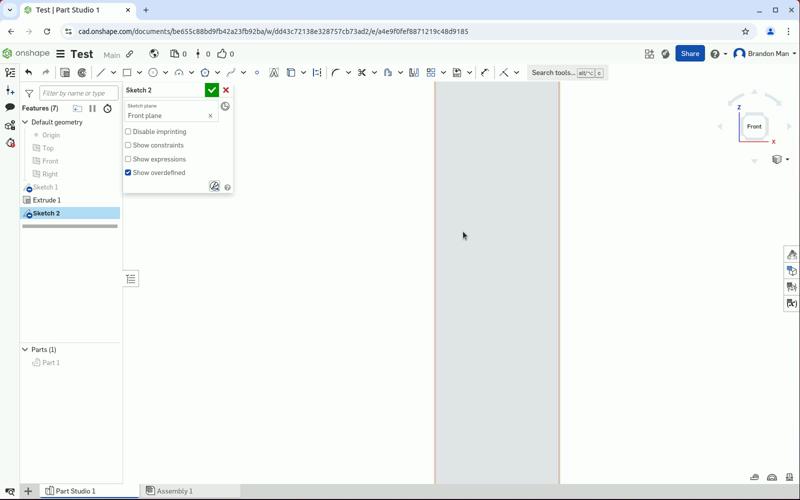
scroll(-6)
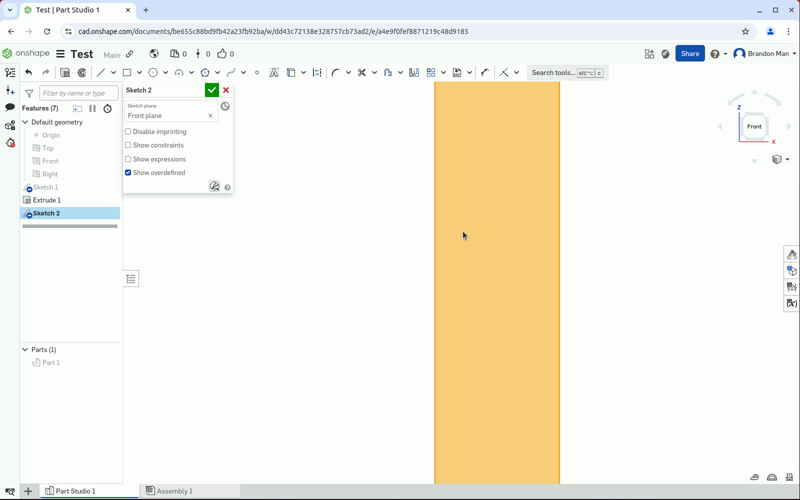
scroll(-6)
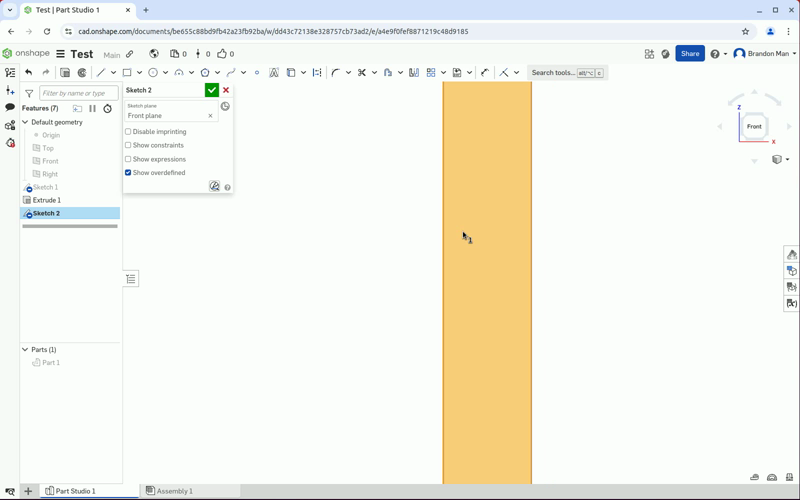
scroll(-6)
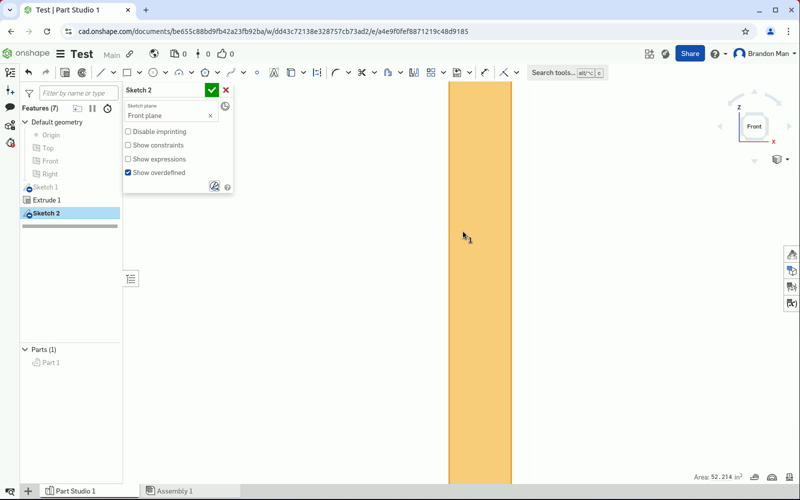
scroll(-6)
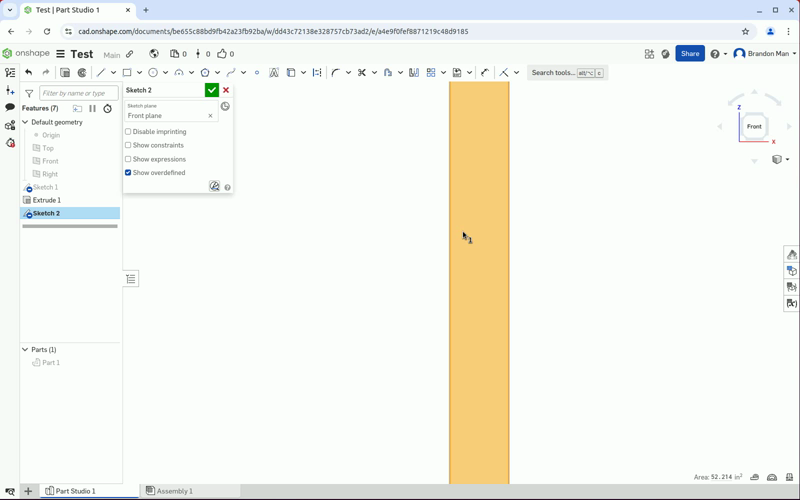
scroll(-6)
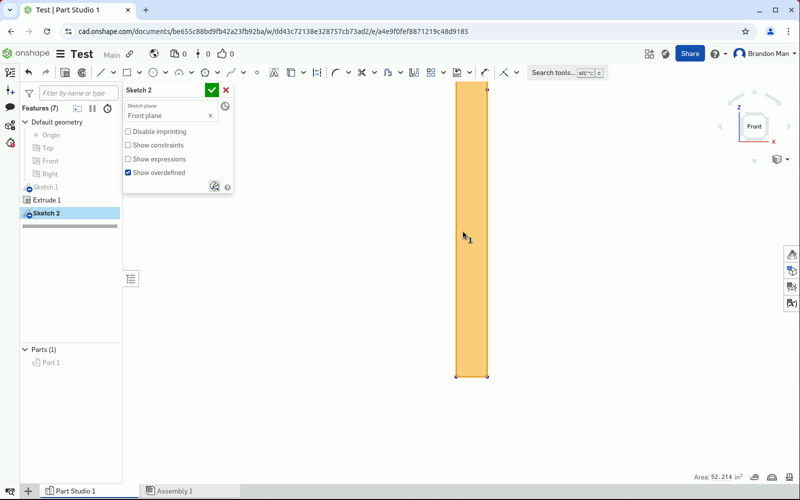
scroll(-6)
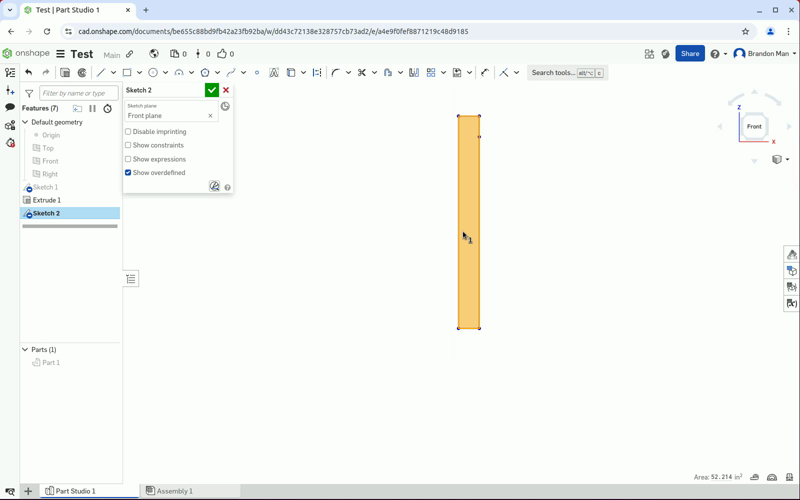
scroll(-6)
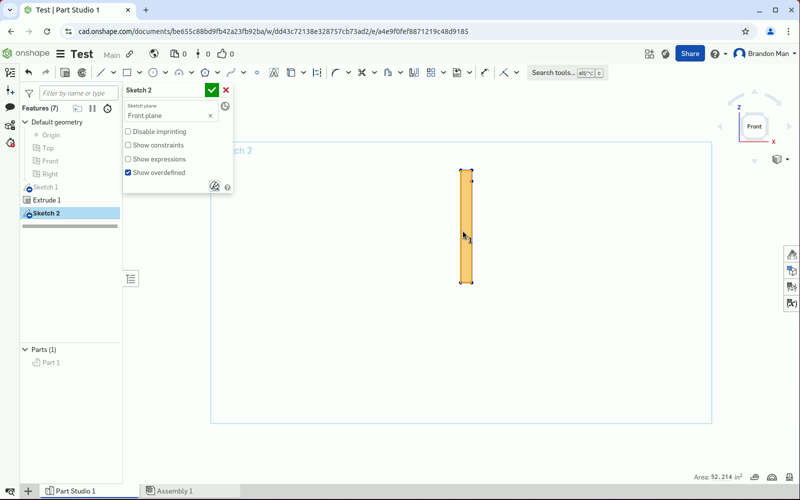
mouse_move(73, 352)
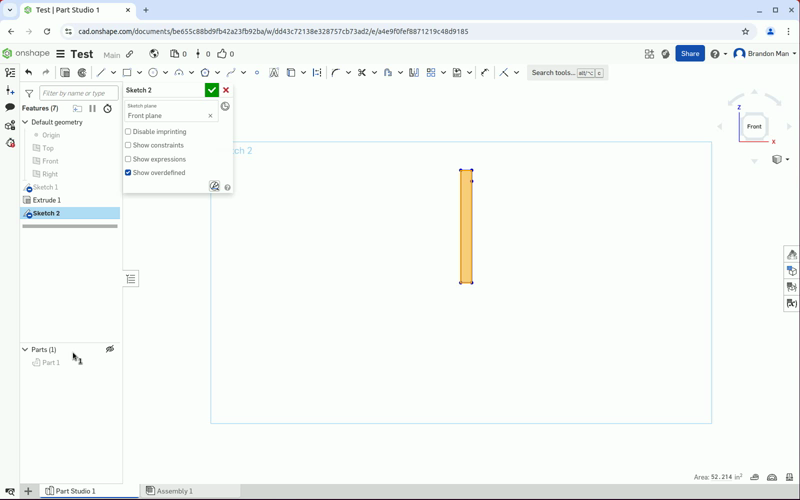
key(shift+y)
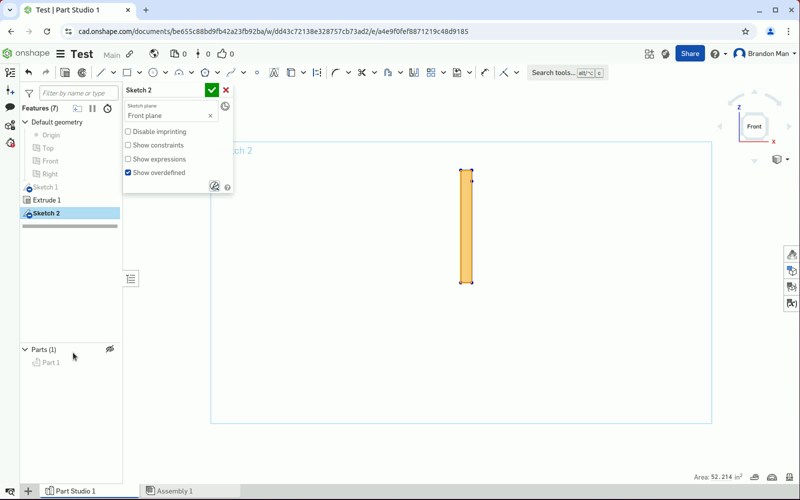
key(shift+e)
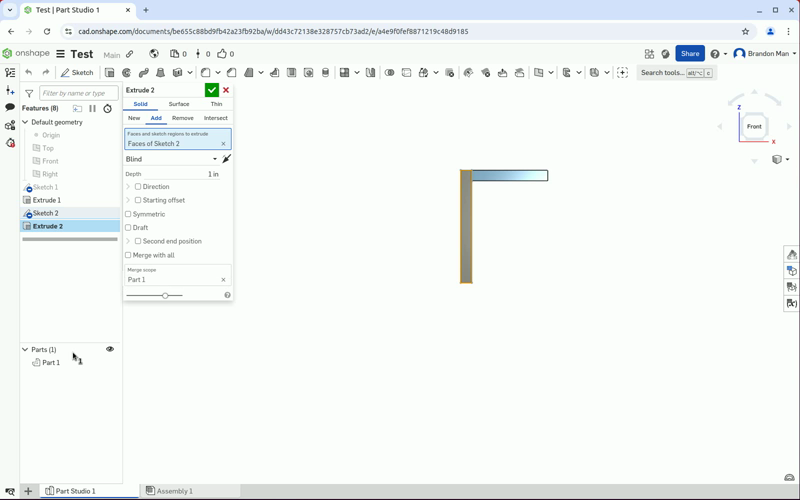
mouse_move(143, 106)
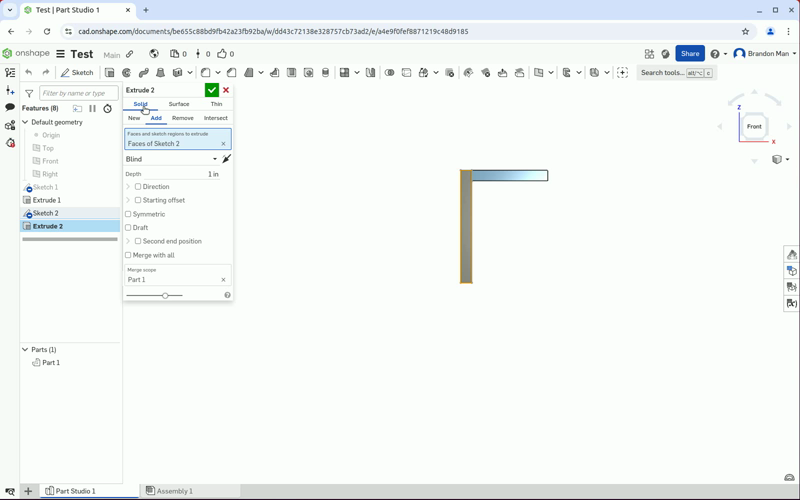
click(143, 106)
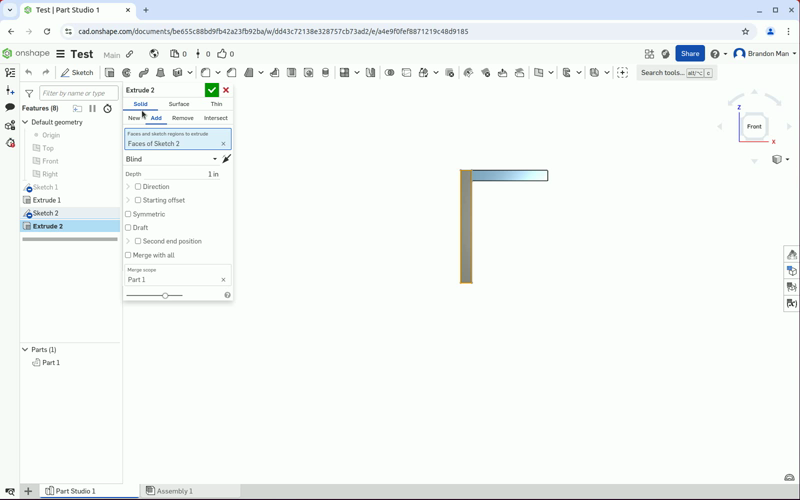
mouse_move(137, 120)
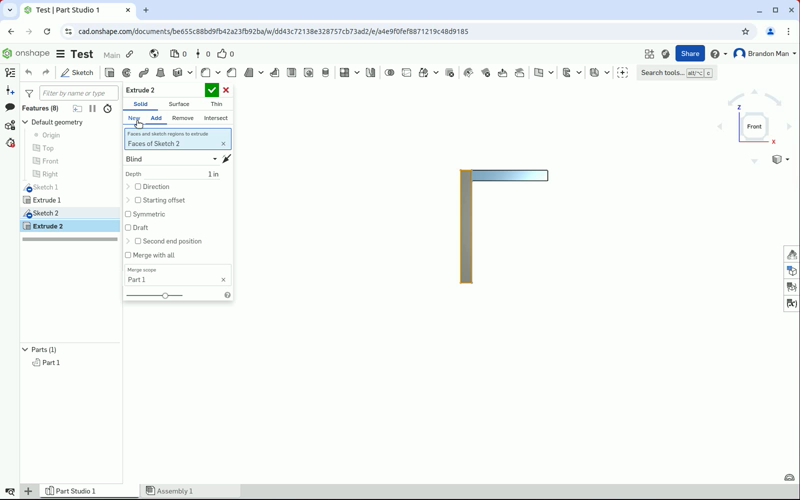
click(137, 120)
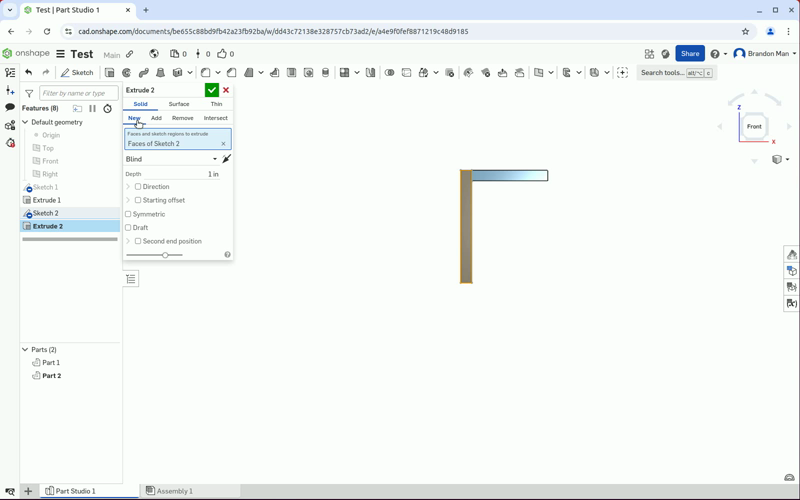
key(tab, 4)
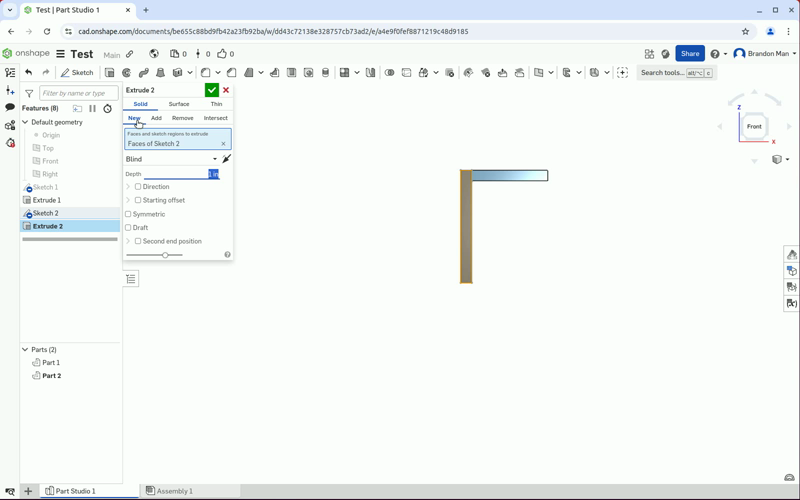
text(10.591)
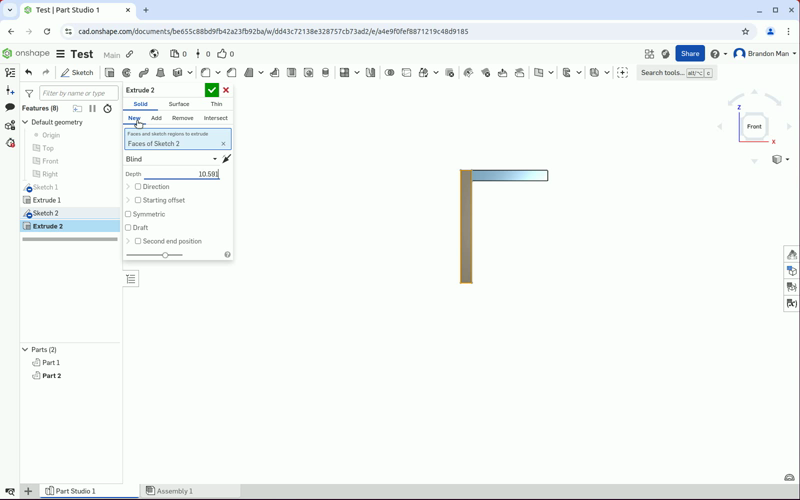
key(enter)
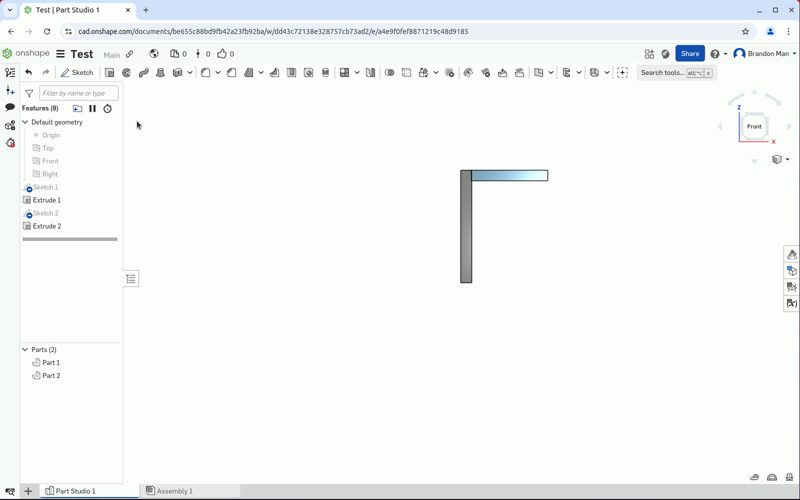
key(shift+h)
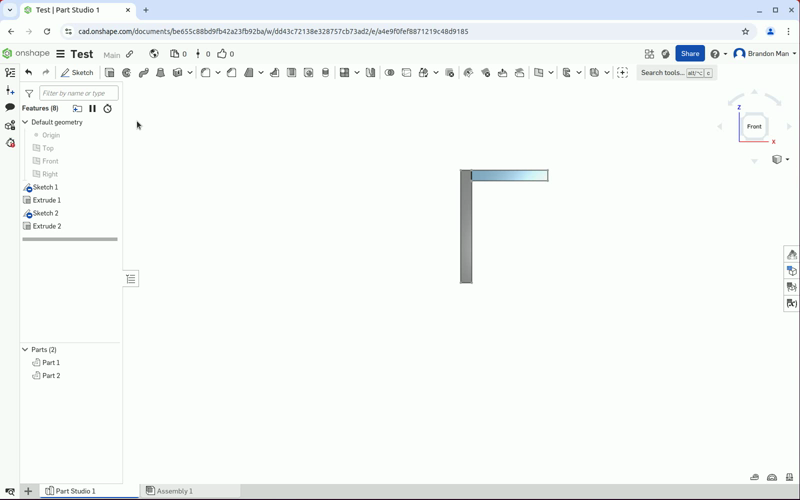
key(shift+h)
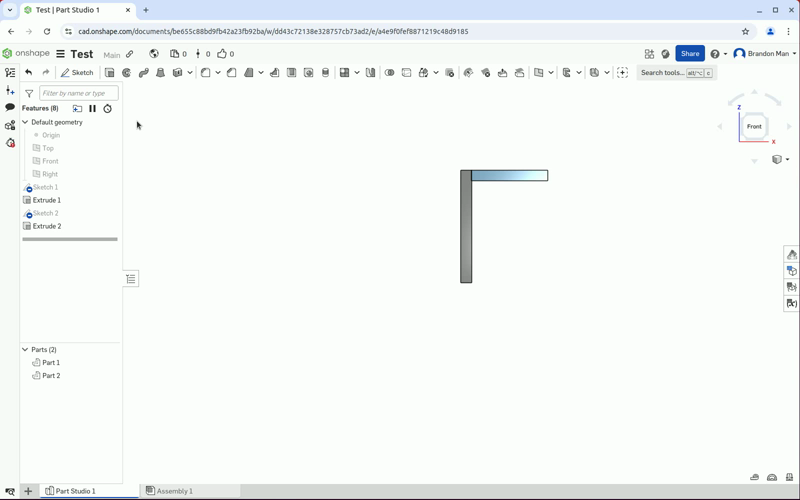
mouse_move(73, 189)
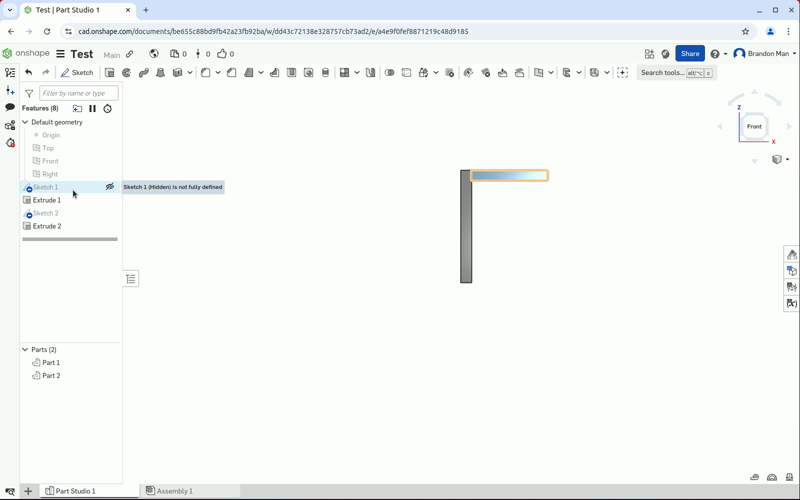
click(73, 189)
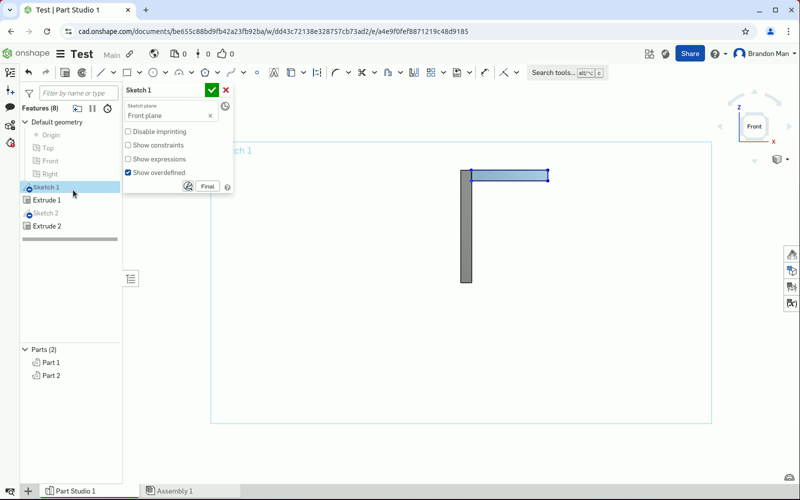
mouse_move(229, 92)
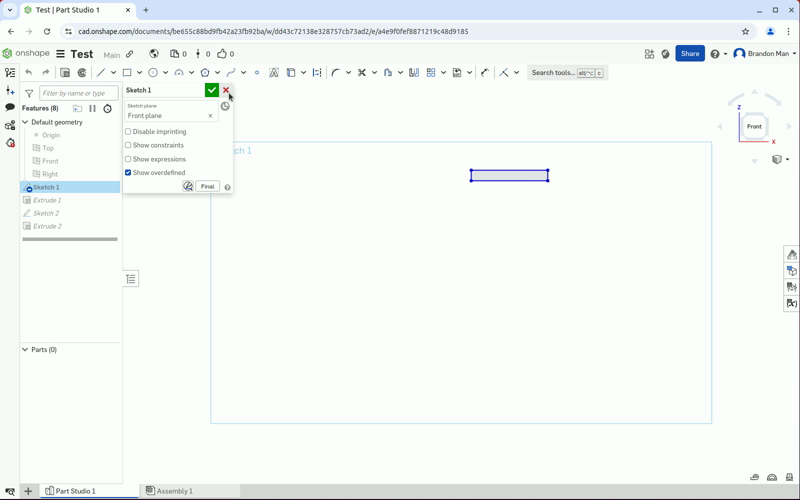
click(229, 92)
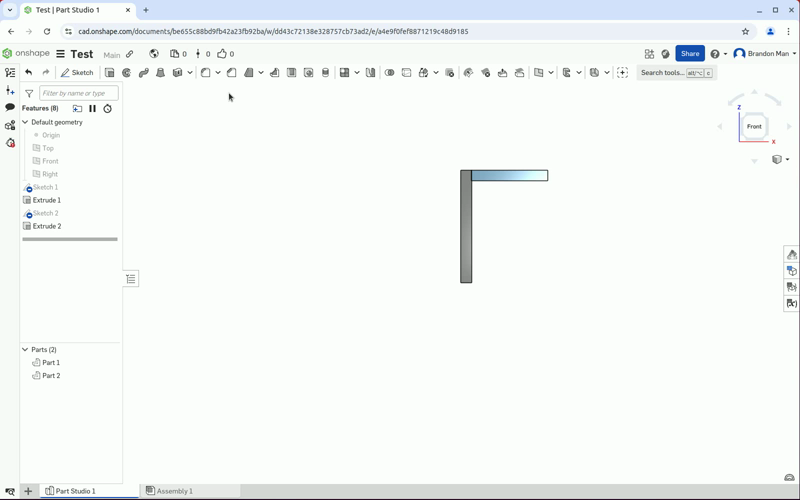
mouse_move(73, 352)
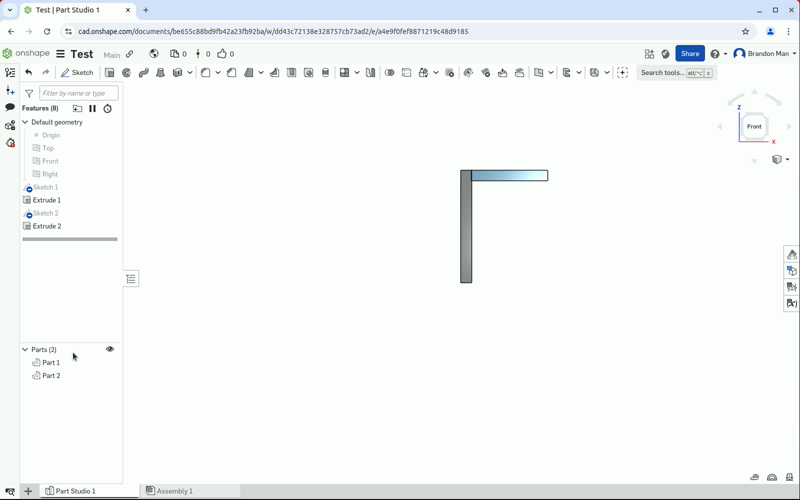
key(y)
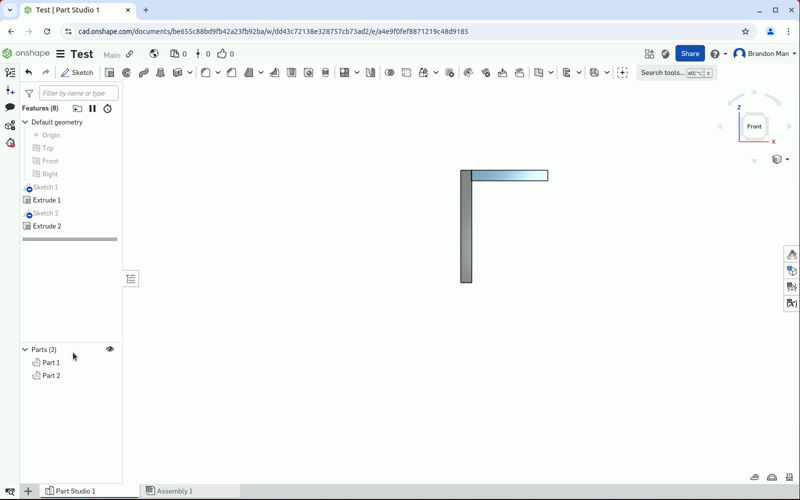
key(shift+p)
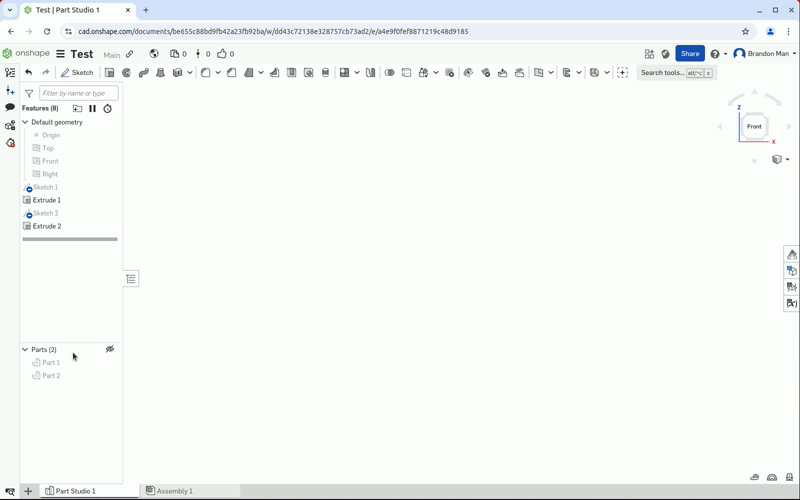
key(space)
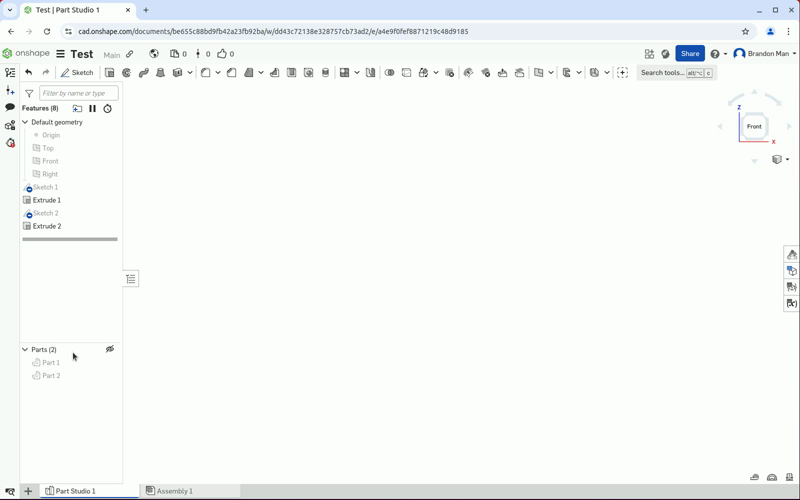
key_down(shift)
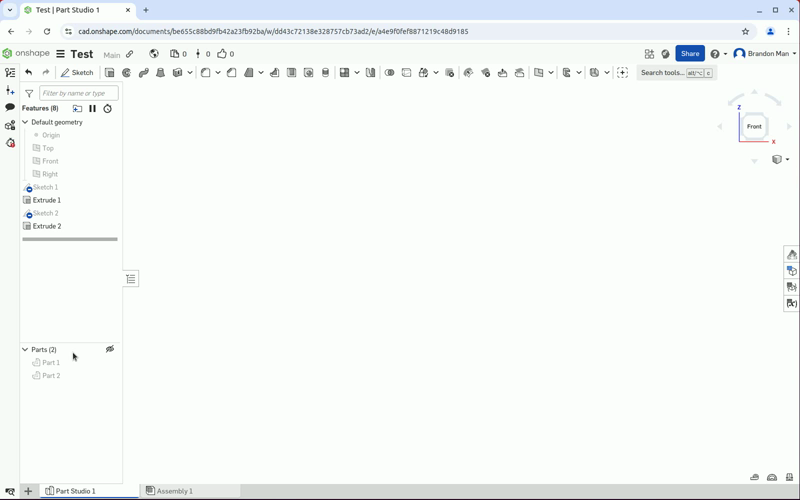
key(left)
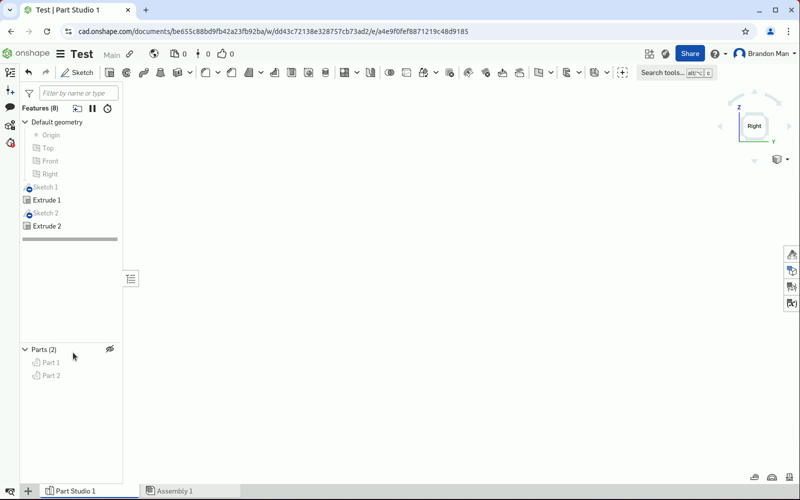
key_up(shift)
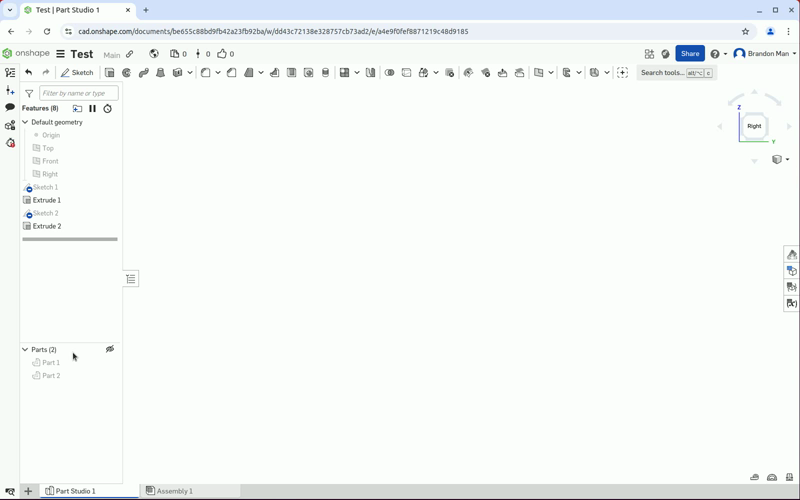
mouse_move(73, 352)
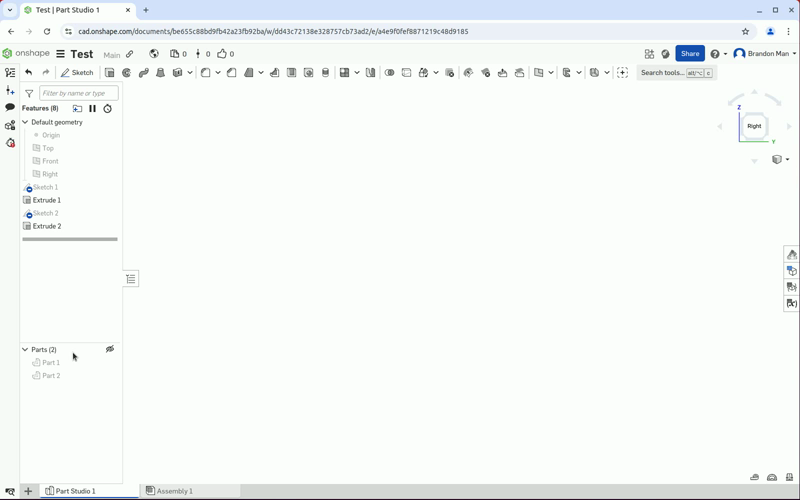
key(shift+y)
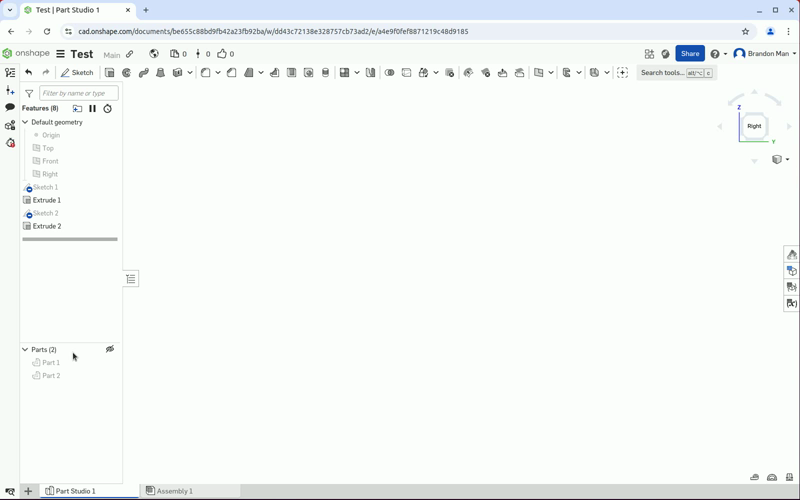
key(shift+s)
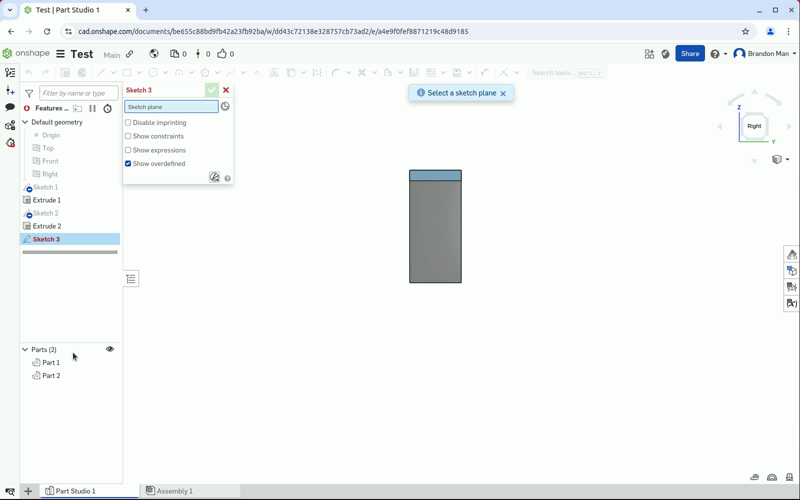
mouse_move(73, 176)
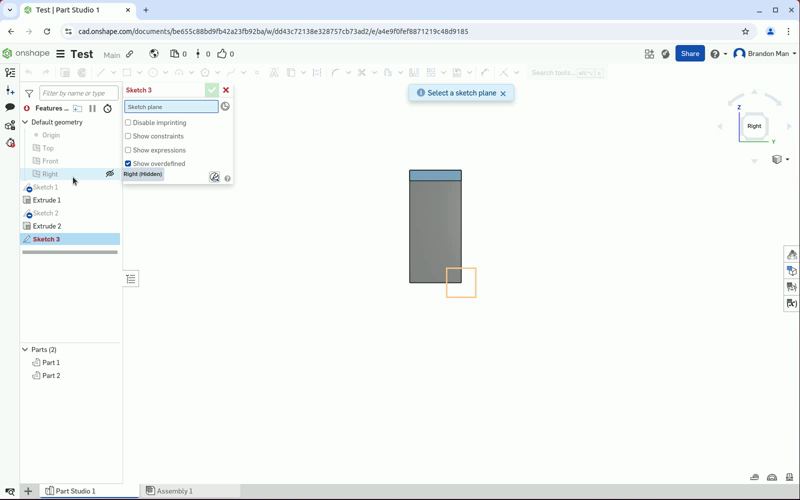
click(73, 176)
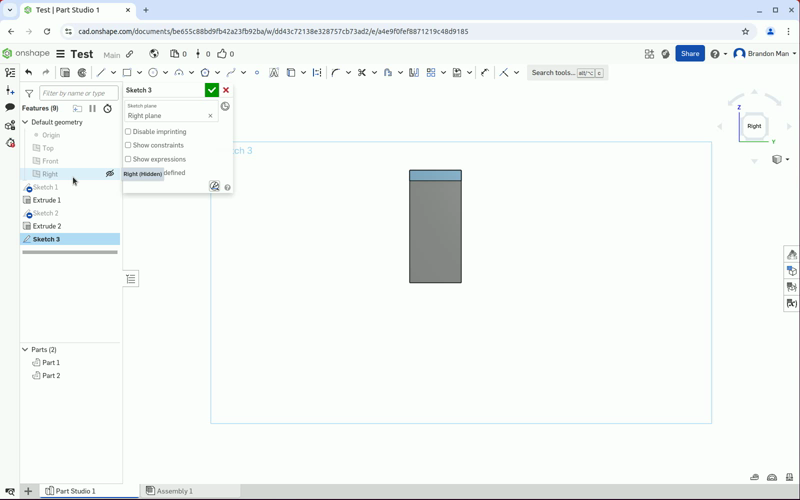
mouse_move(73, 352)
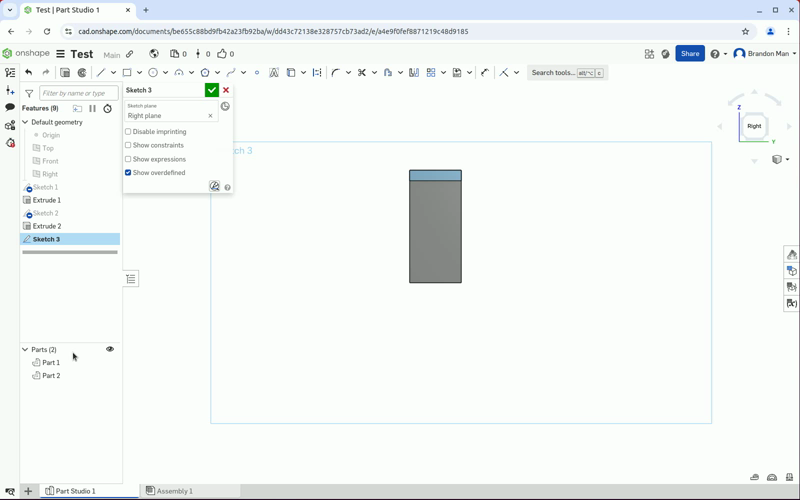
key(y)
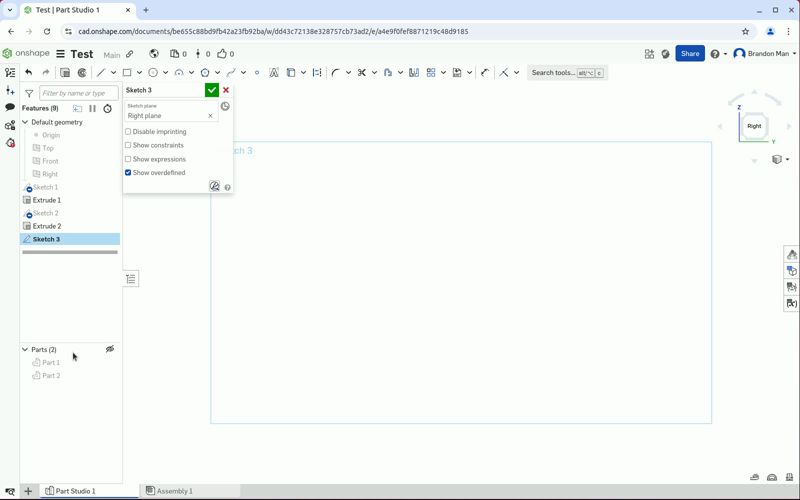
key(c)
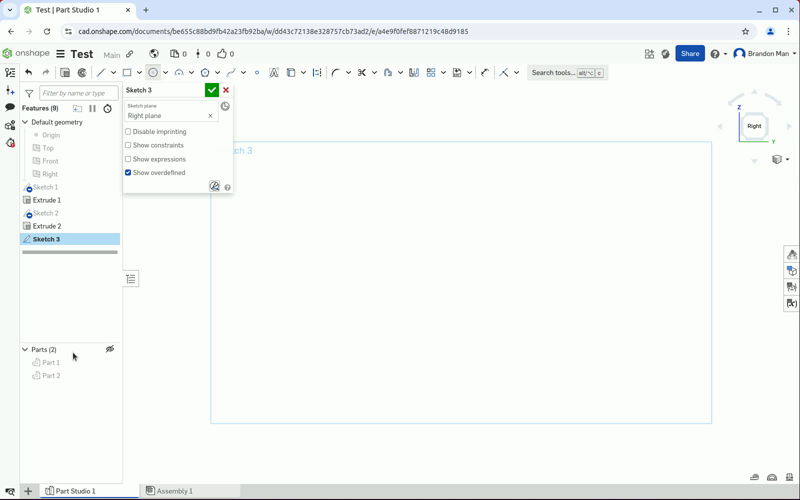
key_down(shift)
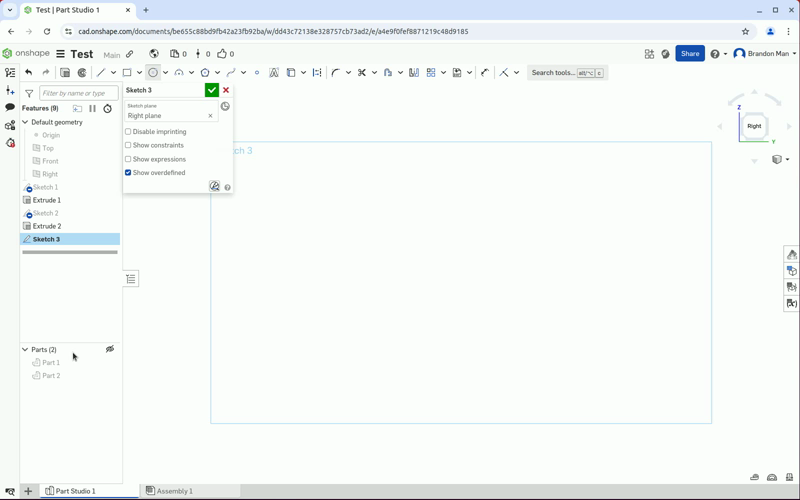
mouse_move(436, 264)
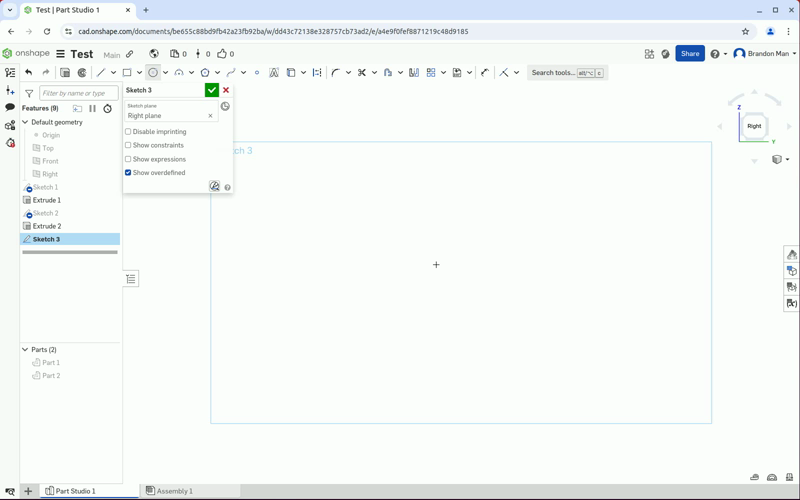
click(436, 264)
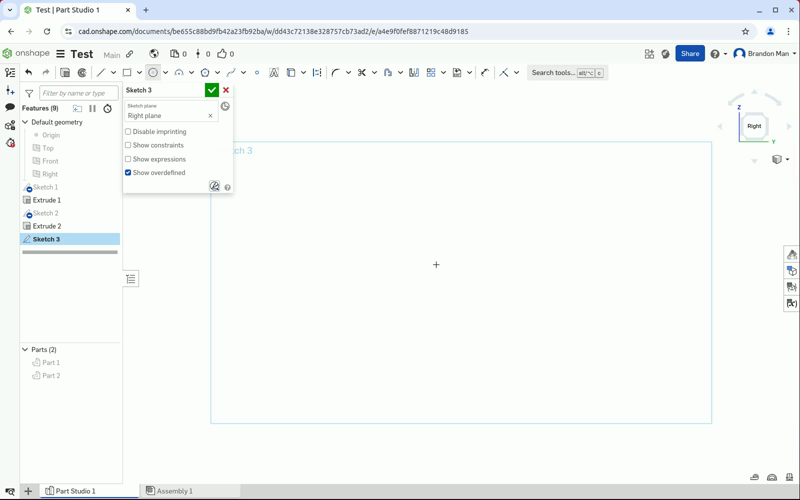
key_up(shift)
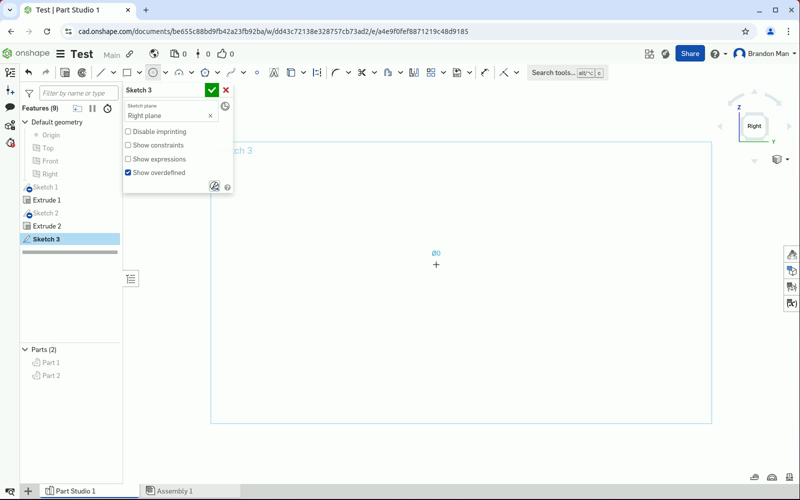
mouse_move(442, 264)
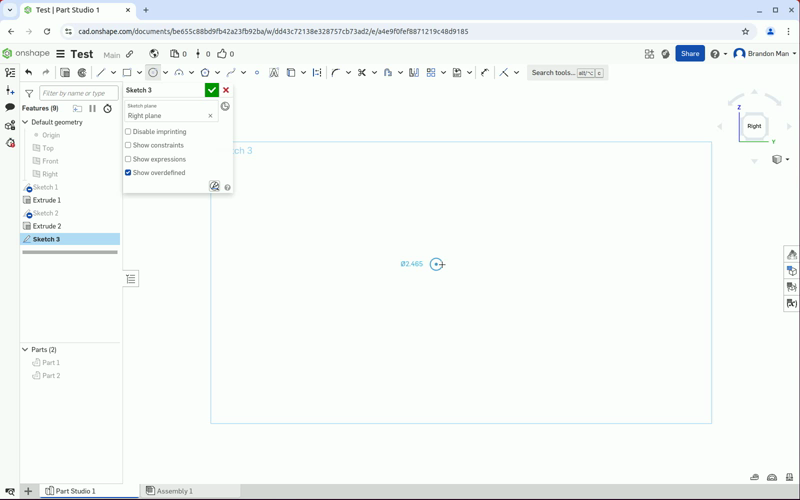
click(442, 264)
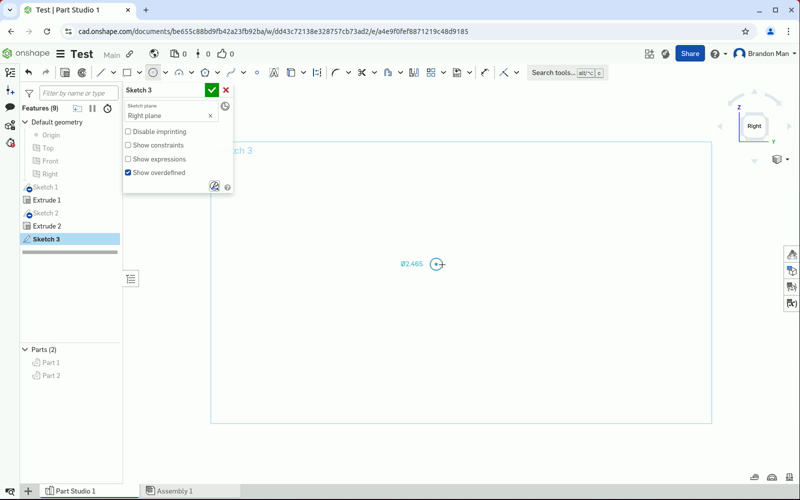
key(esc)
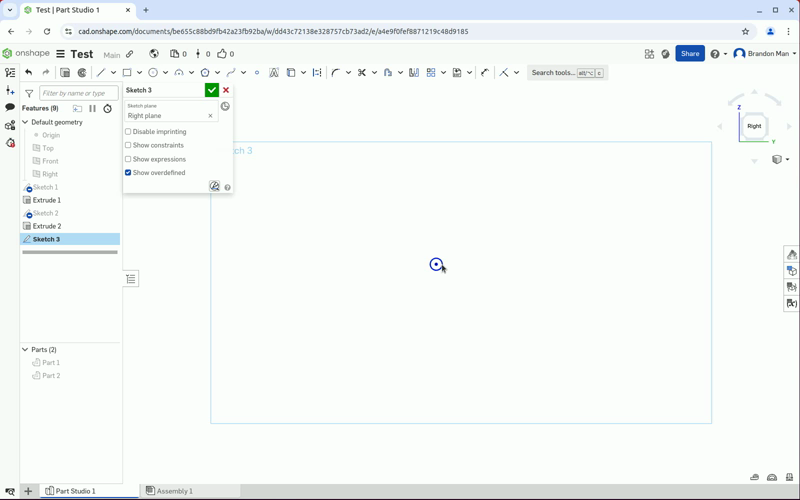
mouse_move(434, 269)
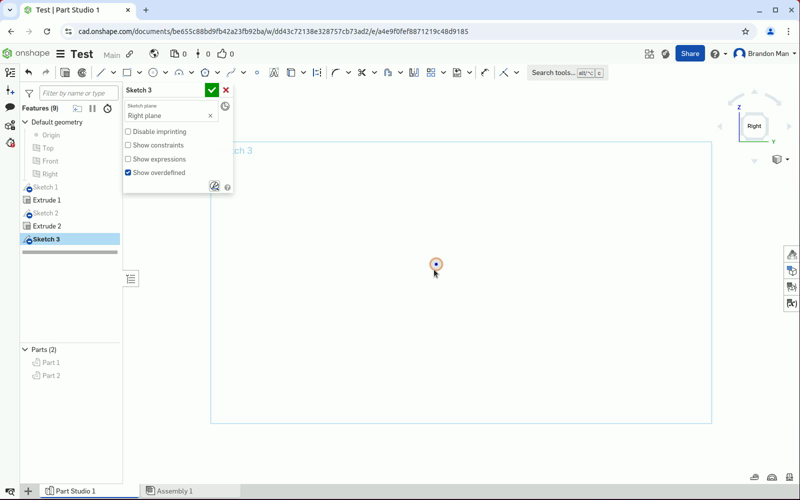
scroll(6)
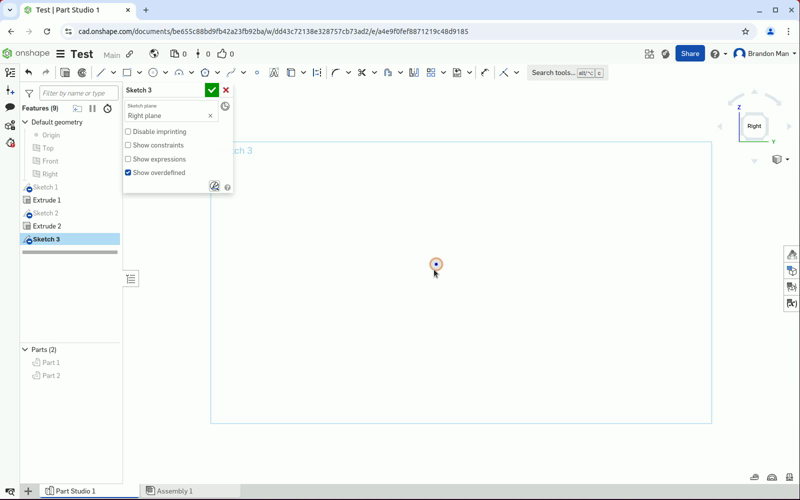
scroll(6)
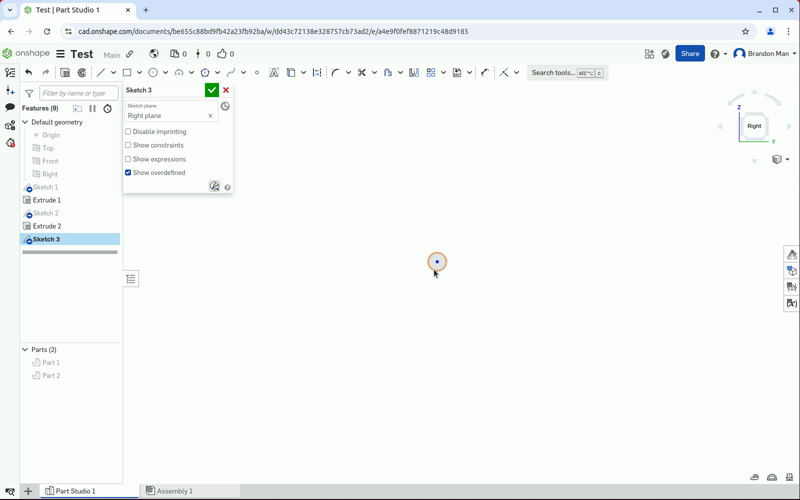
scroll(6)
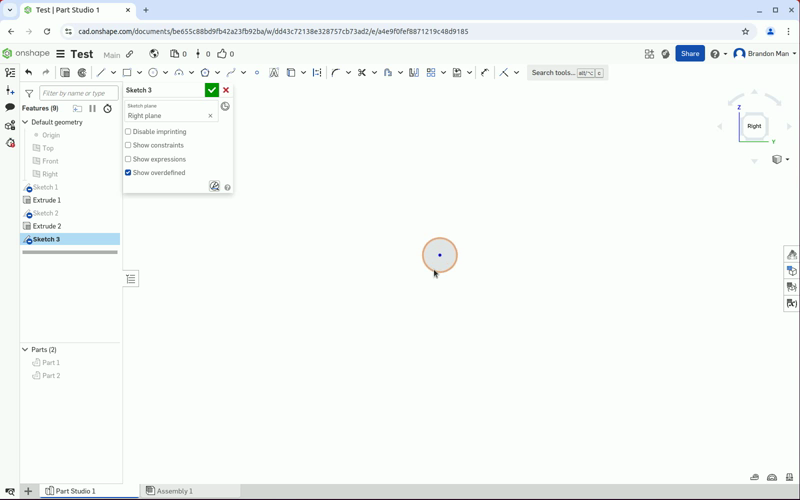
scroll(6)
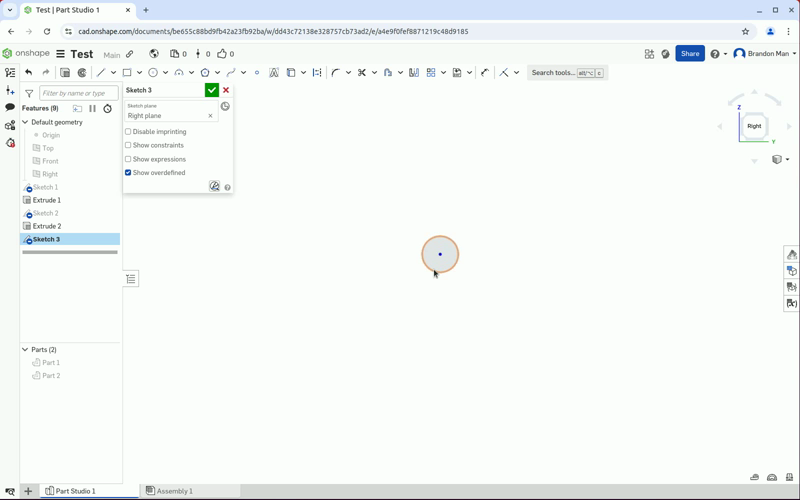
scroll(6)
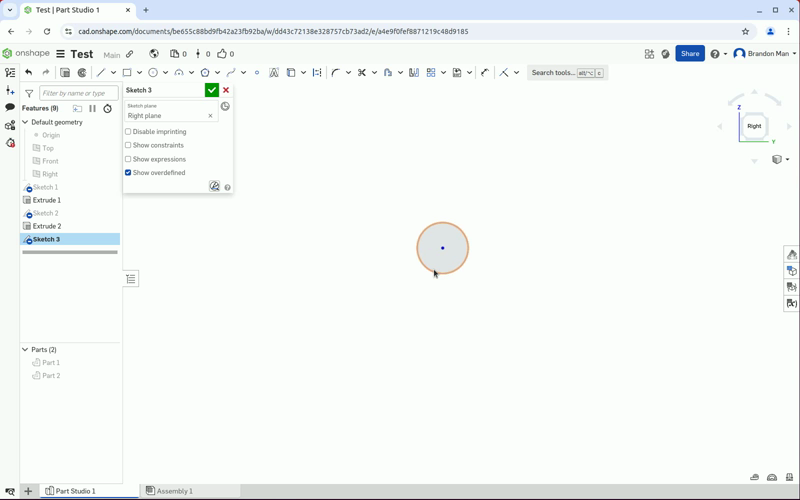
scroll(6)
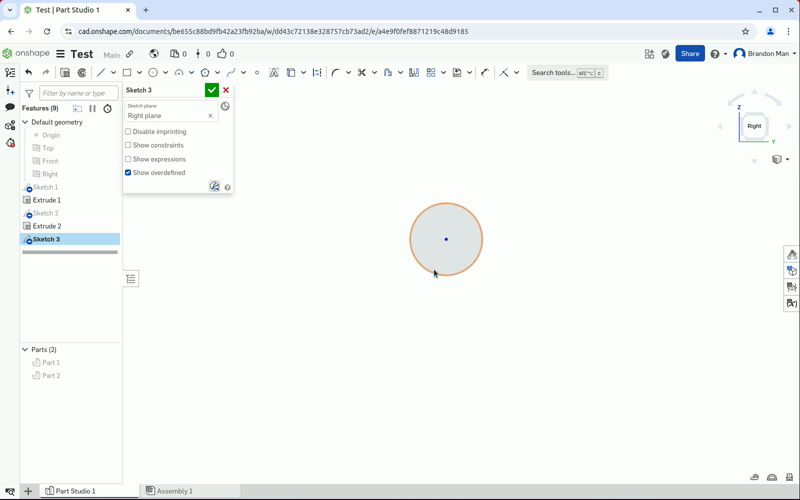
scroll(6)
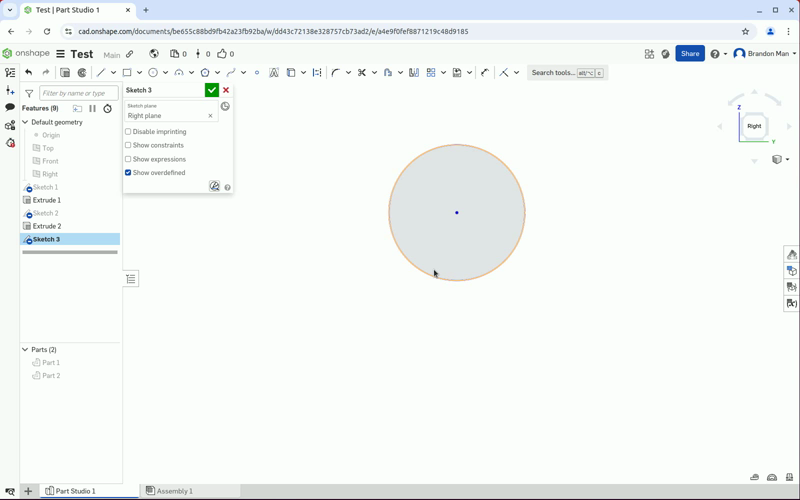
click(434, 269)
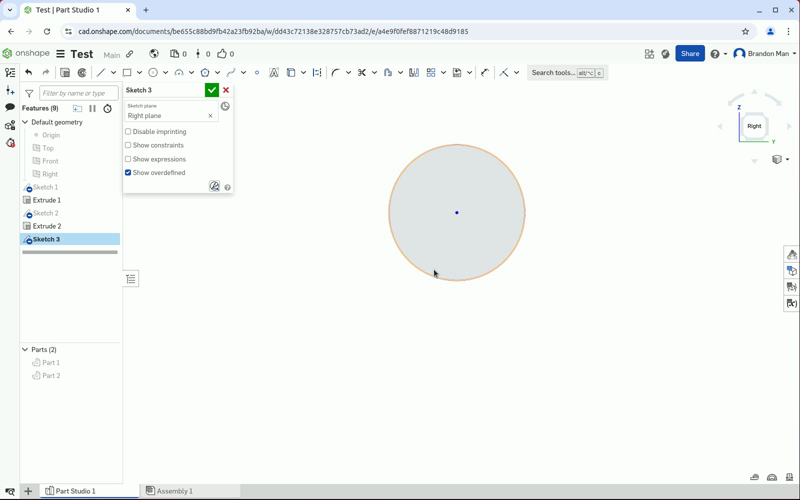
scroll(-6)
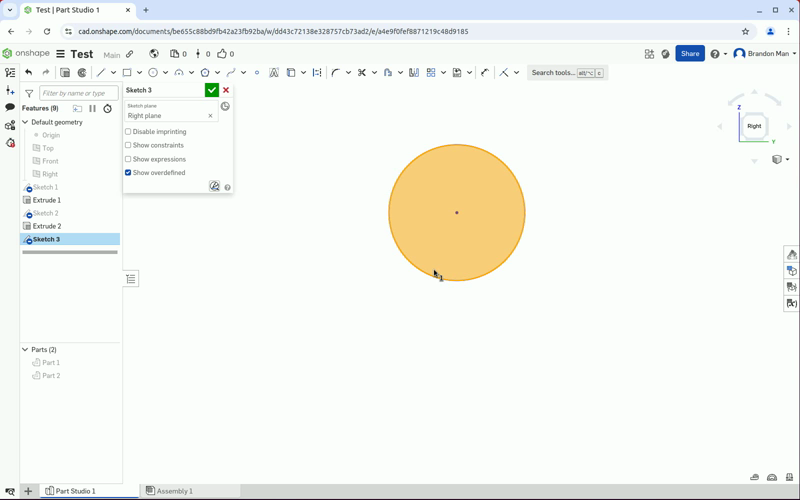
scroll(-6)
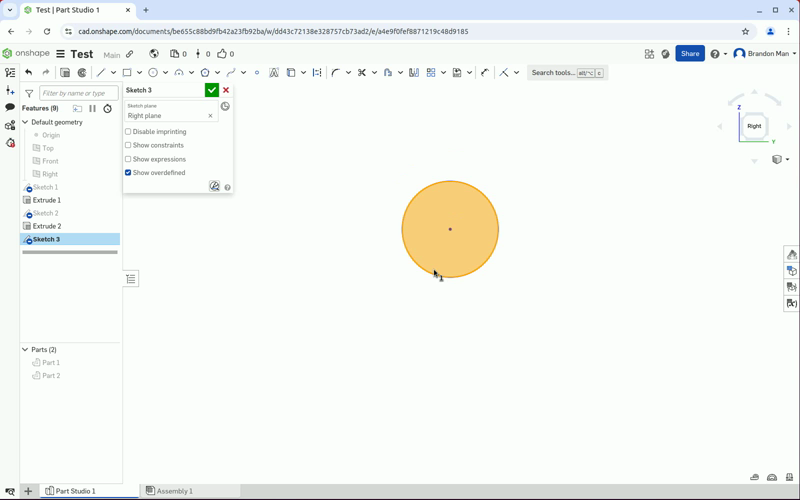
scroll(-6)
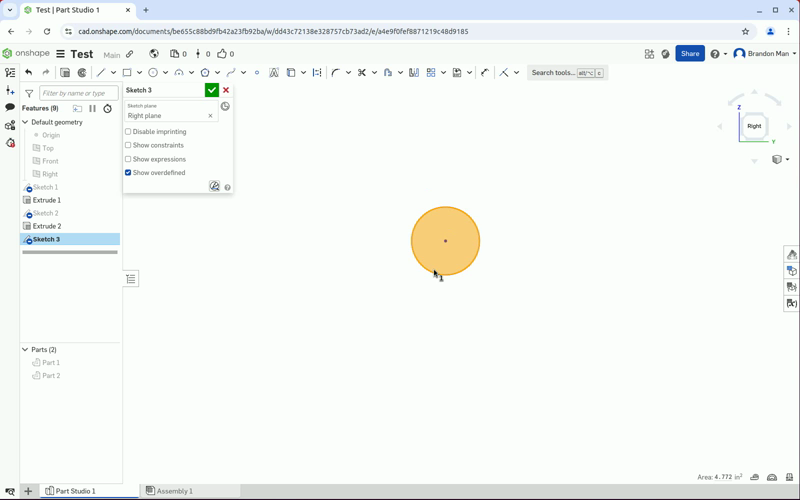
scroll(-6)
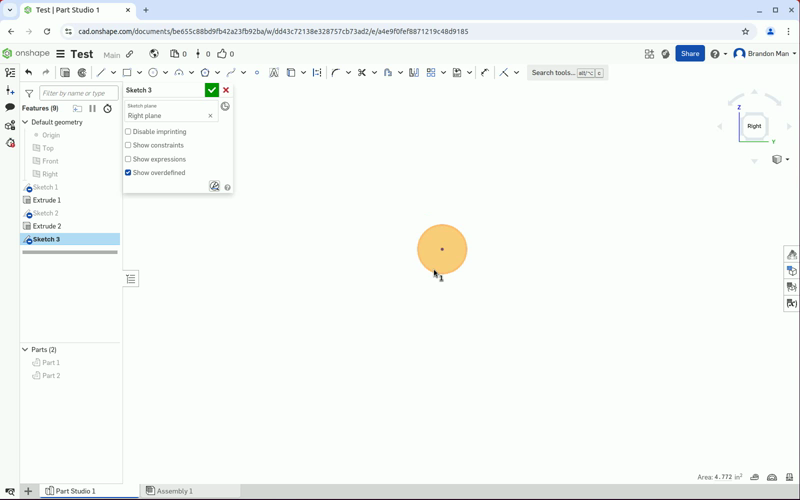
scroll(-6)
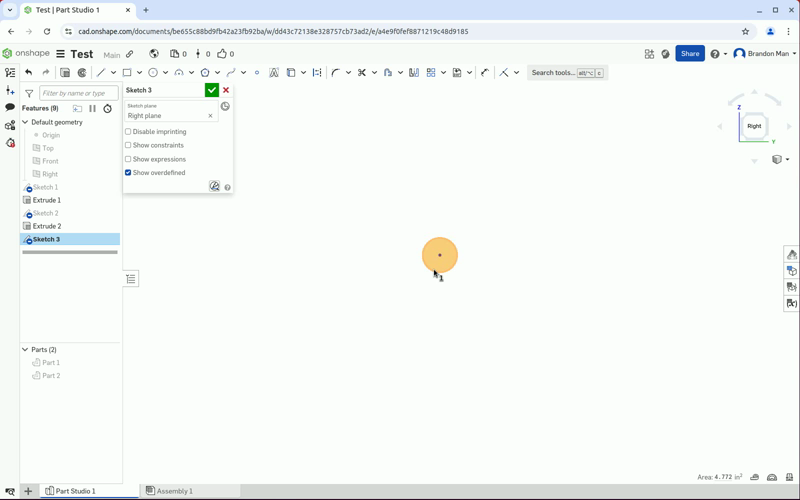
scroll(-6)
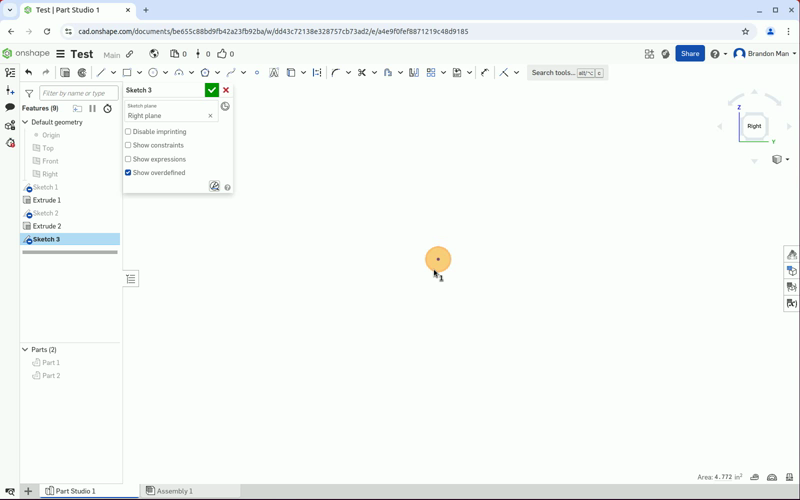
scroll(-6)
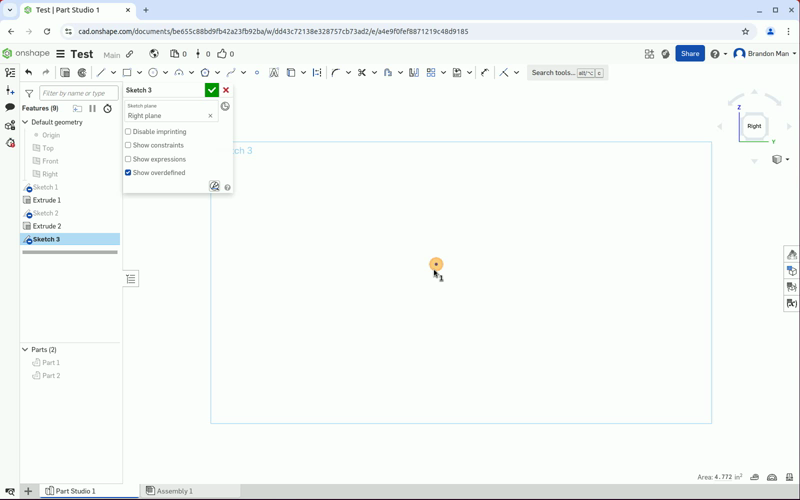
mouse_move(73, 352)
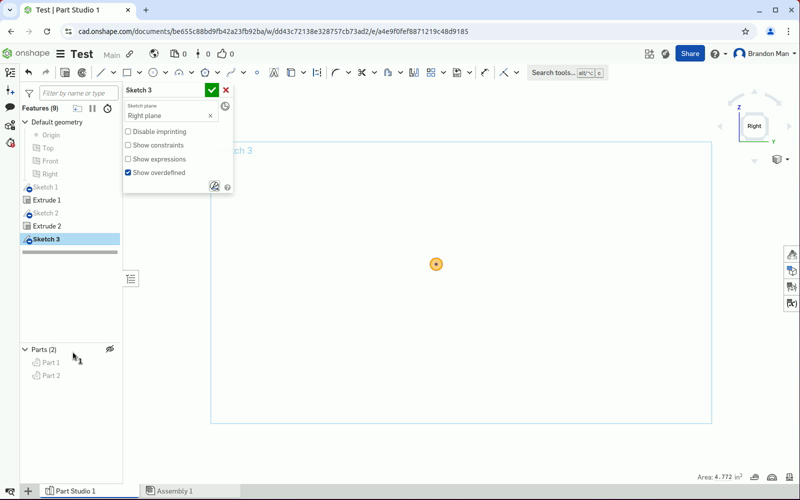
key(shift+y)
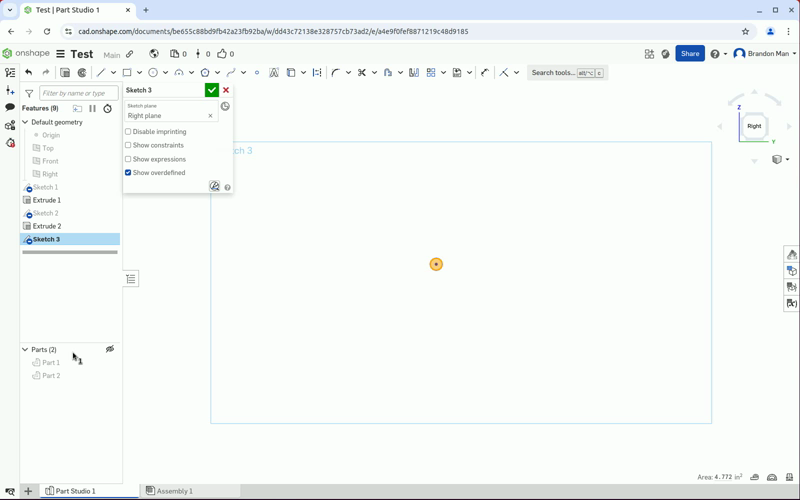
key(shift+e)
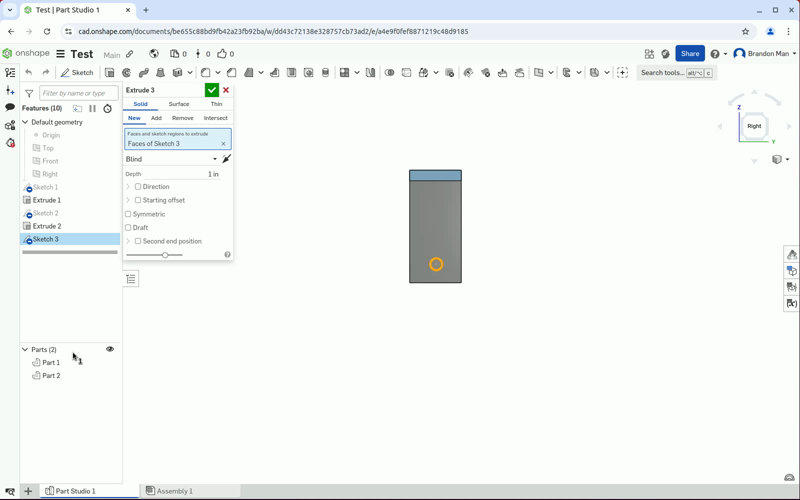
mouse_move(143, 106)
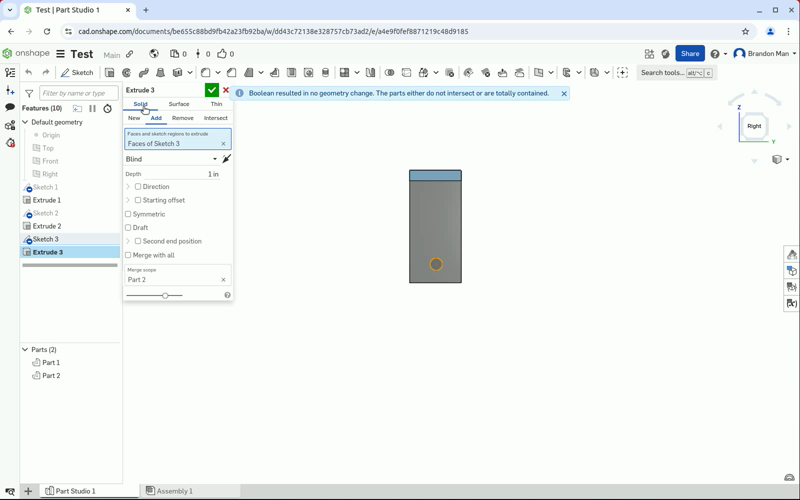
click(143, 106)
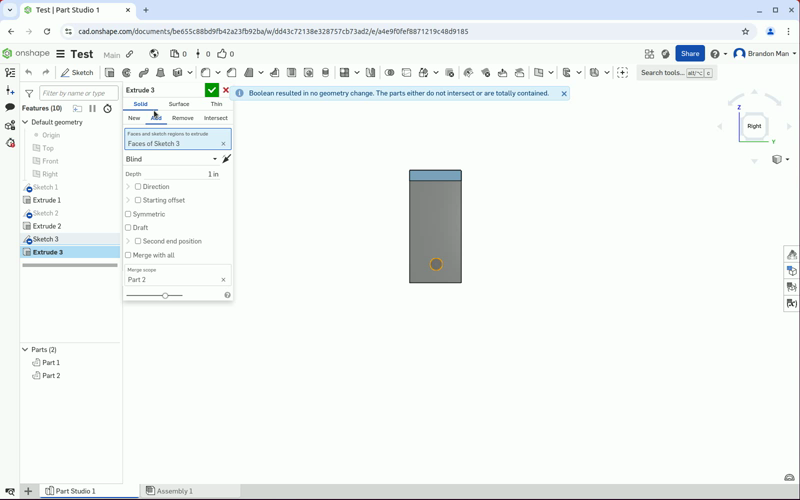
mouse_move(186, 120)
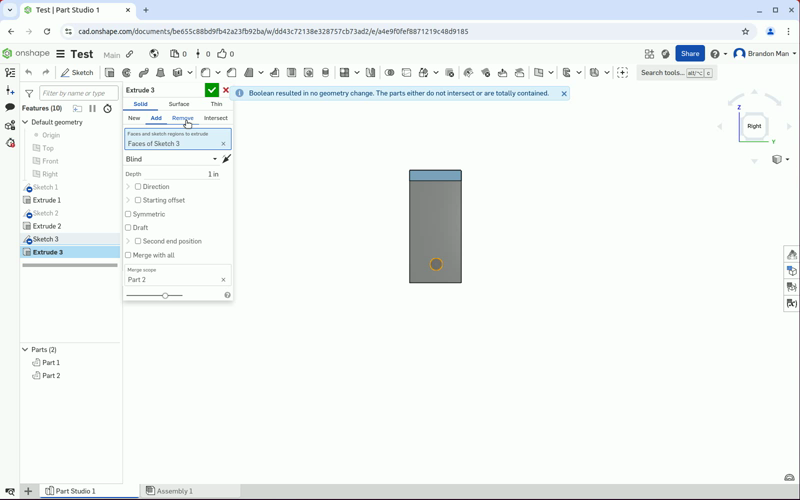
click(186, 120)
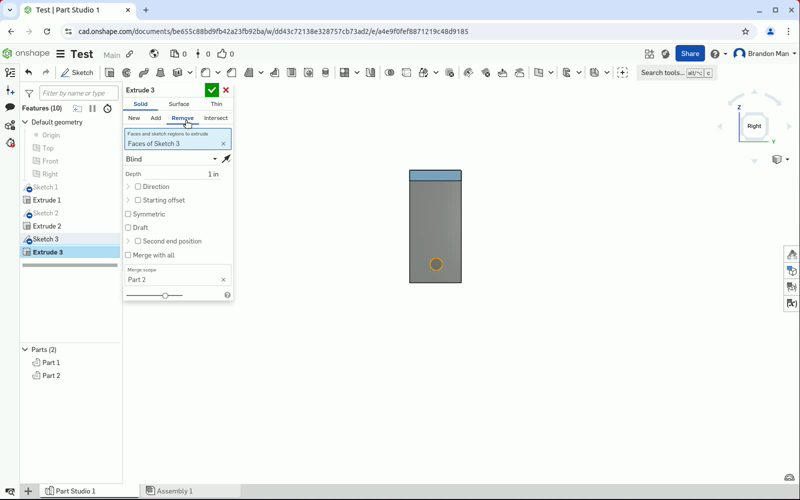
key(tab, 4)
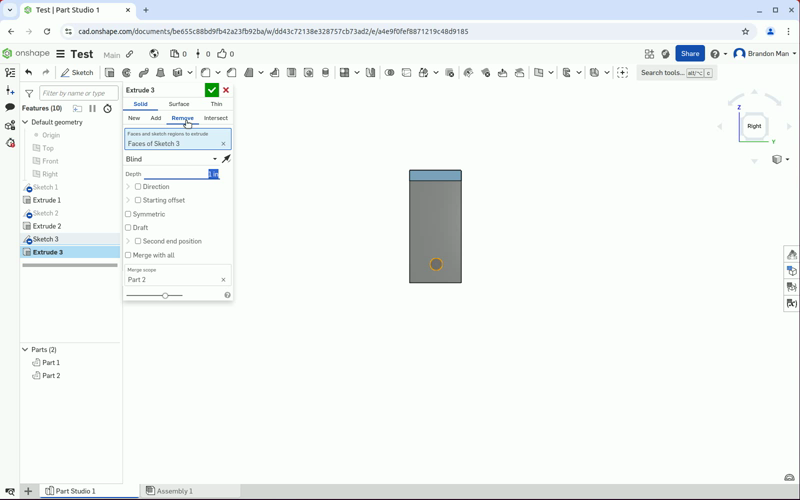
text(10.591)
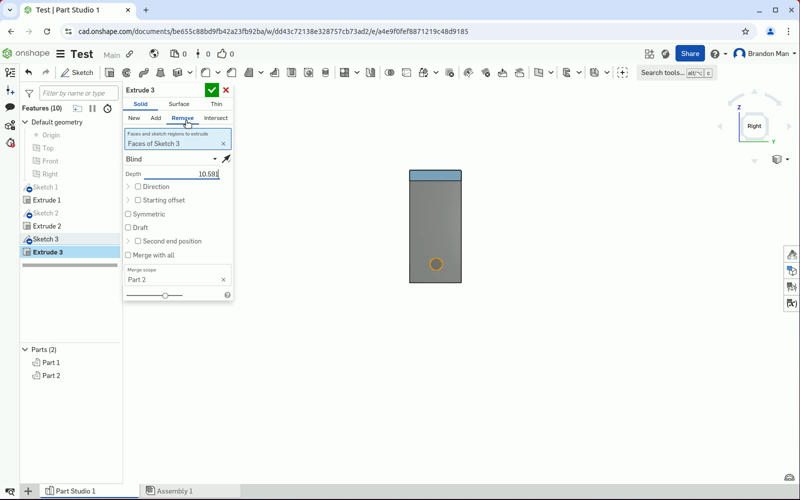
key(tab, 6)
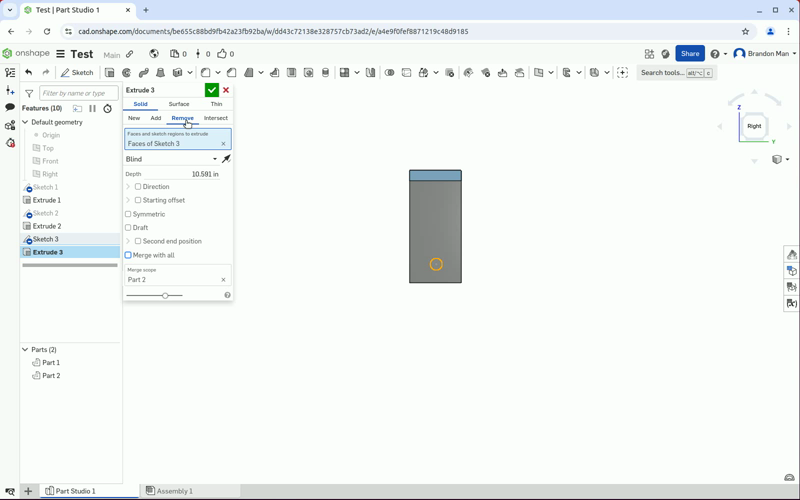
key(space)
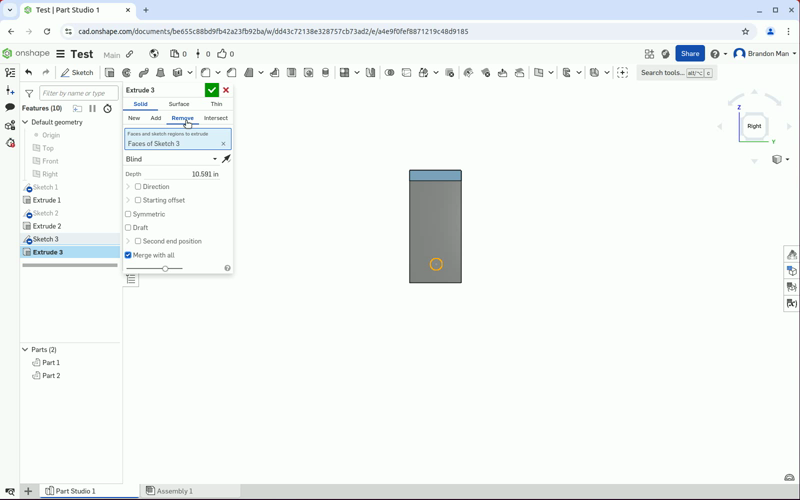
key(enter)
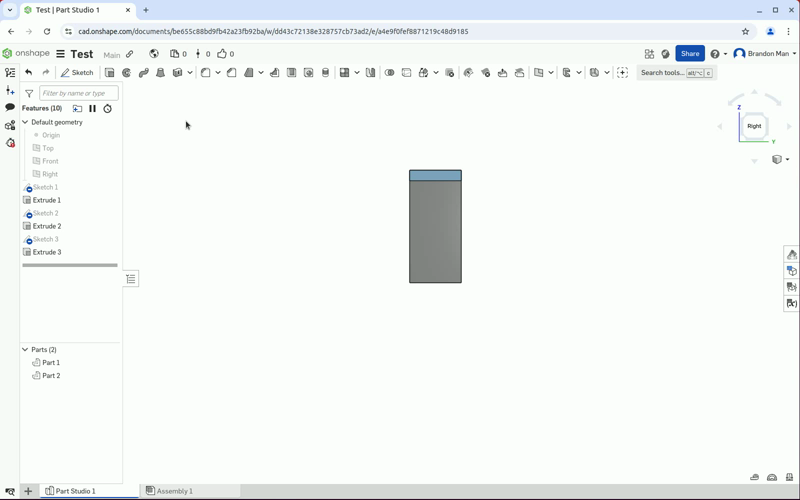
key(shift+h)
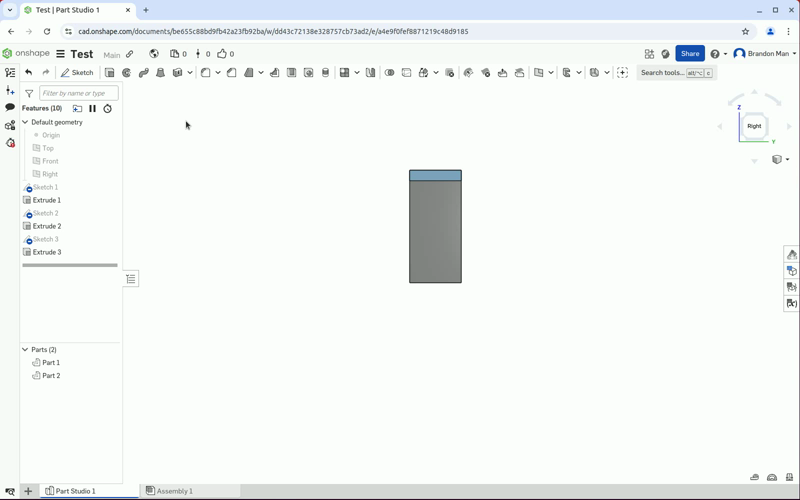
key(shift+h)
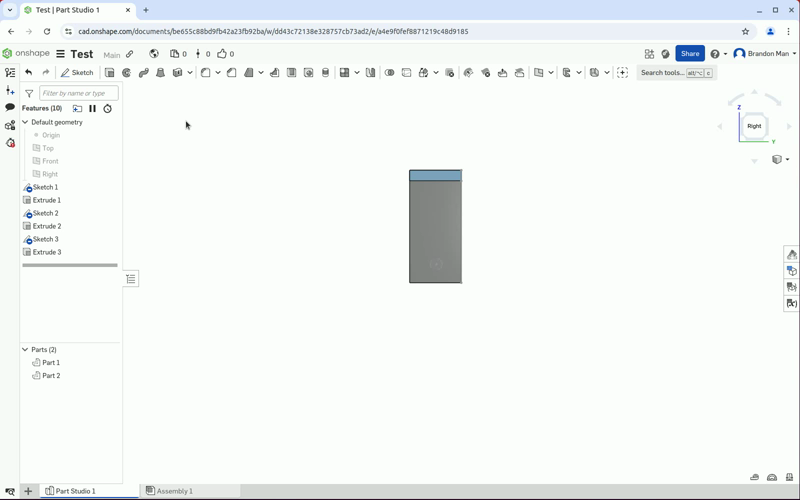
key(shift+7)
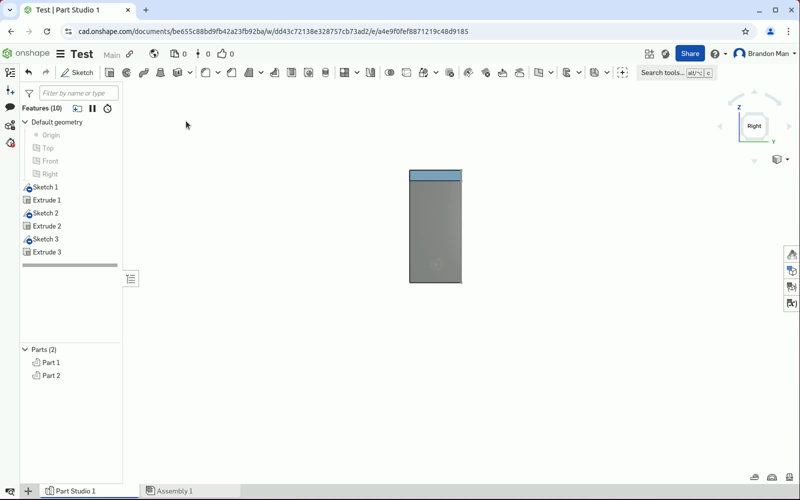
key(right, 2)
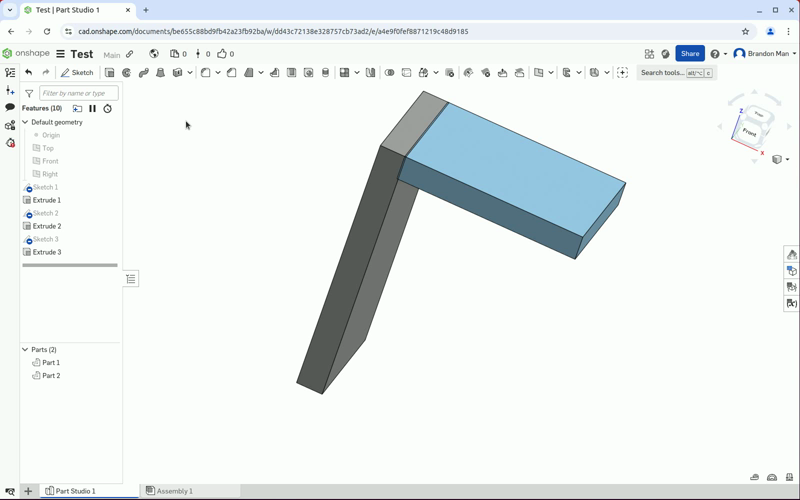
key(down, 2)
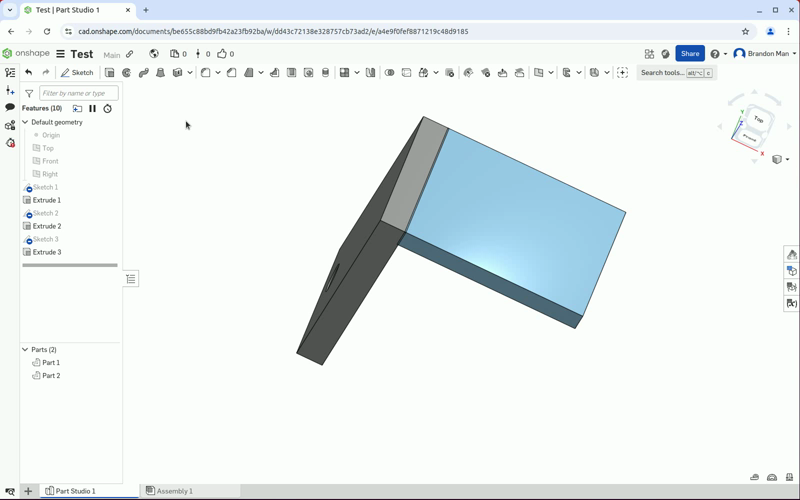
key(up, 2)
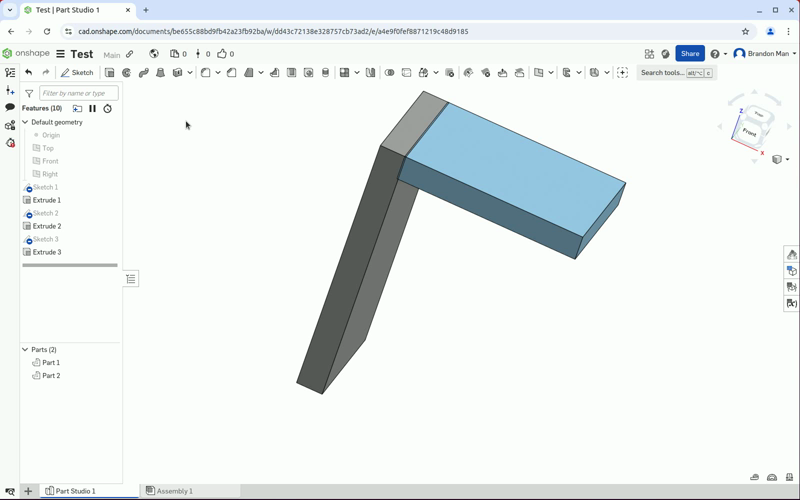
key(left, 2)
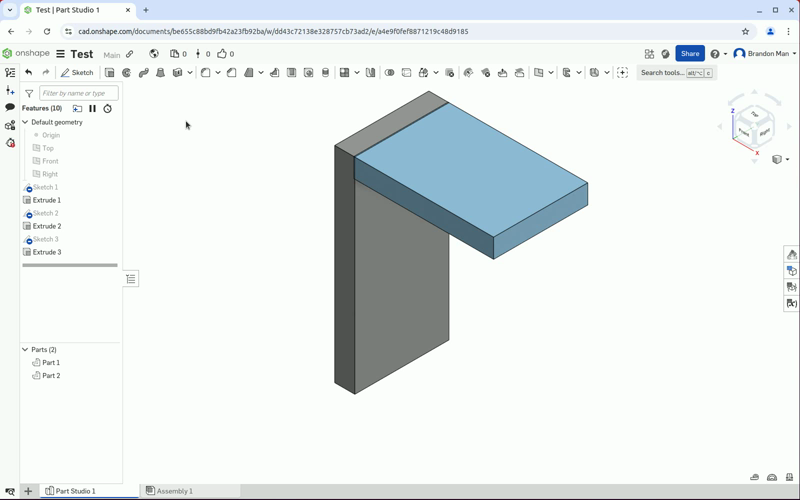
mouse_move(73, 189)
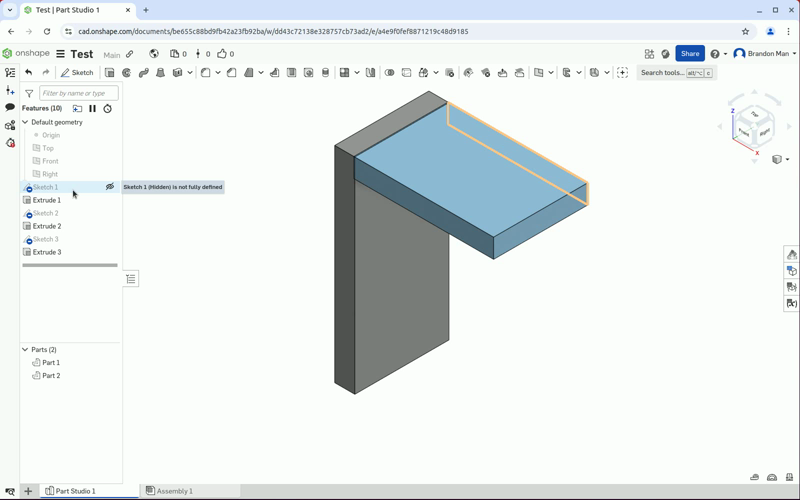
click(73, 189)